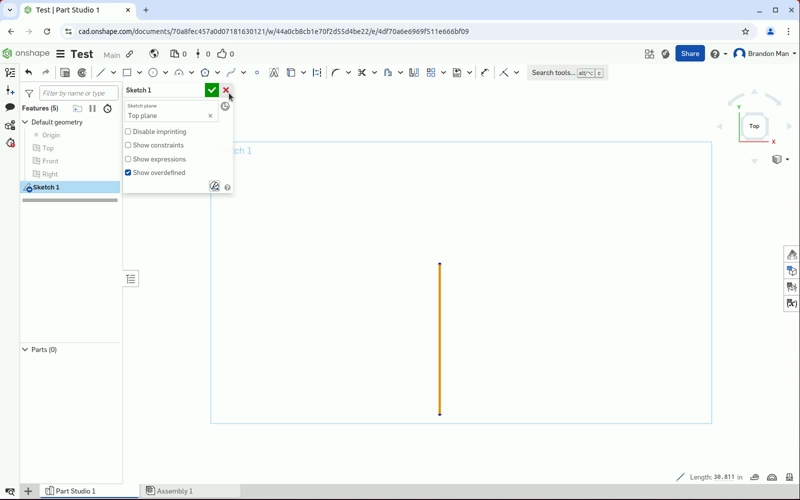
key(shift+h)
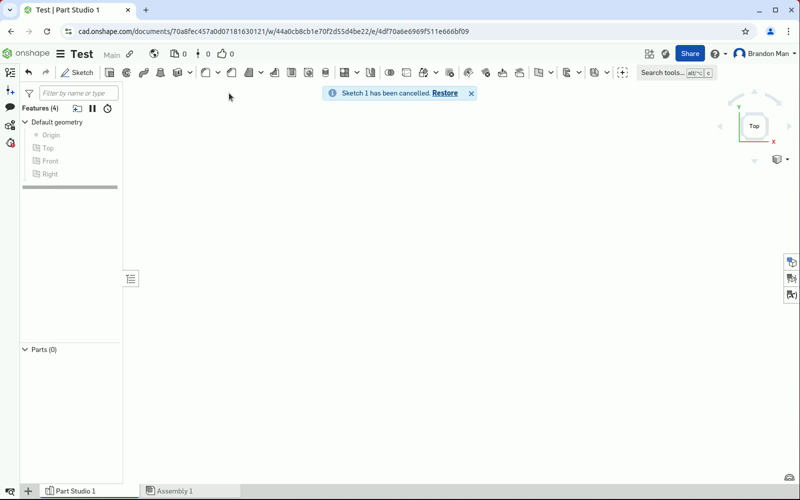
mouse_move(73, 352)
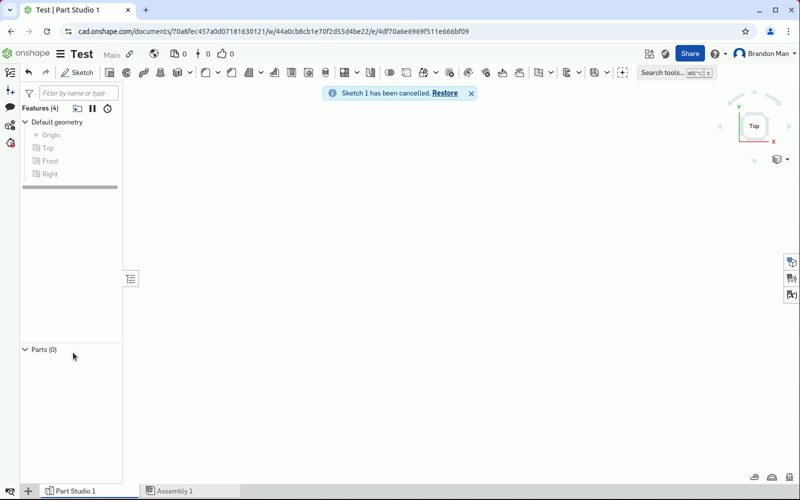
key(y)
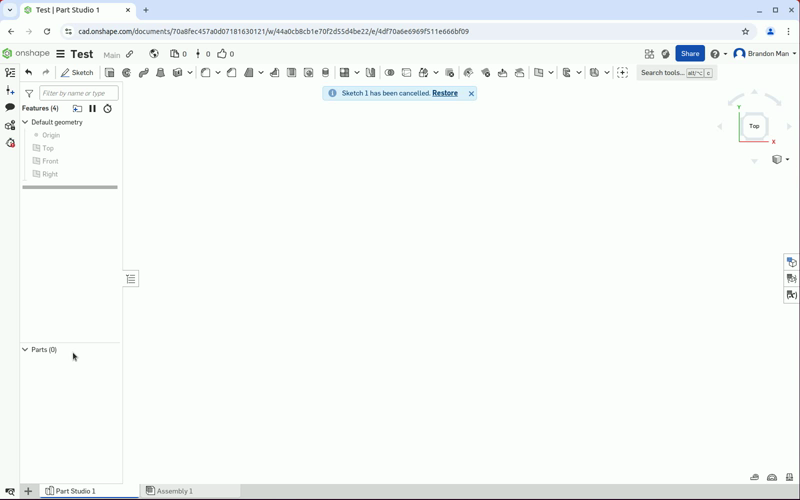
key(shift+p)
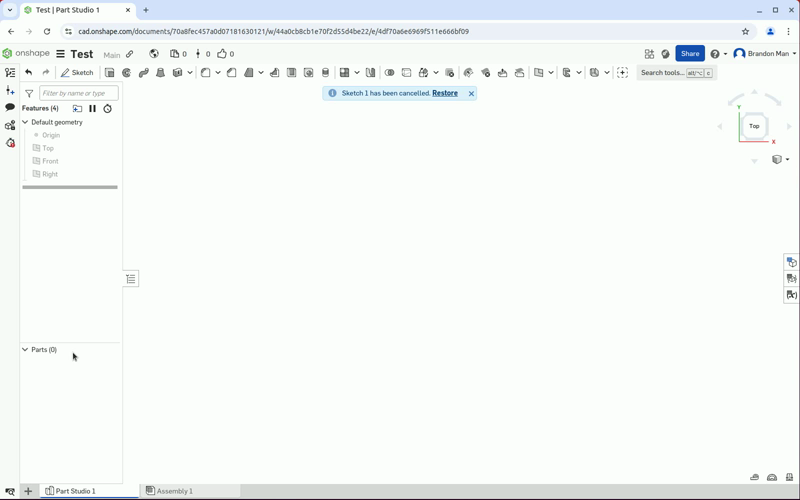
key(space)
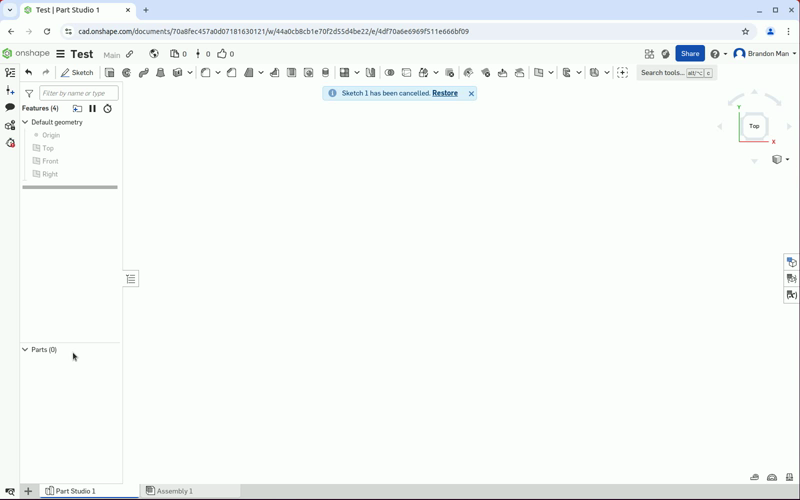
key_down(shift)
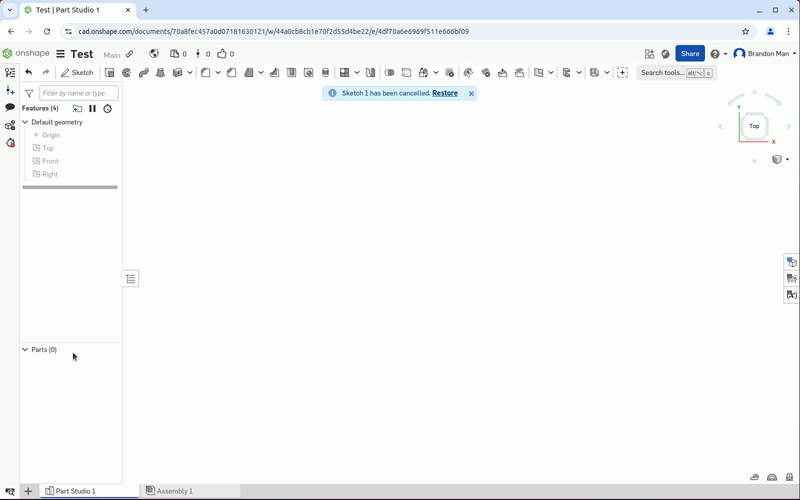
key(up)
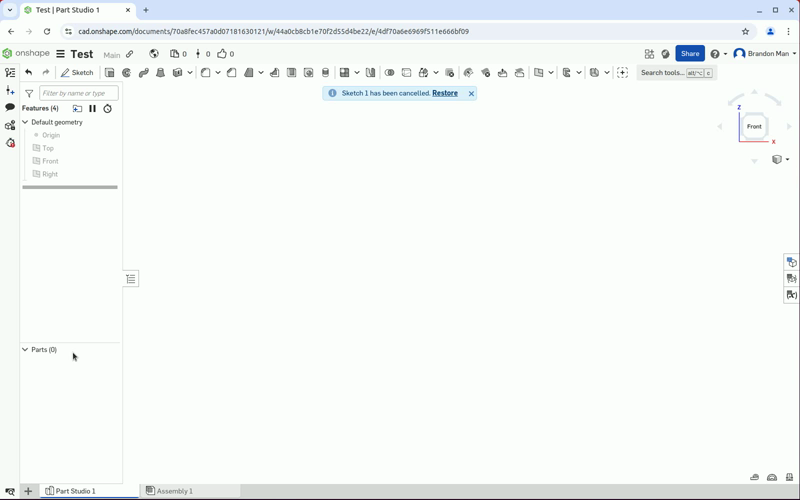
key_up(shift)
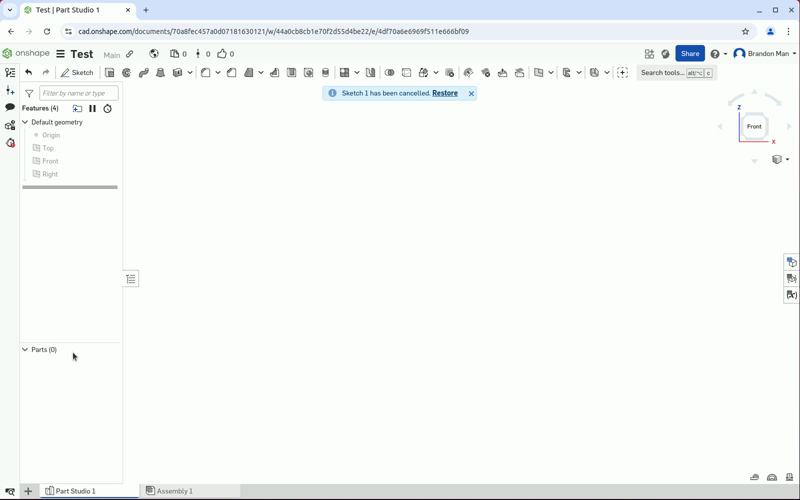
mouse_move(73, 352)
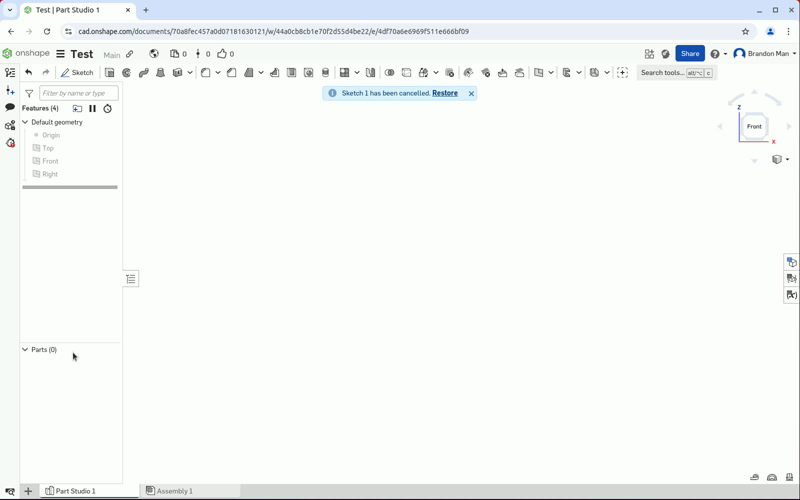
key(shift+y)
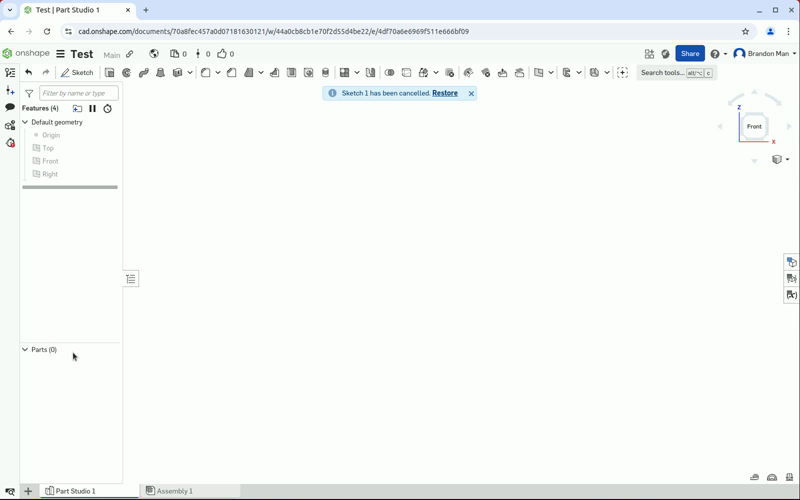
key(shift+s)
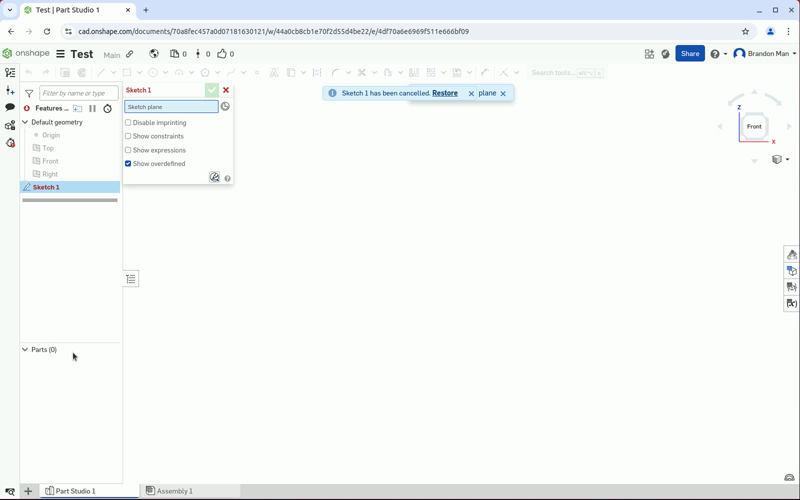
mouse_move(73, 163)
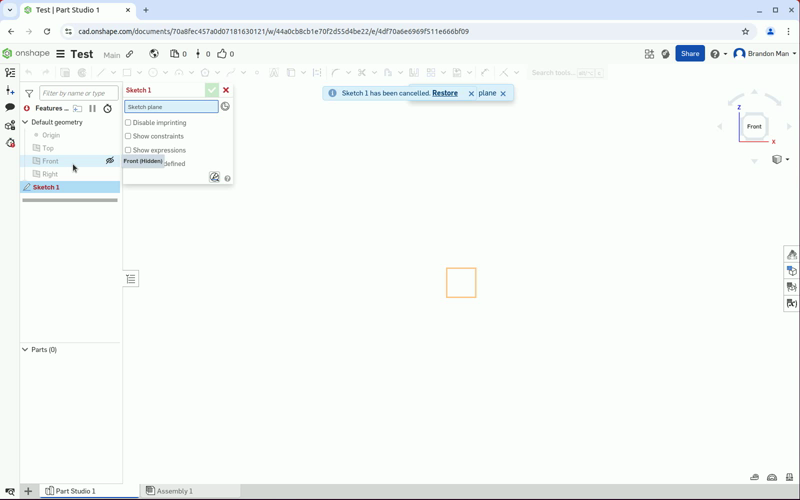
click(73, 163)
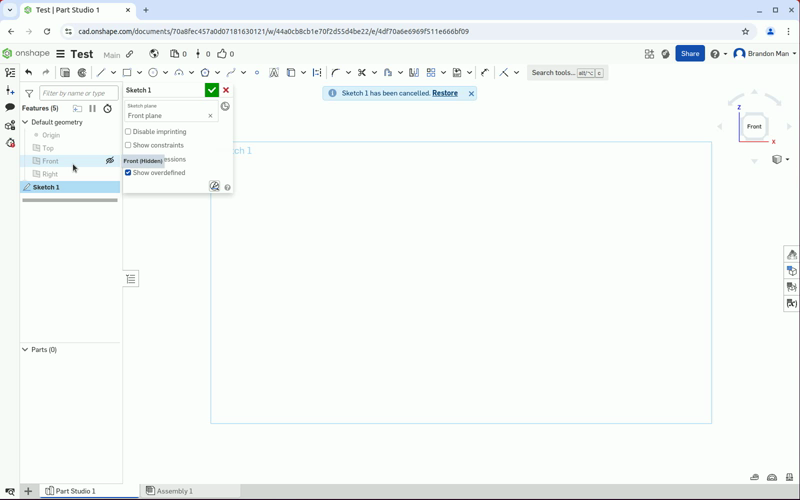
mouse_move(73, 352)
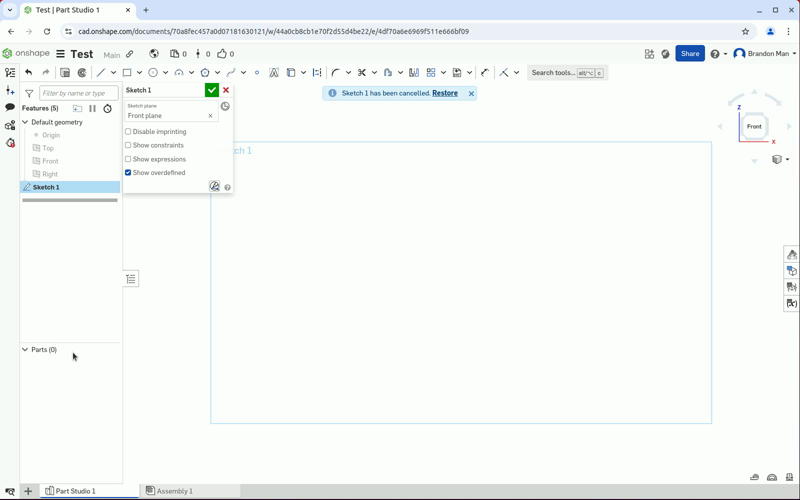
key(y)
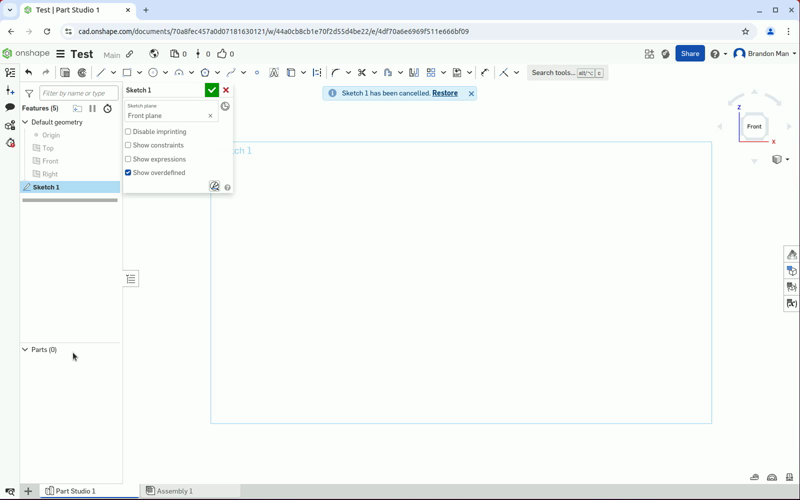
key(c)
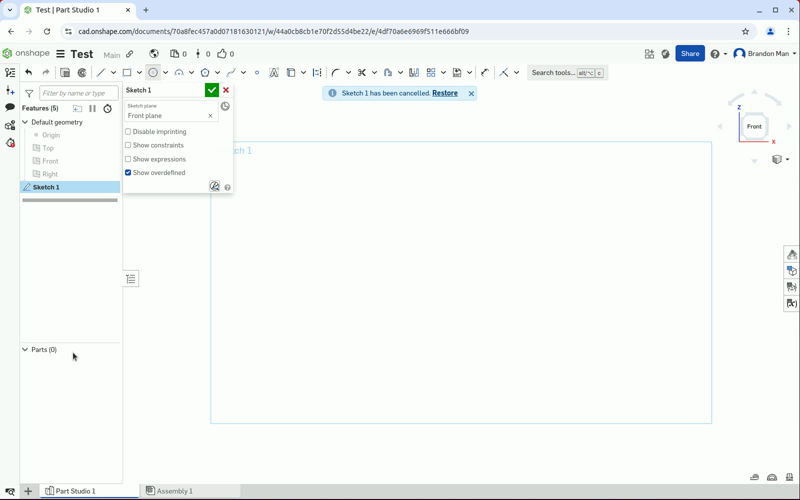
key_down(shift)
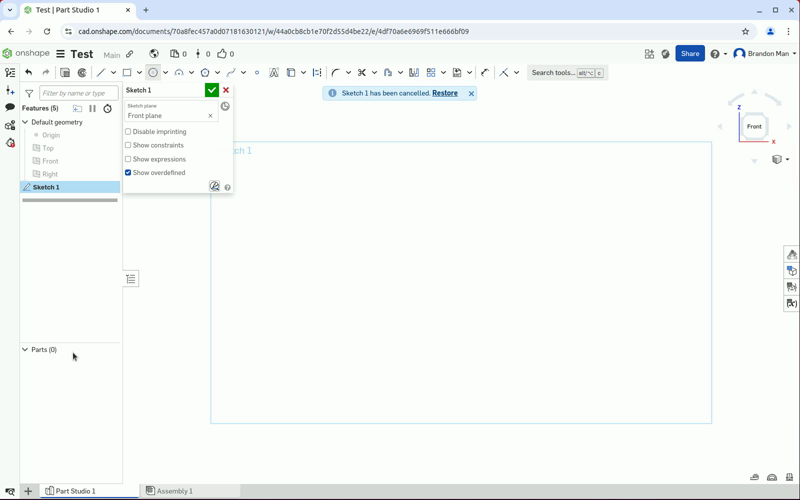
mouse_move(461, 282)
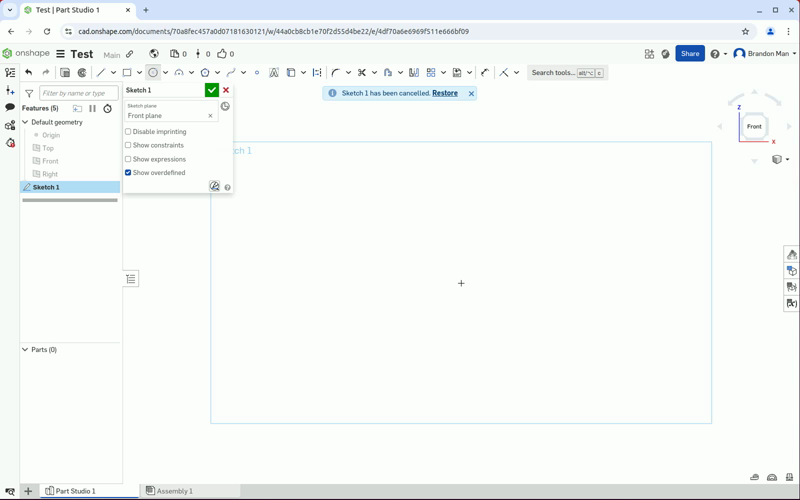
click(461, 282)
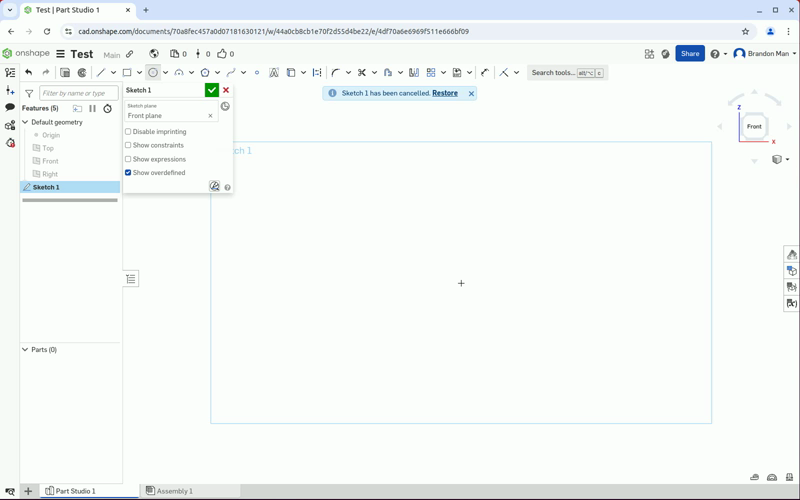
key_up(shift)
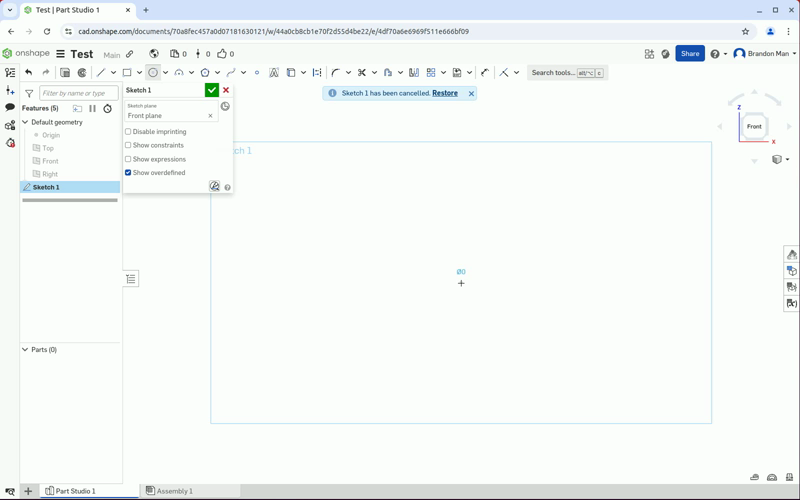
mouse_move(518, 282)
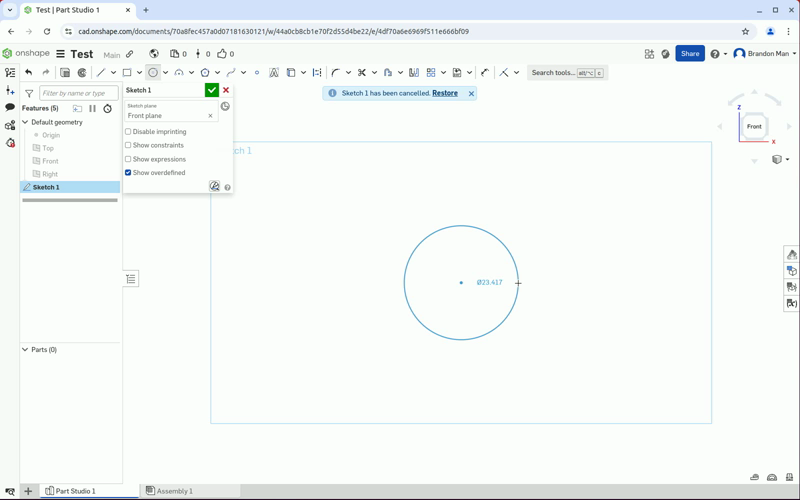
click(518, 282)
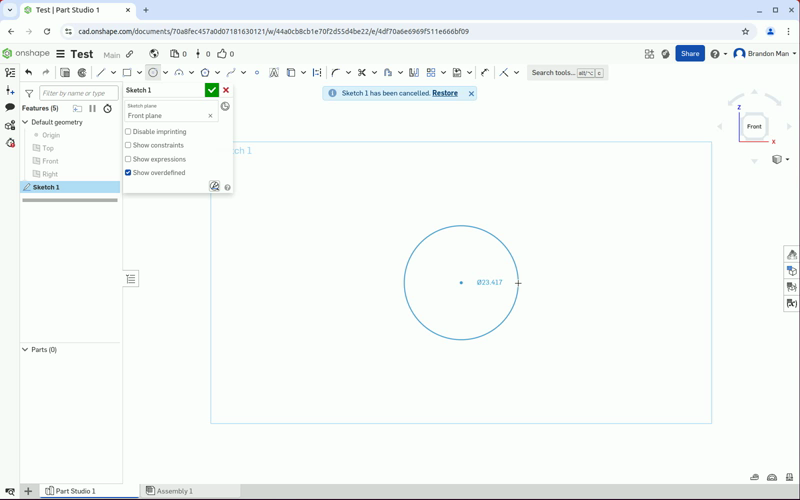
key(esc)
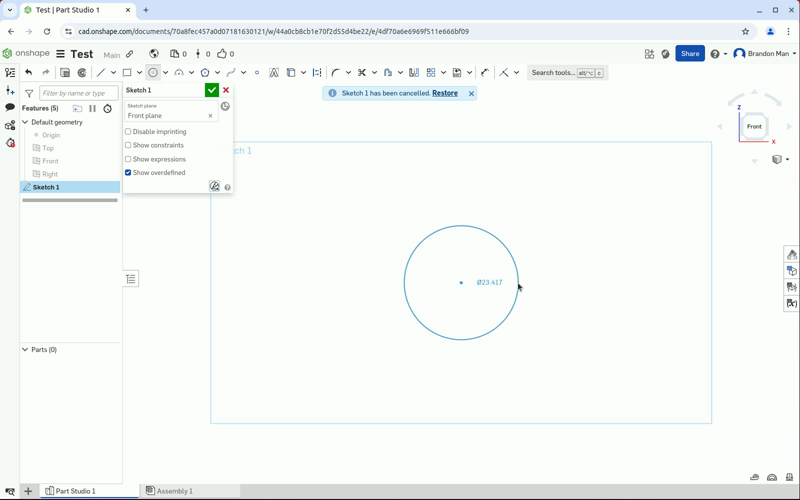
key(c)
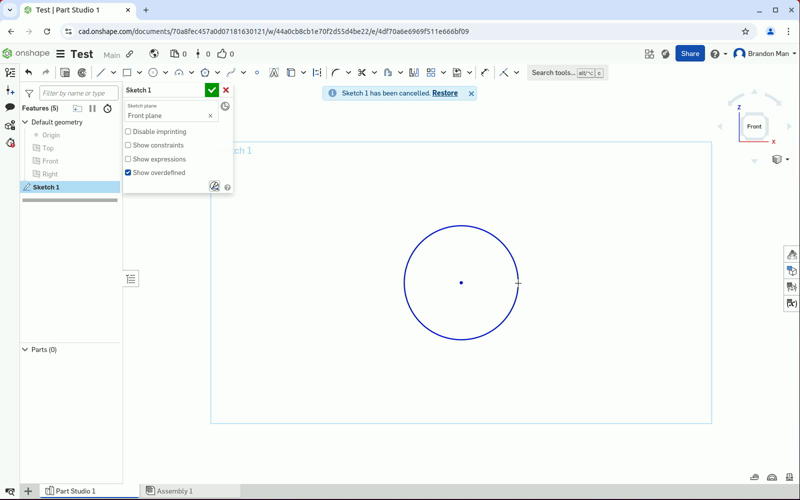
key_down(shift)
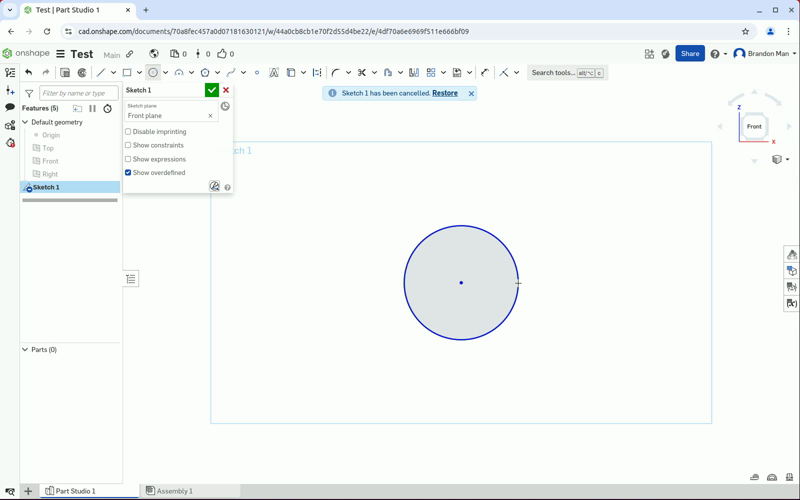
mouse_move(461, 282)
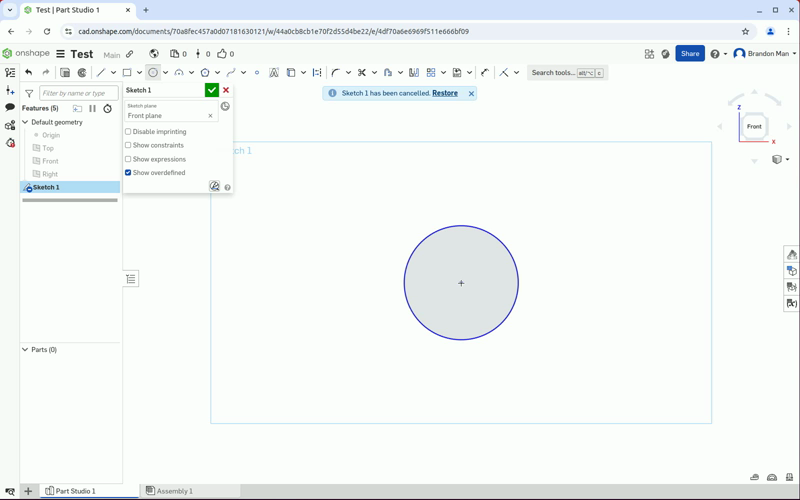
click(461, 282)
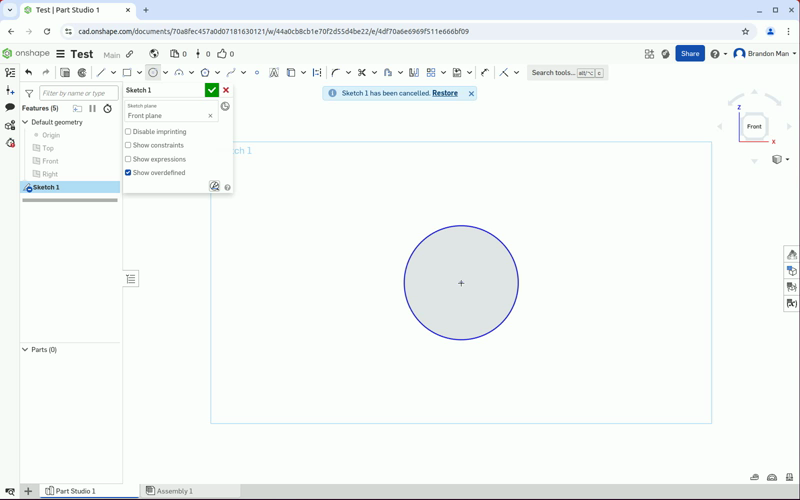
key_up(shift)
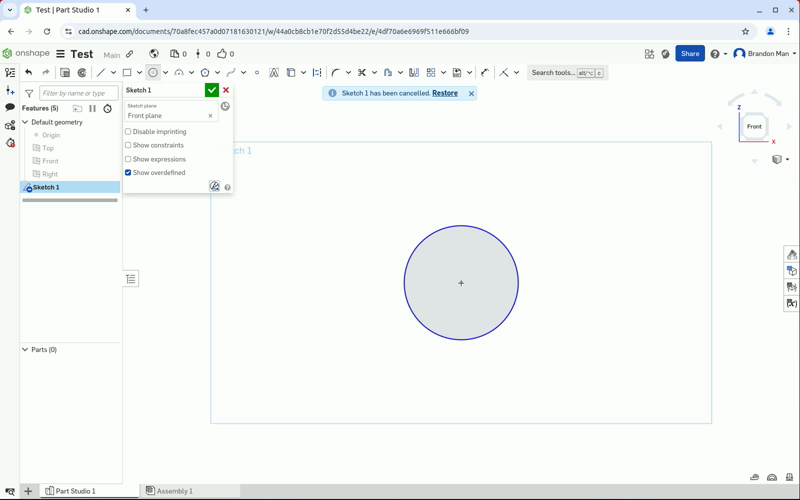
mouse_move(489, 282)
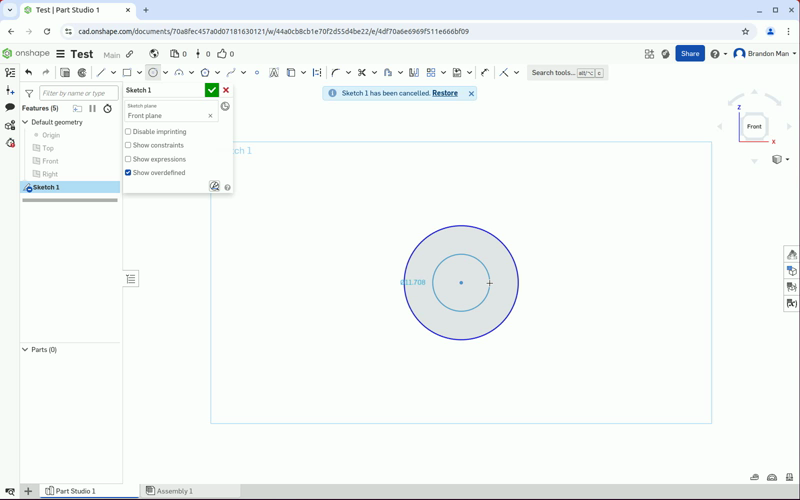
click(489, 282)
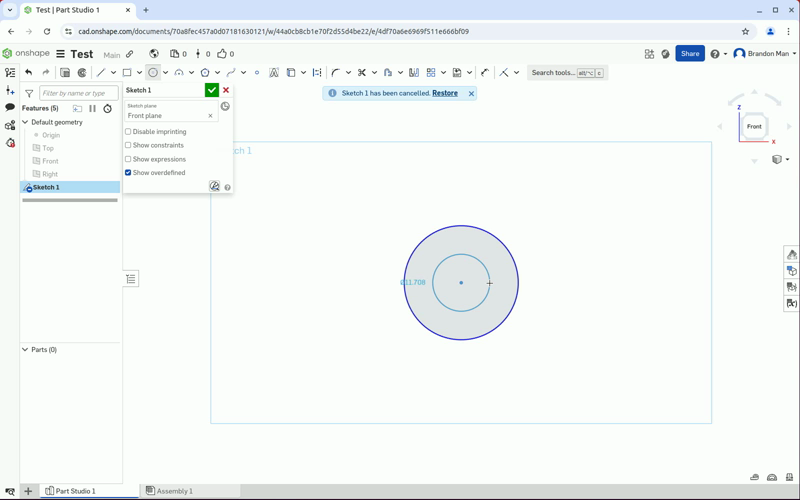
key(esc)
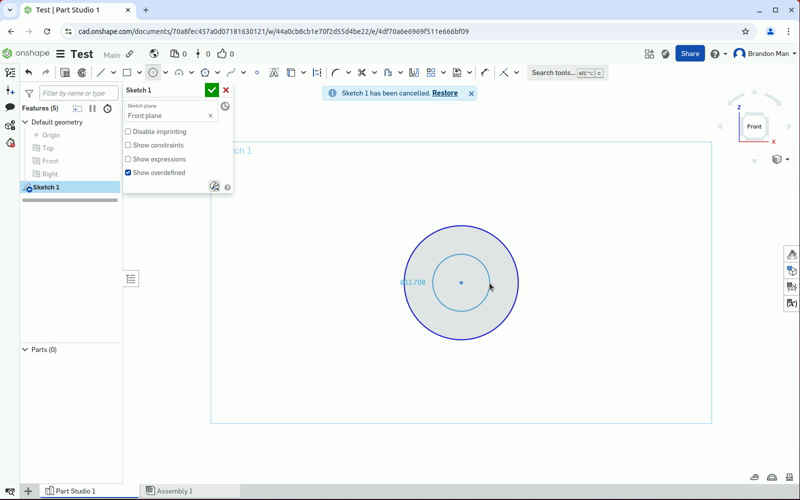
mouse_move(497, 262)
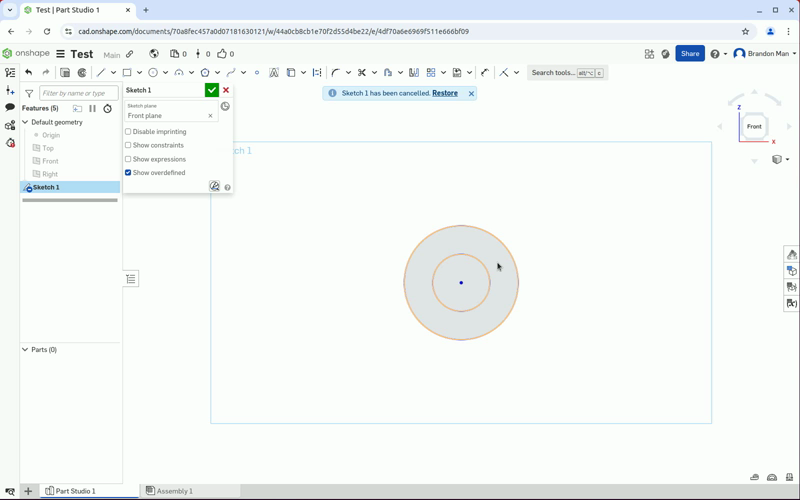
click(497, 262)
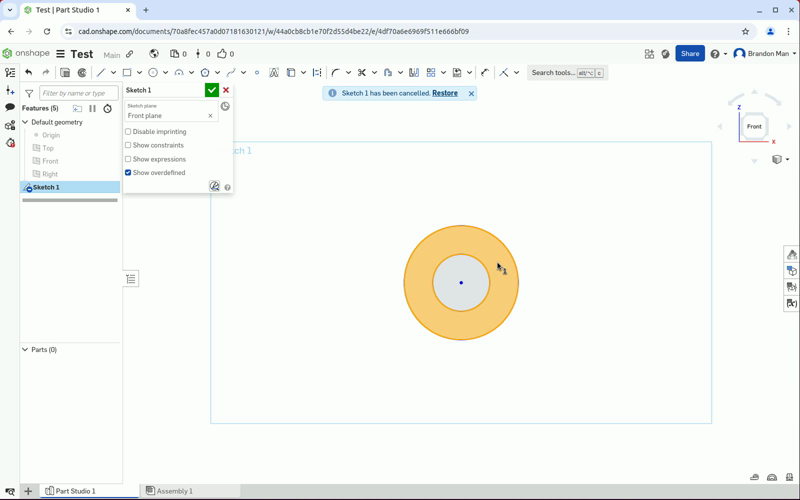
mouse_move(73, 352)
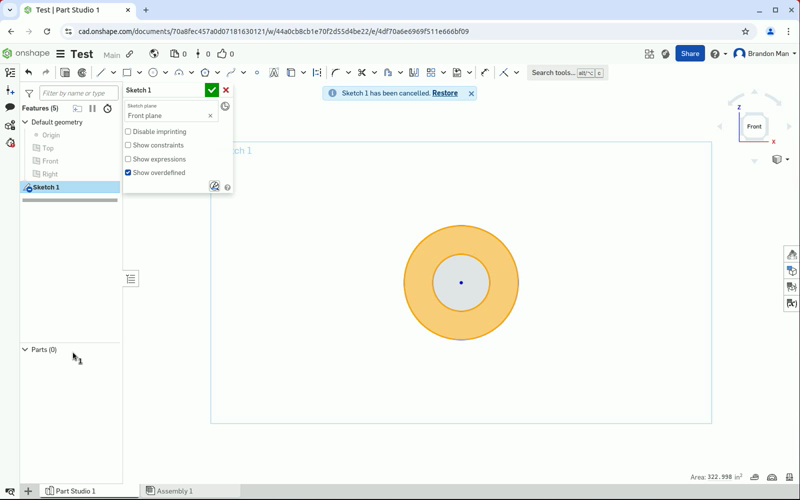
key(shift+y)
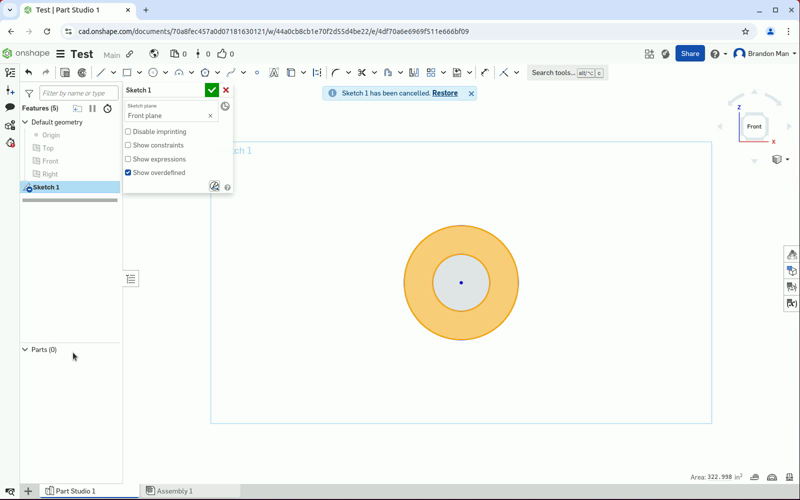
key(shift+e)
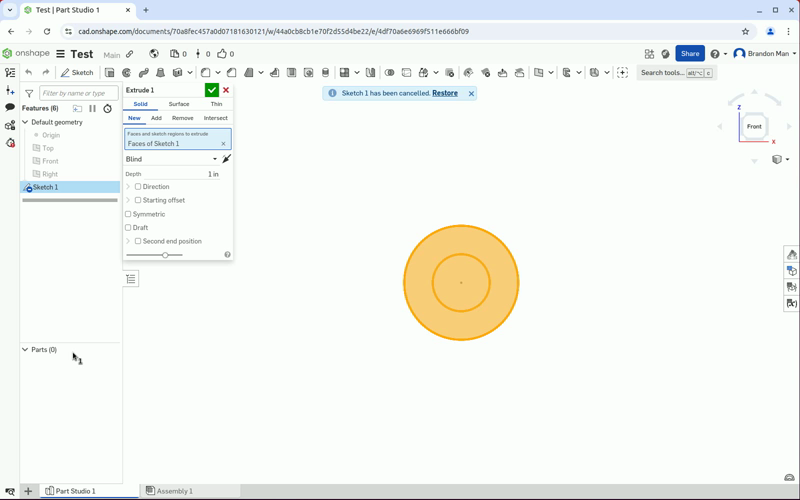
mouse_move(143, 106)
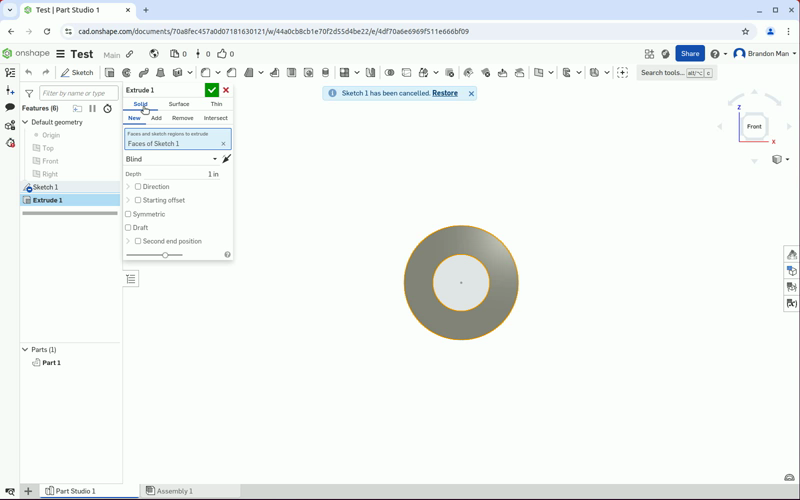
click(143, 106)
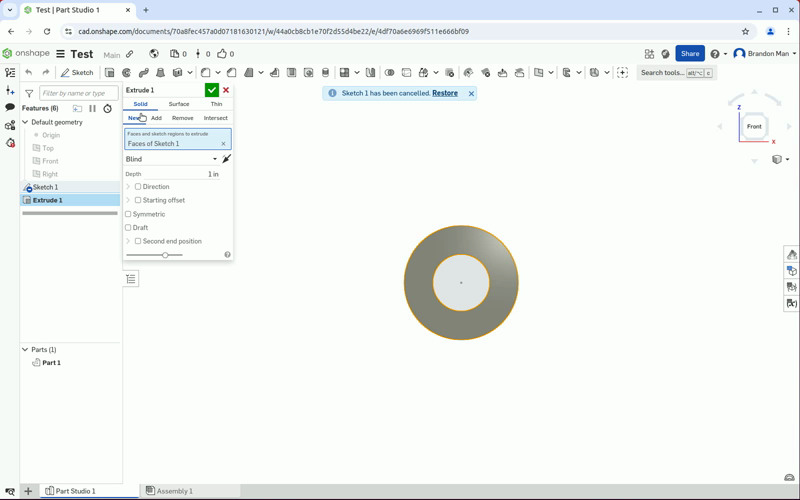
mouse_move(137, 120)
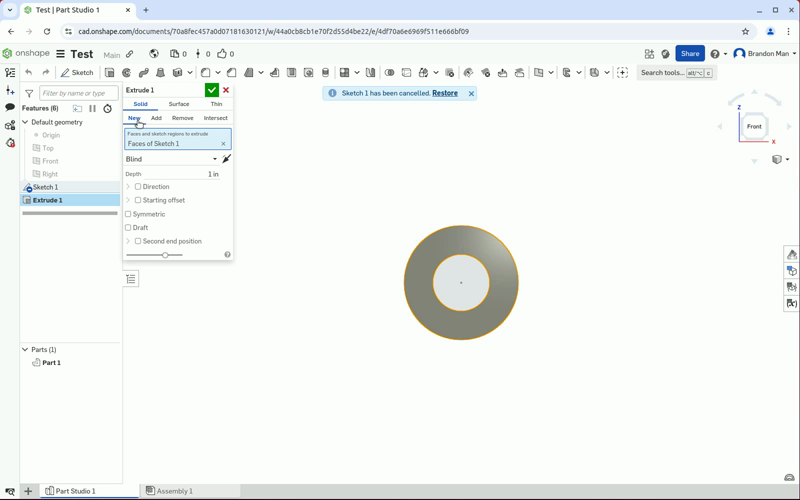
click(137, 120)
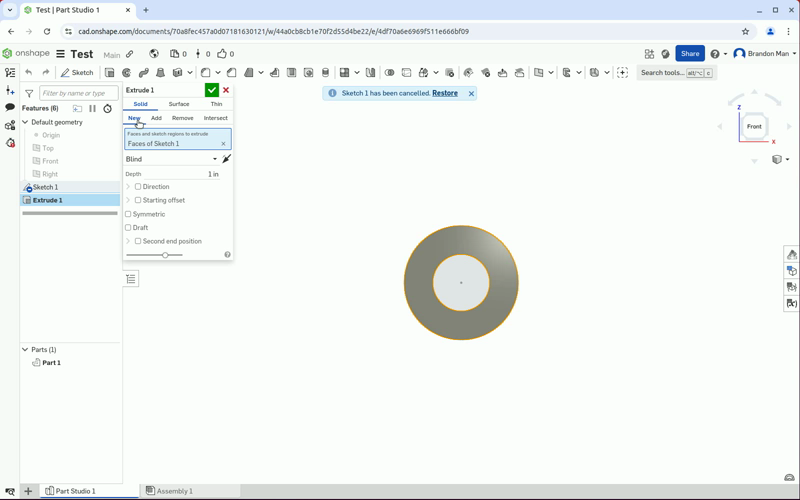
key(tab, 4)
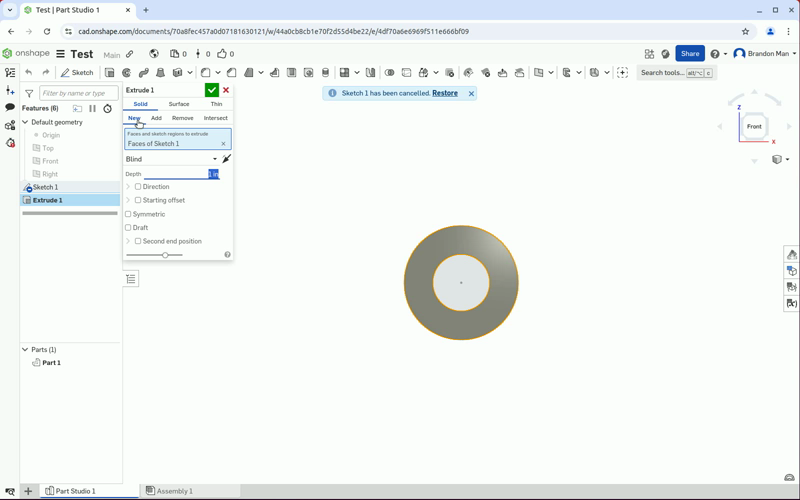
text(-17.331)
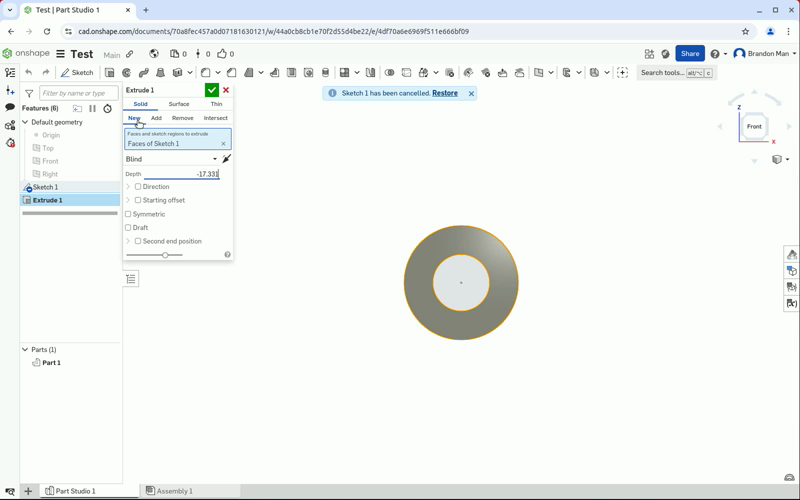
key(tab, 3)
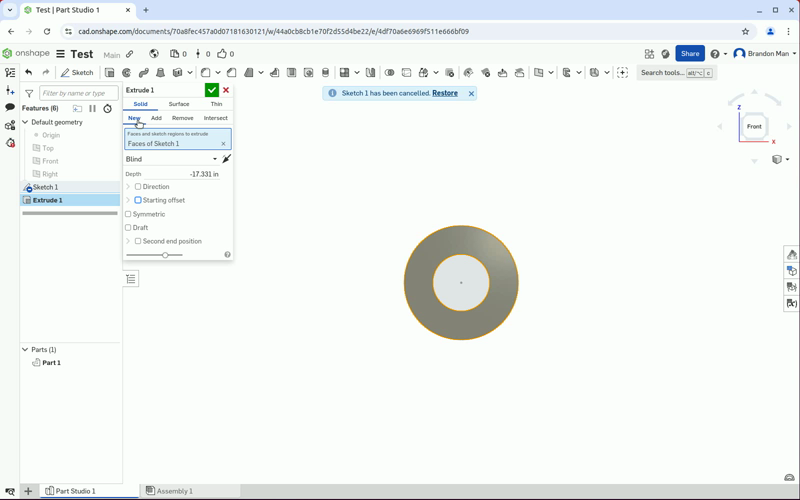
key(tab, 2)
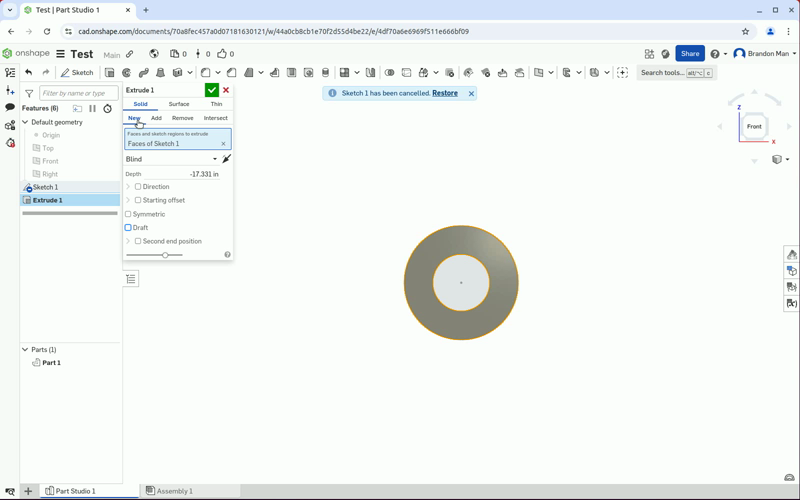
key(space)
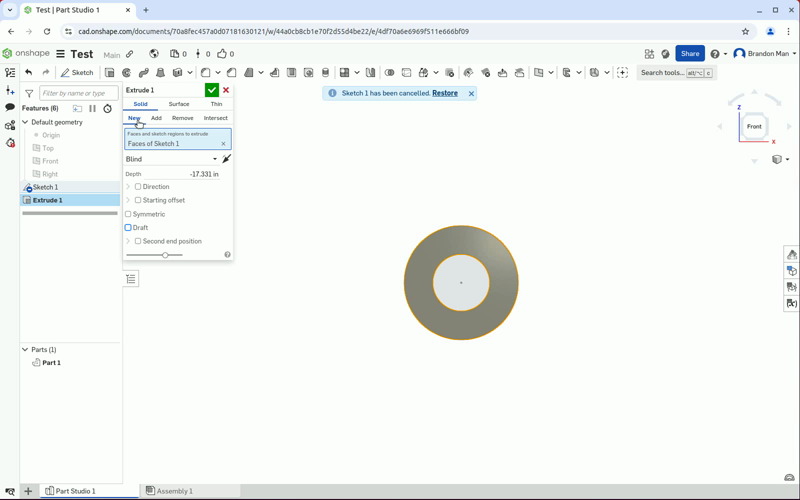
key(tab, 3)
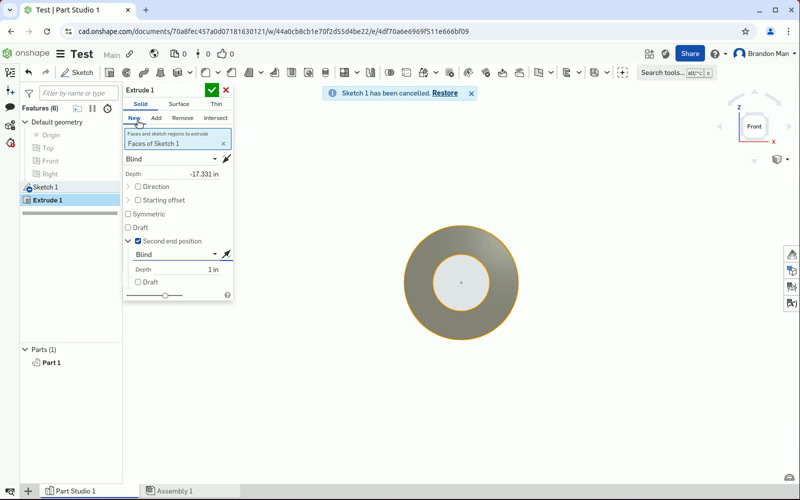
text(5.777)
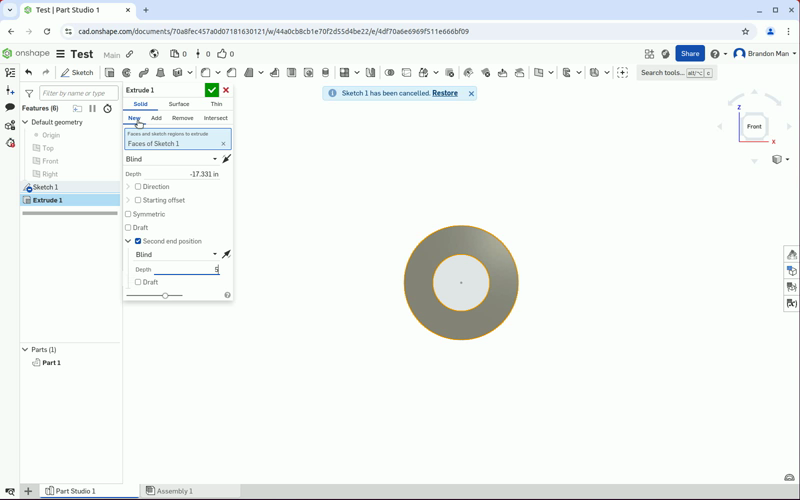
key(enter)
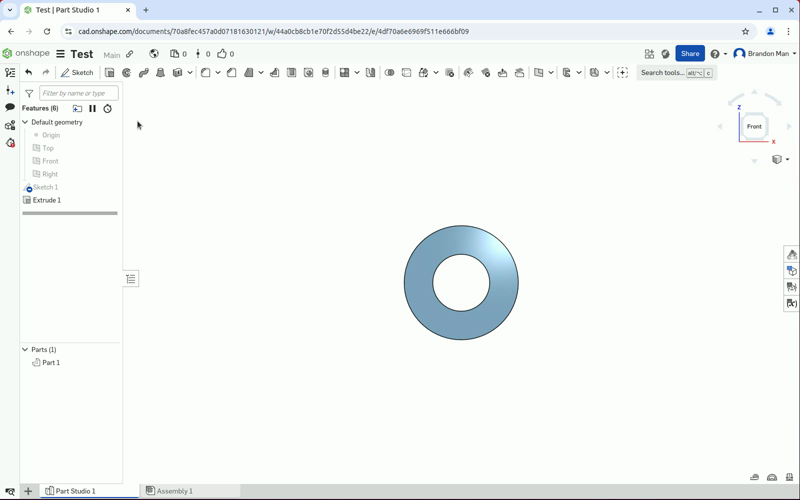
key(shift+h)
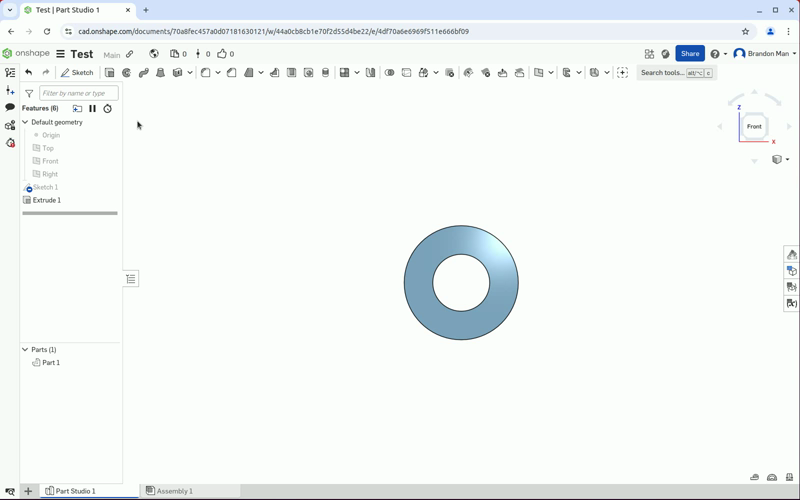
key(shift+h)
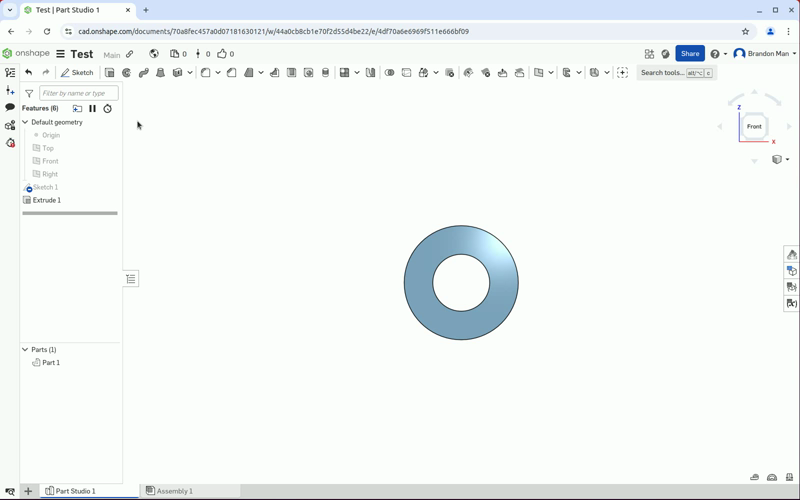
mouse_move(73, 189)
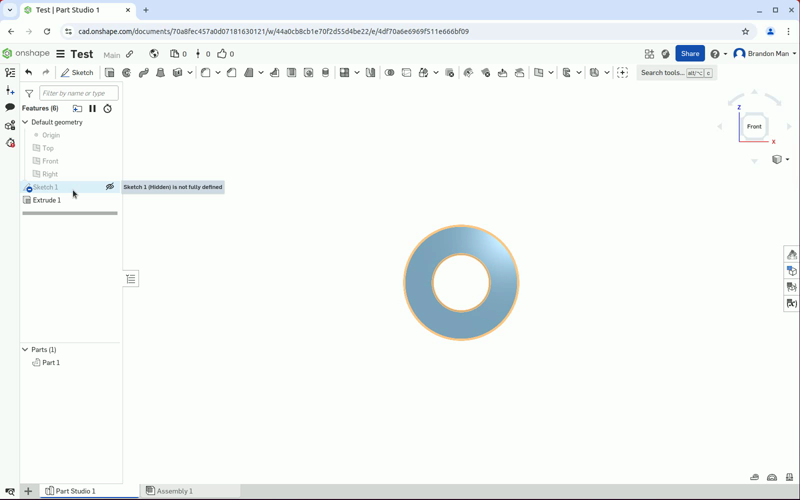
click(73, 189)
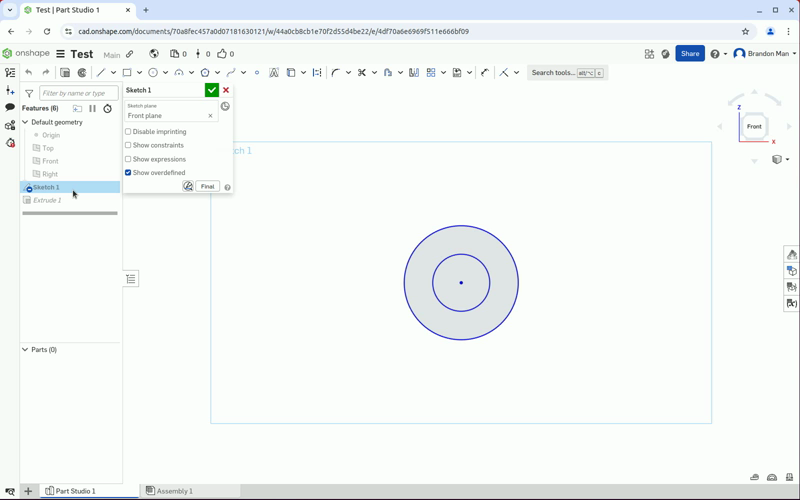
mouse_move(229, 92)
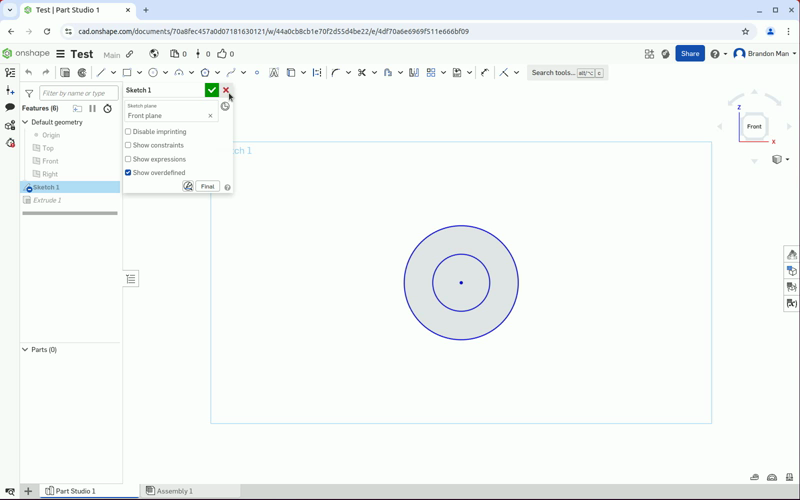
click(229, 92)
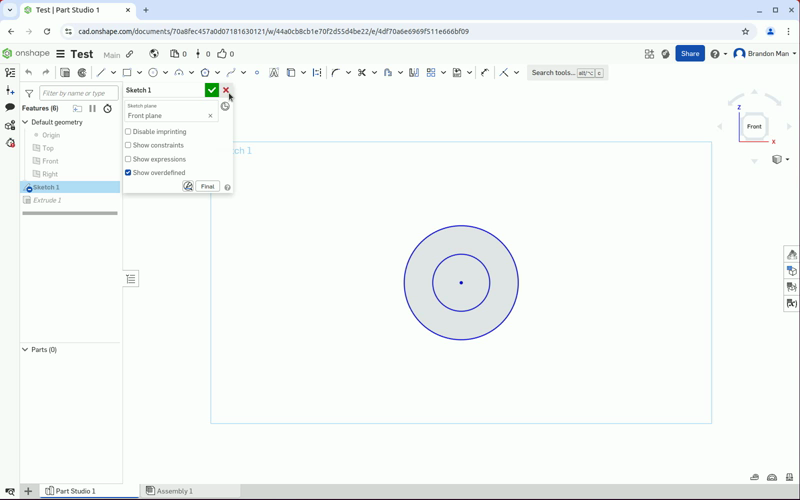
key(shift+s)
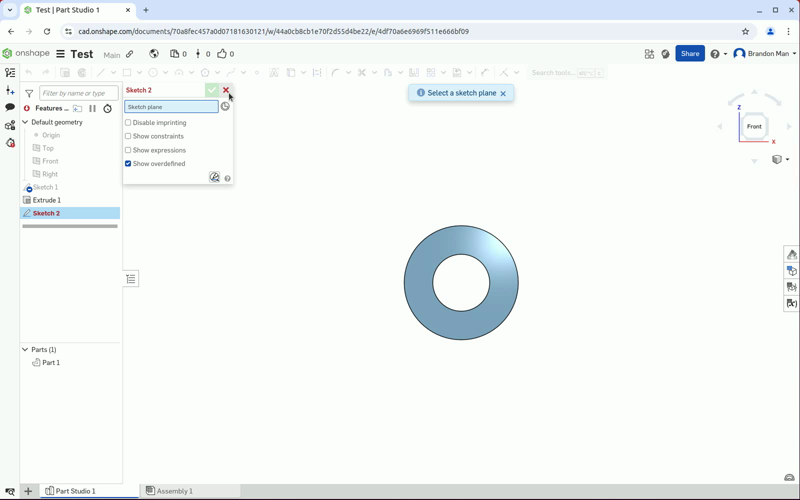
mouse_move(73, 163)
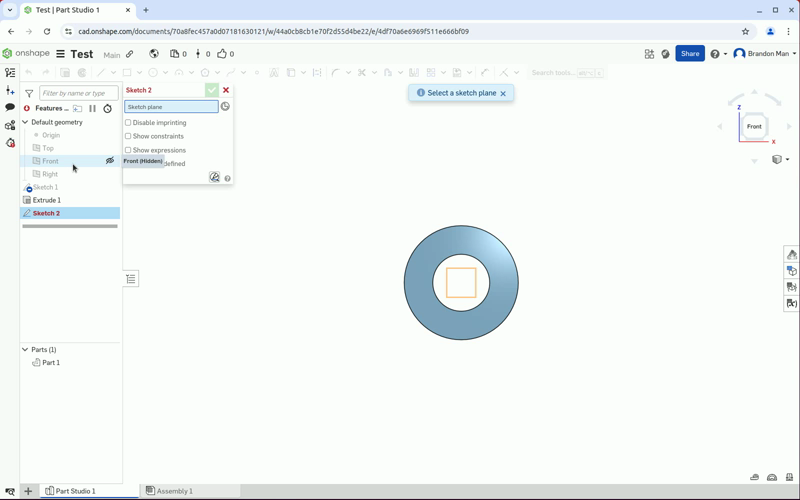
click(73, 163)
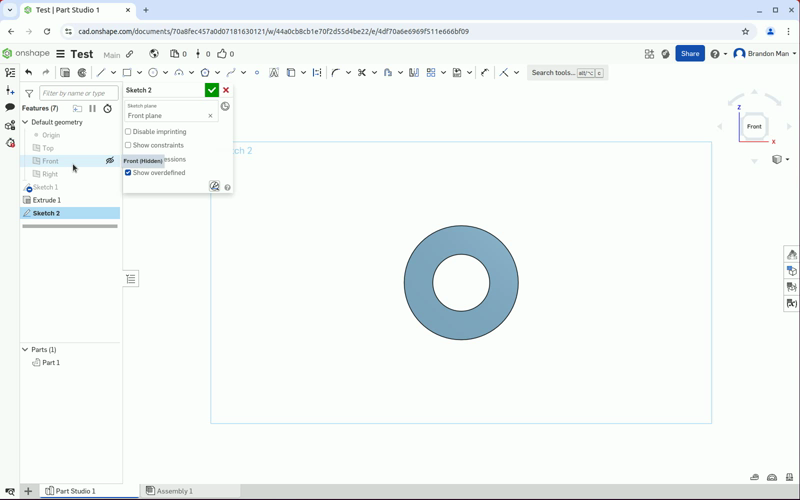
mouse_move(73, 352)
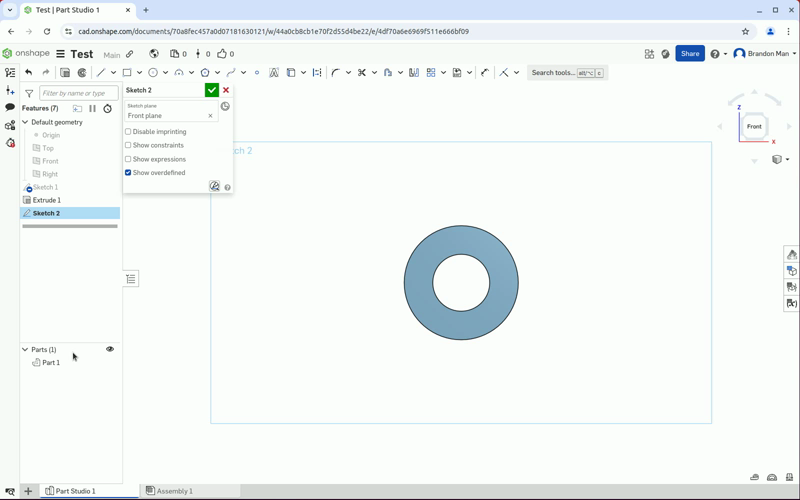
key(y)
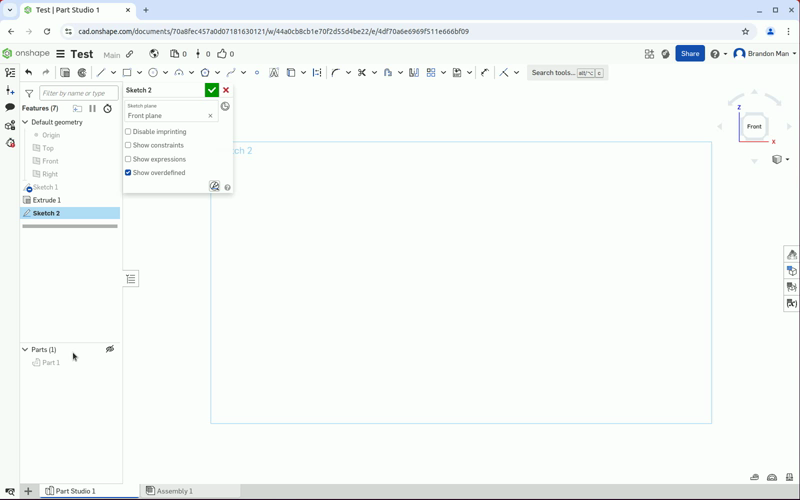
key(l)
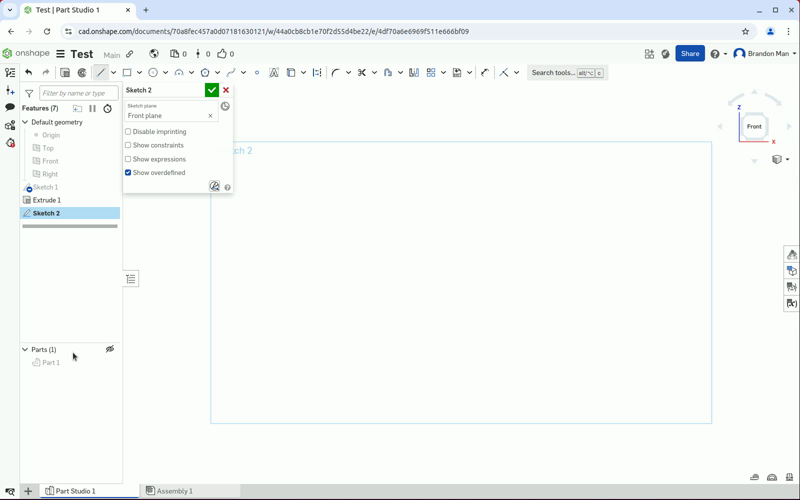
key_down(shift)
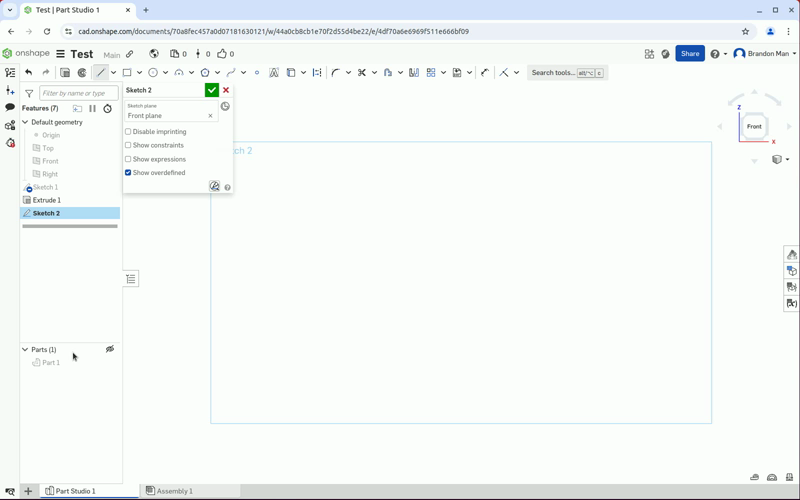
mouse_move(460, 339)
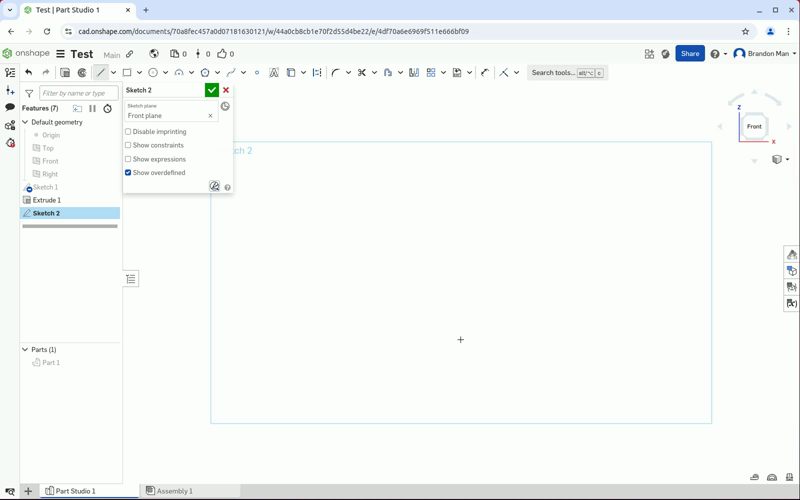
click(460, 339)
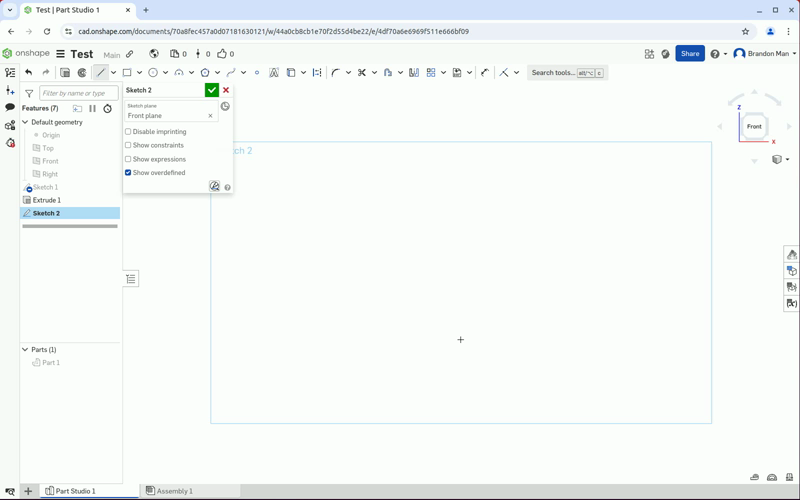
key_up(shift)
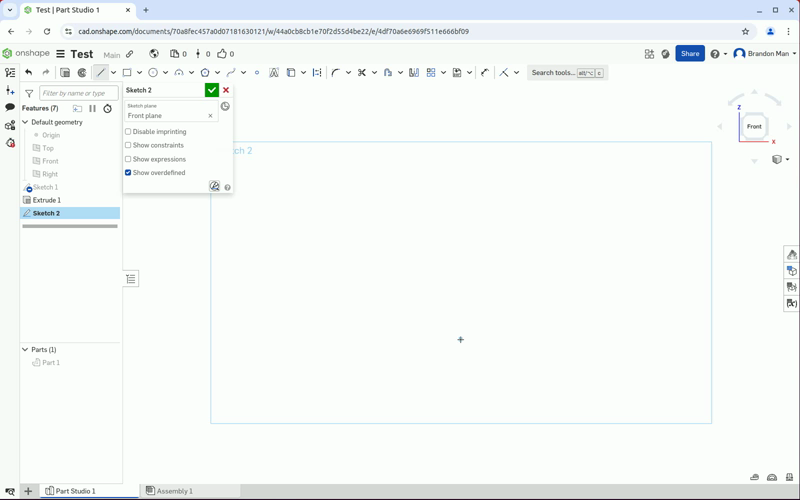
key_down(shift)
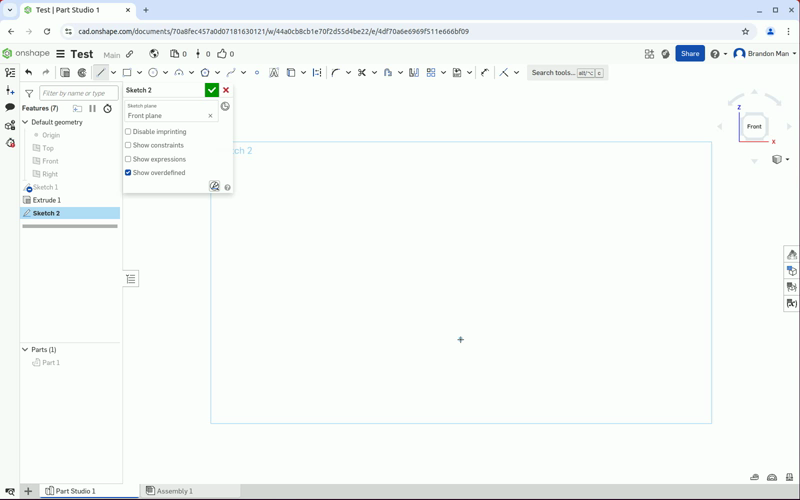
mouse_move(544, 339)
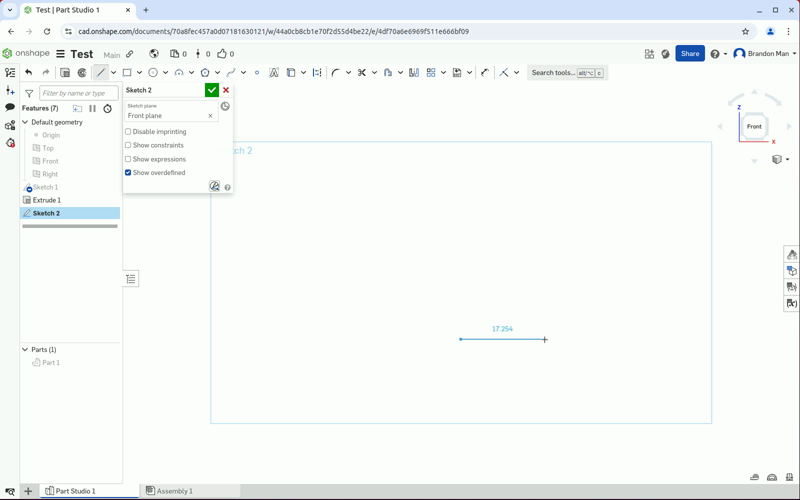
click(544, 339)
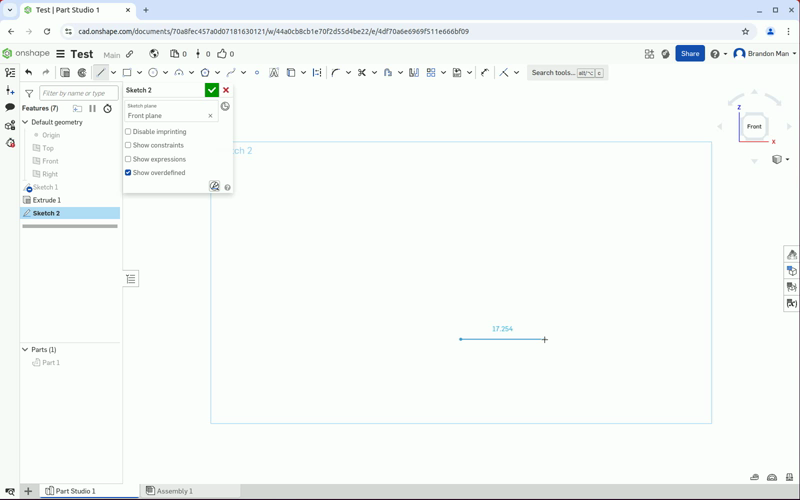
key_up(shift)
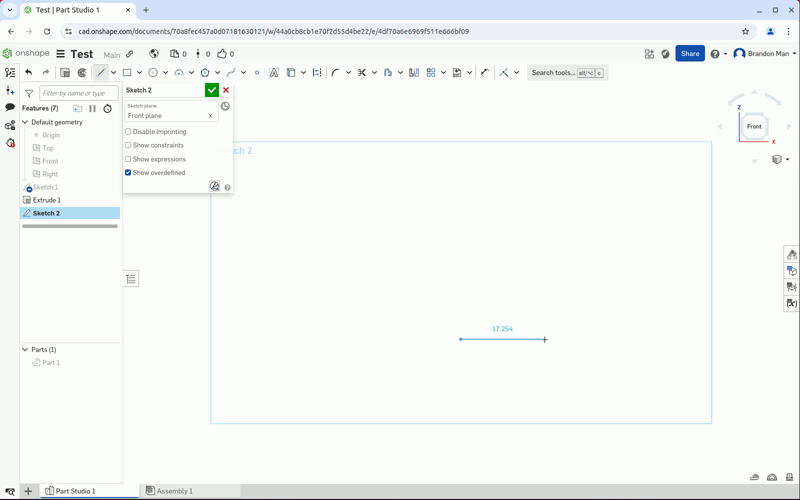
key_down(shift)
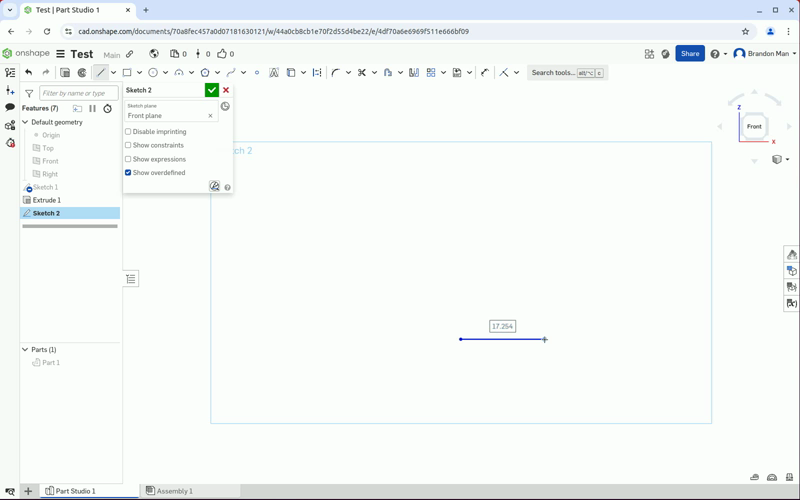
mouse_move(574, 339)
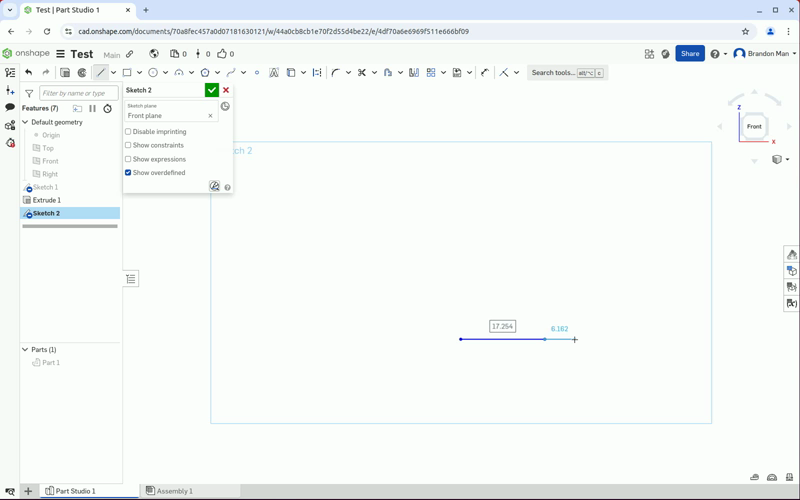
mouse_move(573, 310)
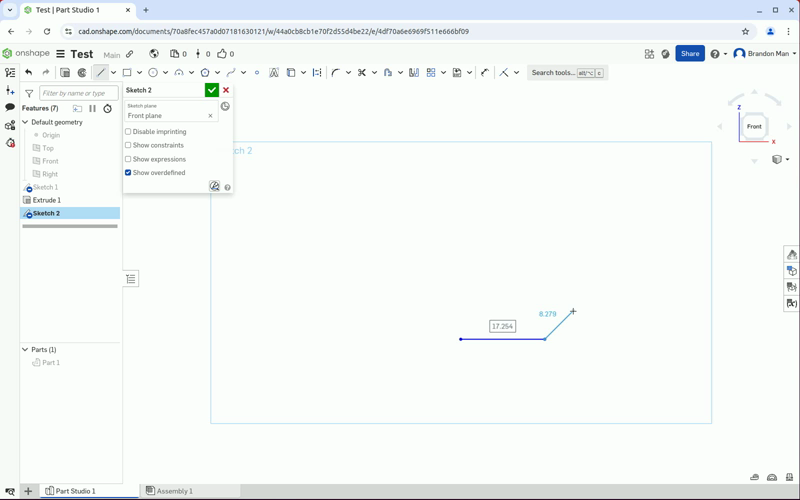
click(573, 310)
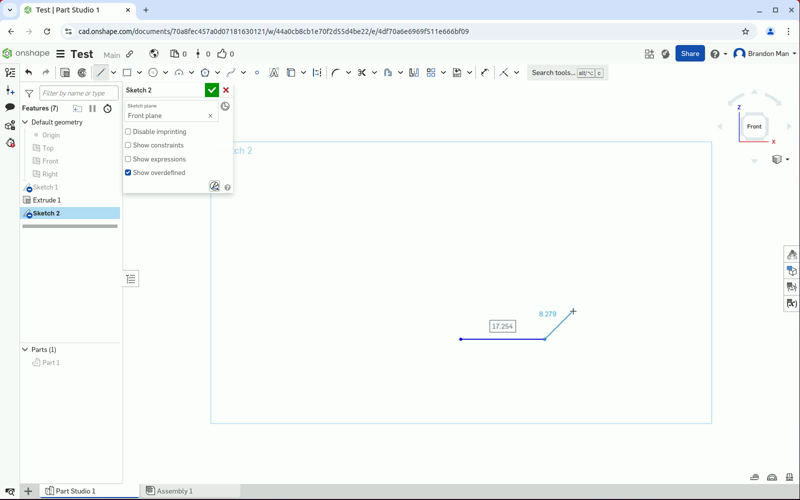
key_up(shift)
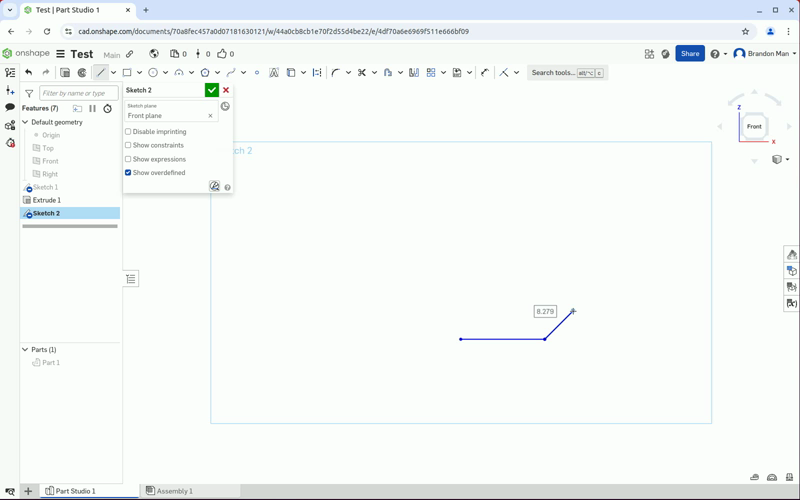
key_down(shift)
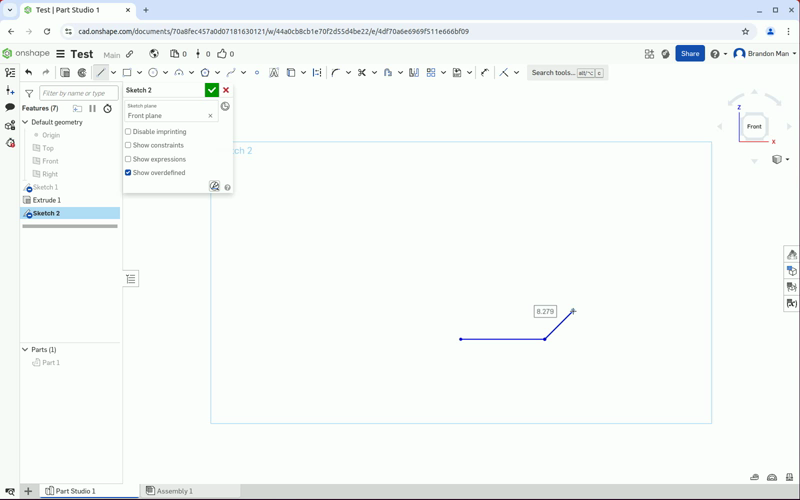
mouse_move(589, 310)
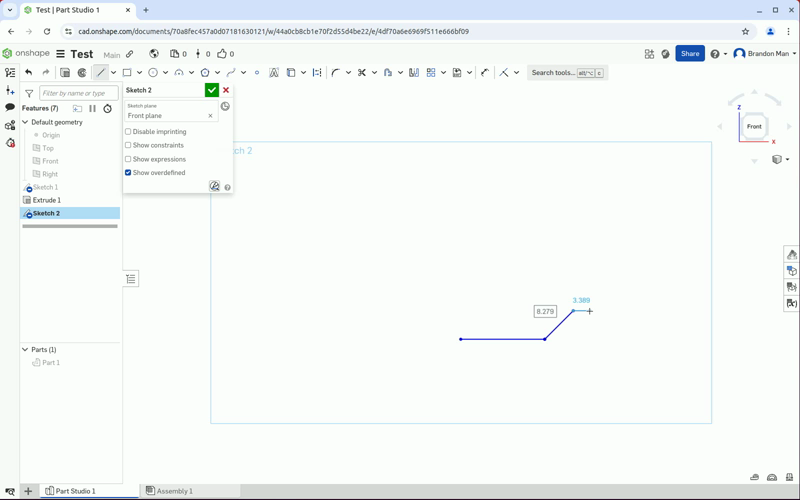
mouse_move(573, 255)
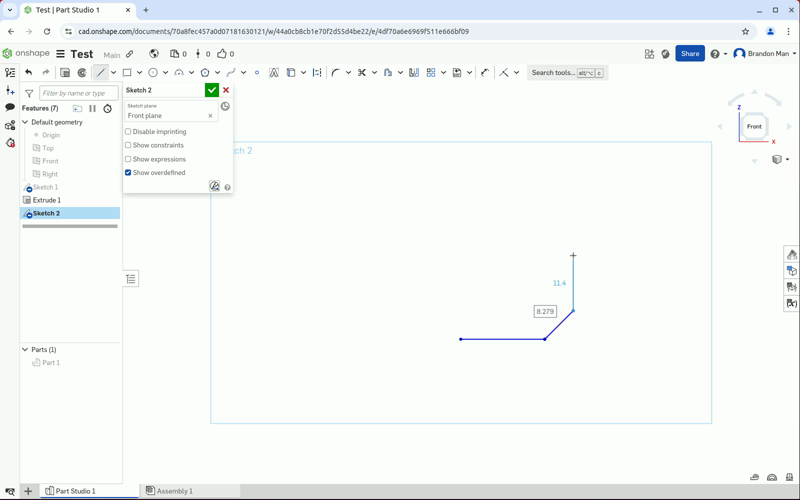
click(573, 255)
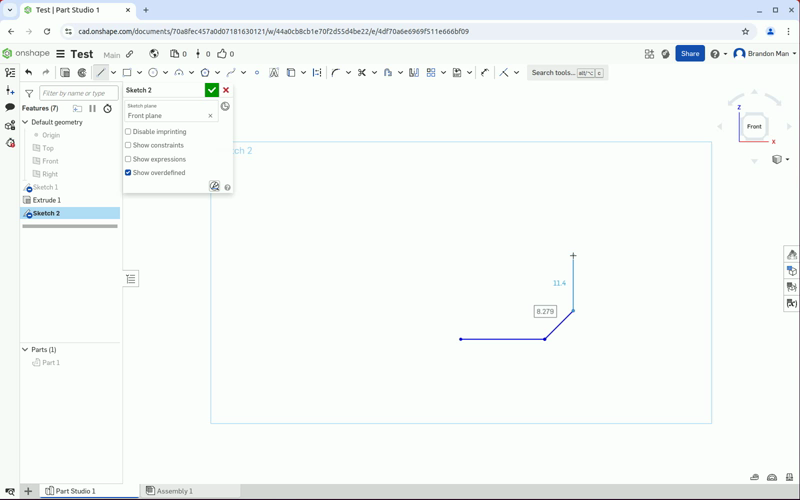
key_up(shift)
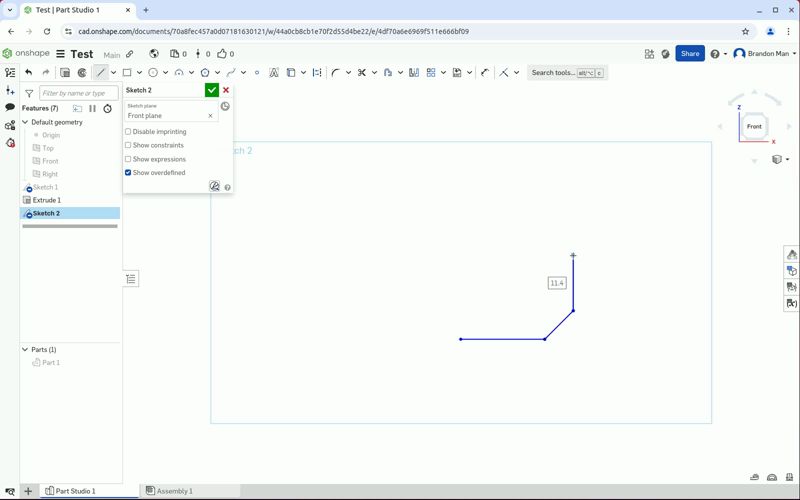
key_down(shift)
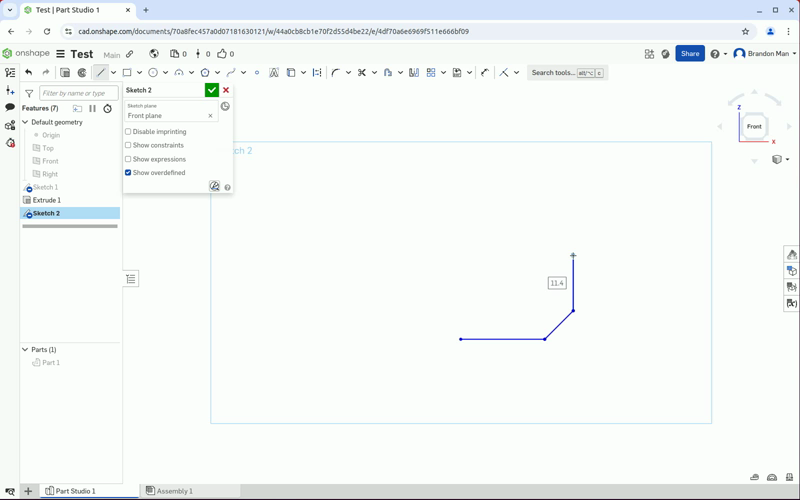
mouse_move(589, 255)
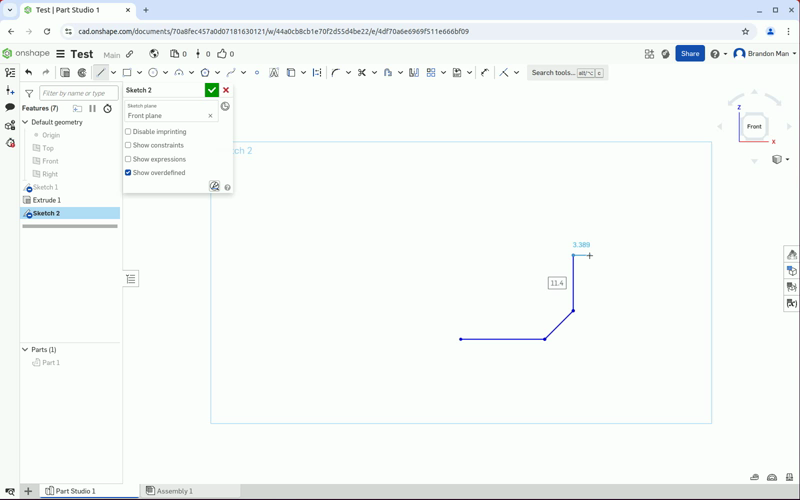
mouse_move(544, 226)
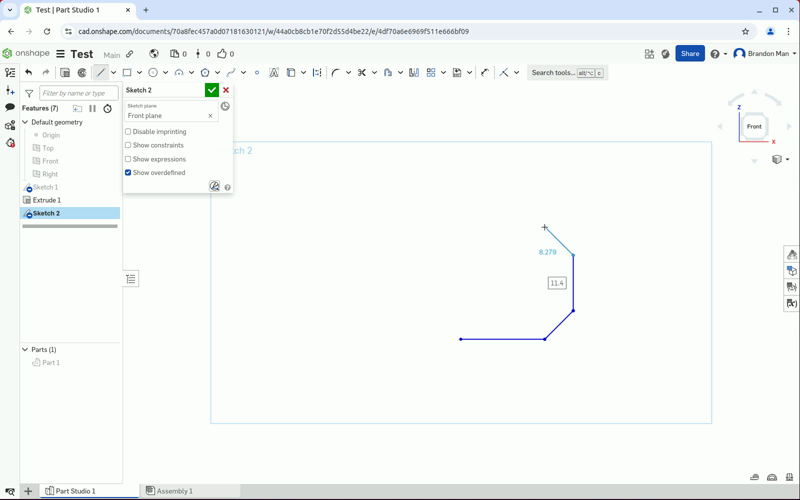
click(544, 226)
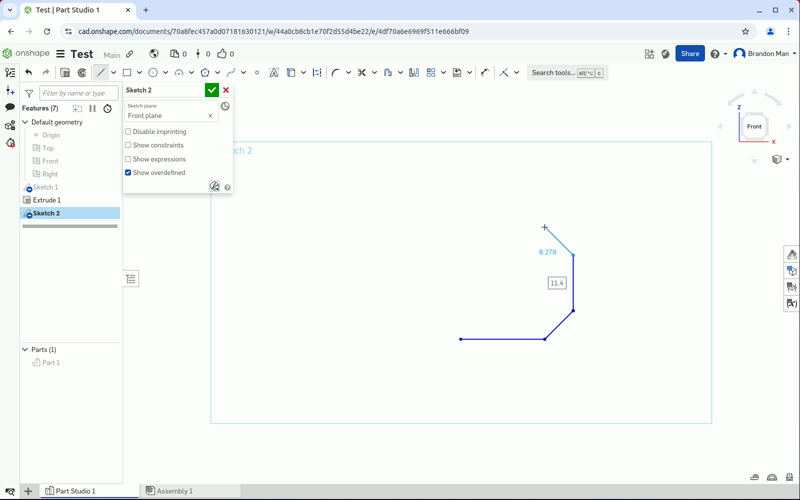
key_up(shift)
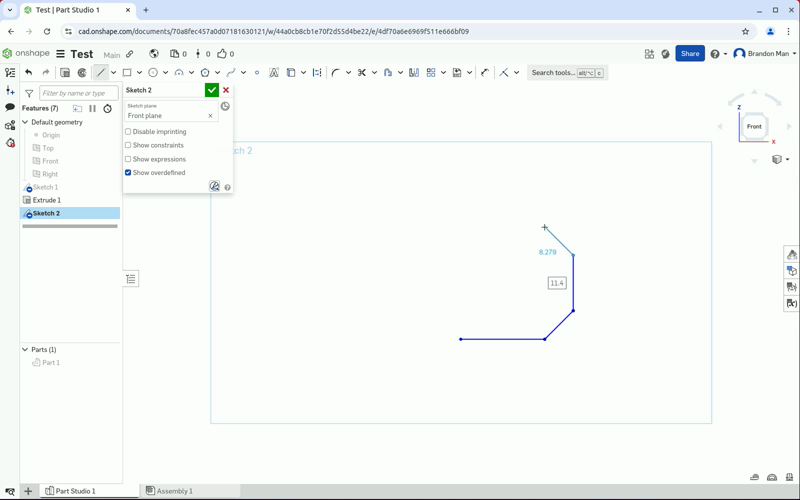
key_down(shift)
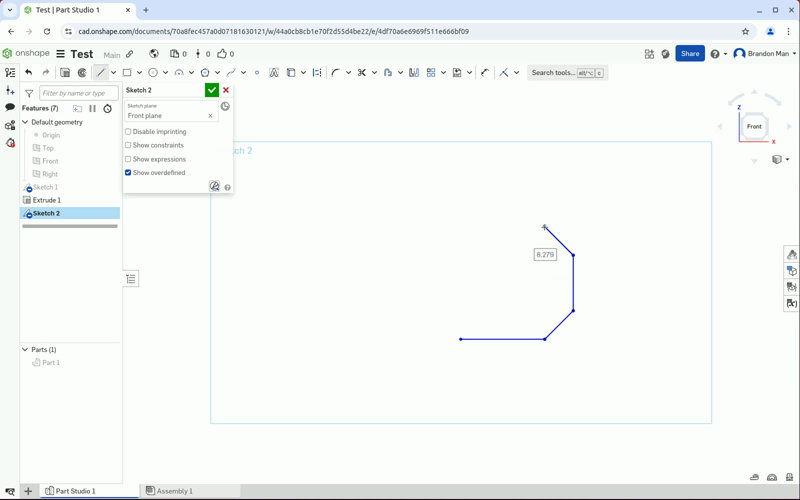
mouse_move(460, 226)
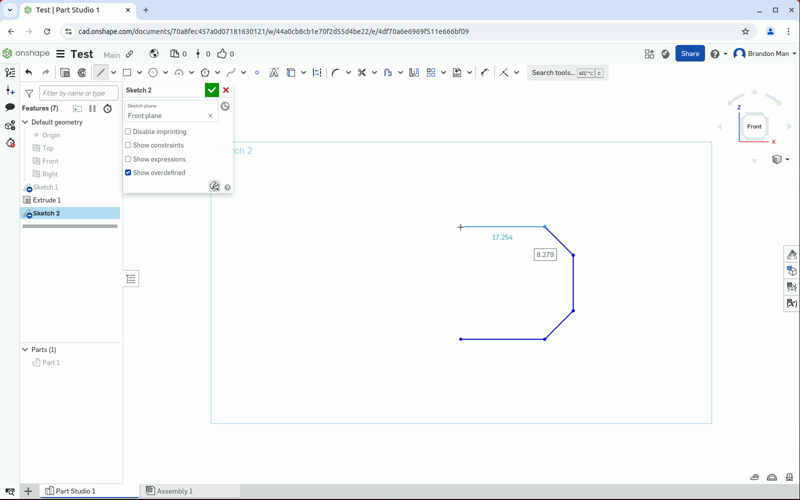
click(460, 226)
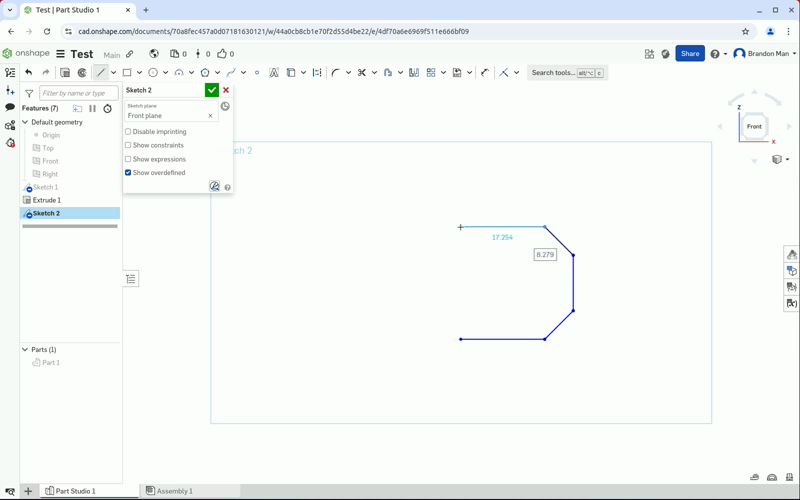
key_up(shift)
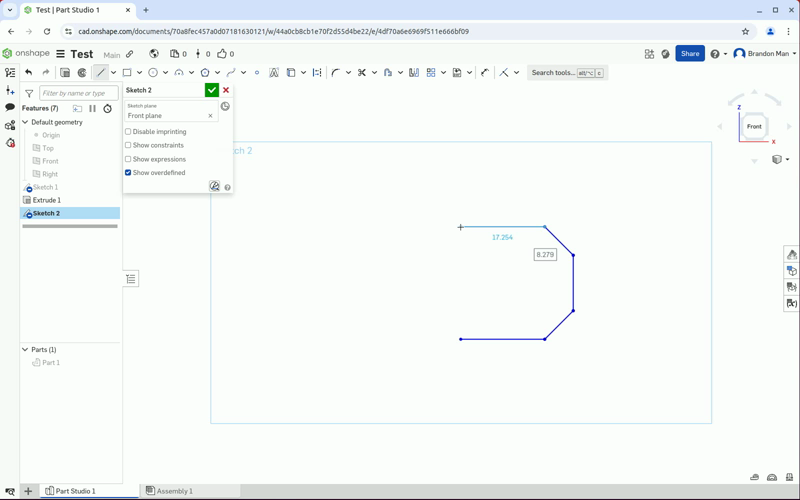
key(esc)
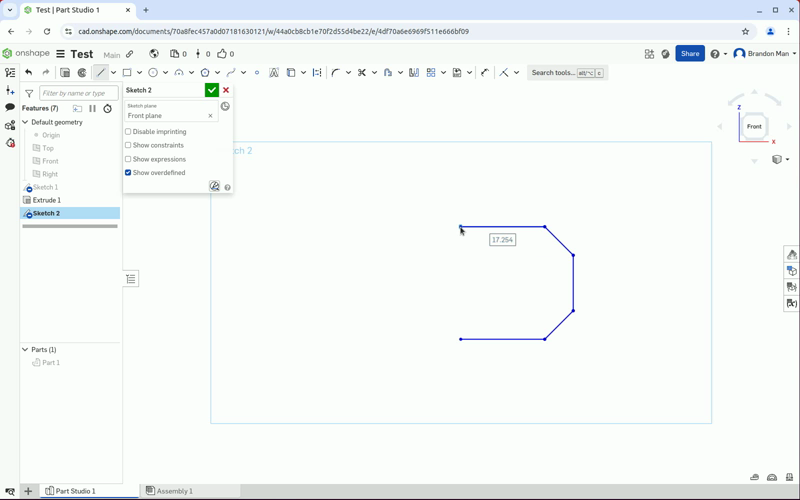
key(a)
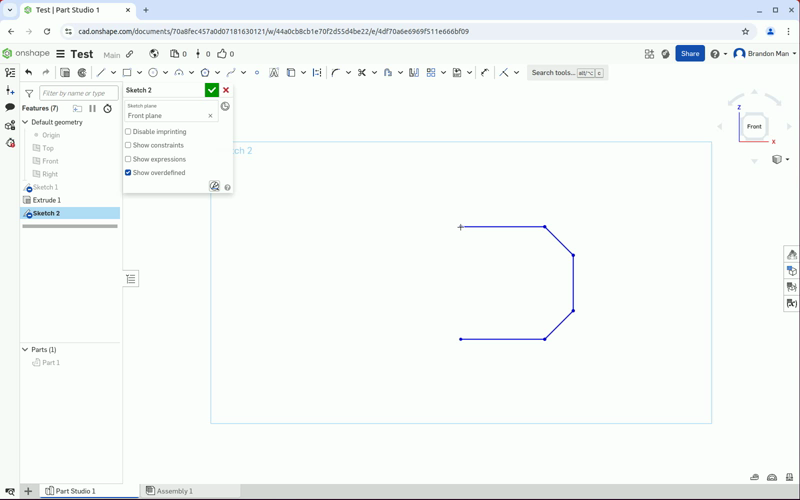
mouse_move(460, 226)
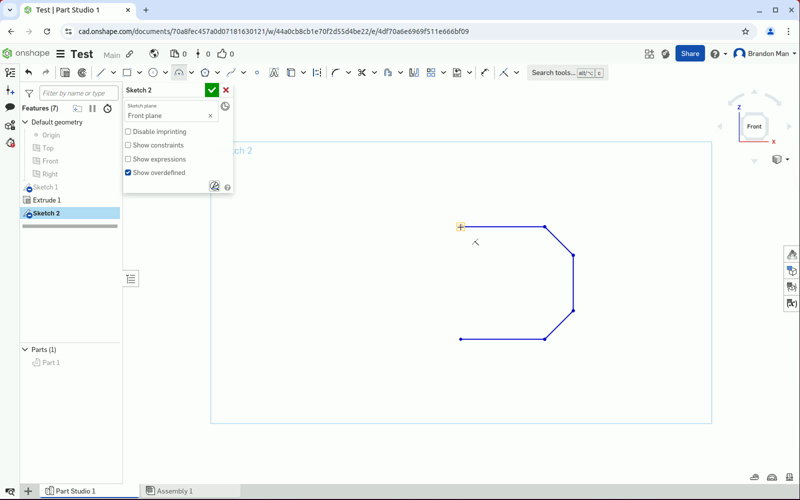
click(460, 226)
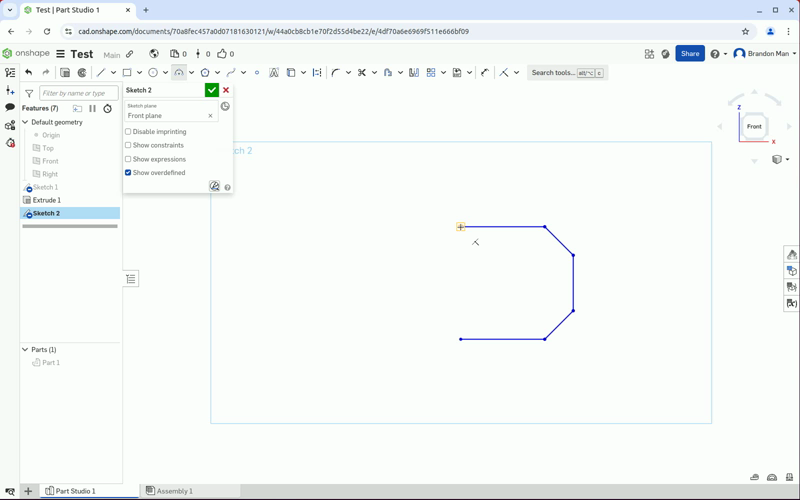
mouse_move(460, 339)
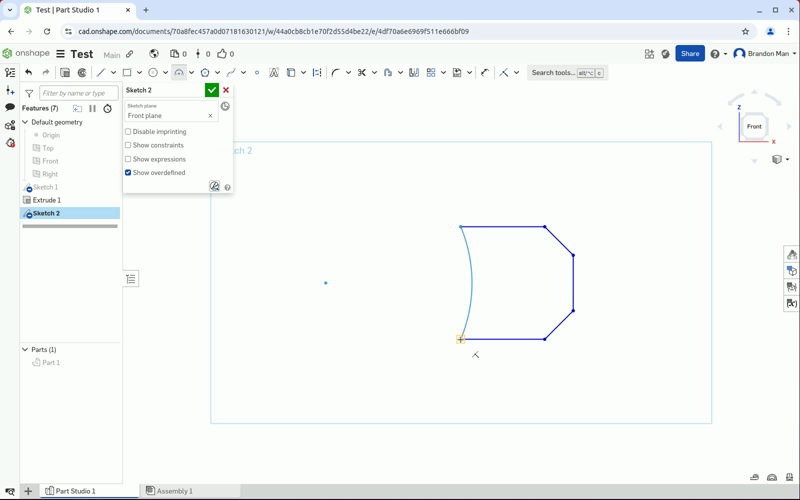
click(460, 339)
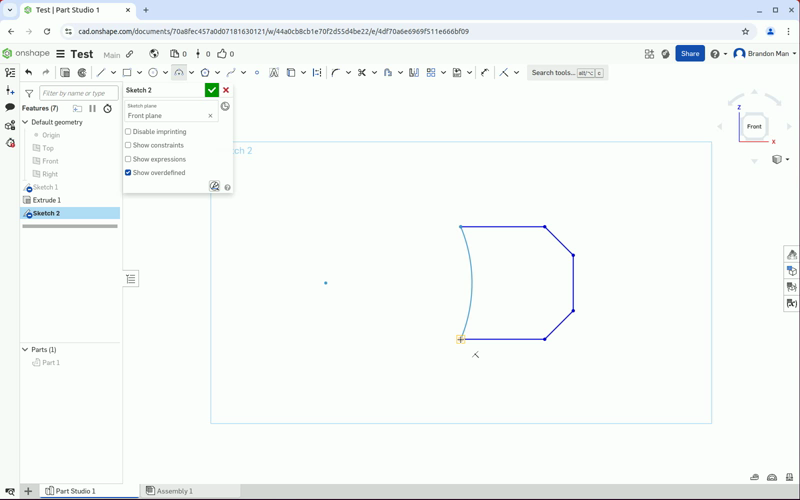
key_down(shift)
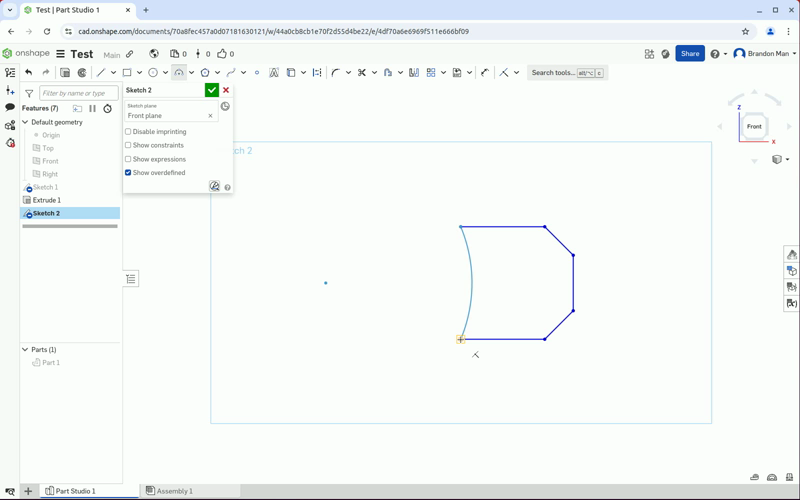
mouse_move(516, 282)
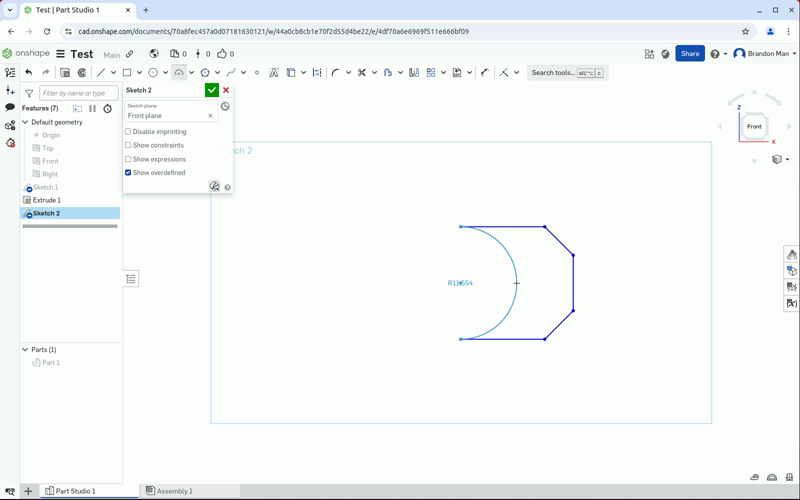
click(516, 282)
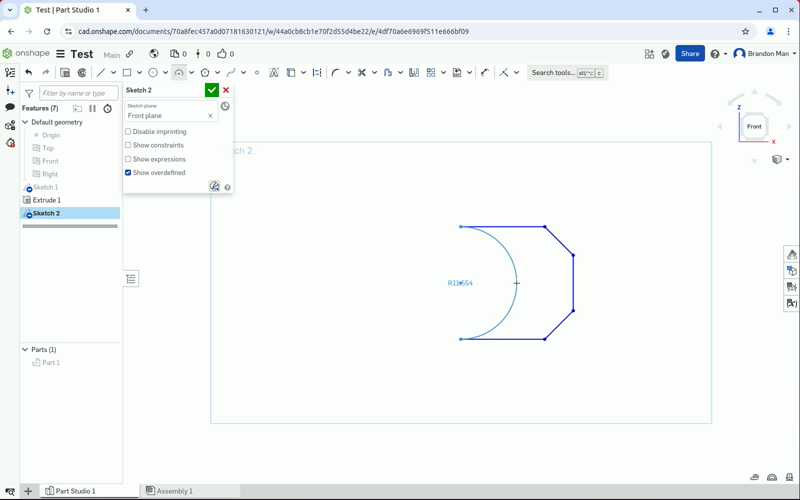
key_up(shift)
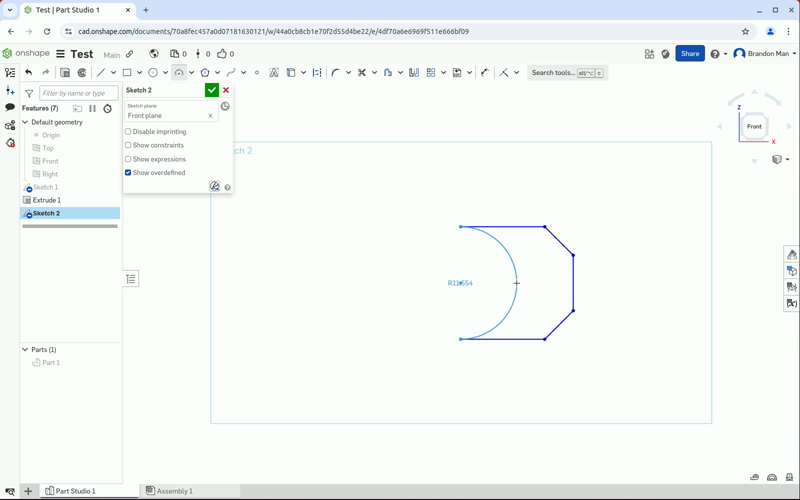
key(esc)
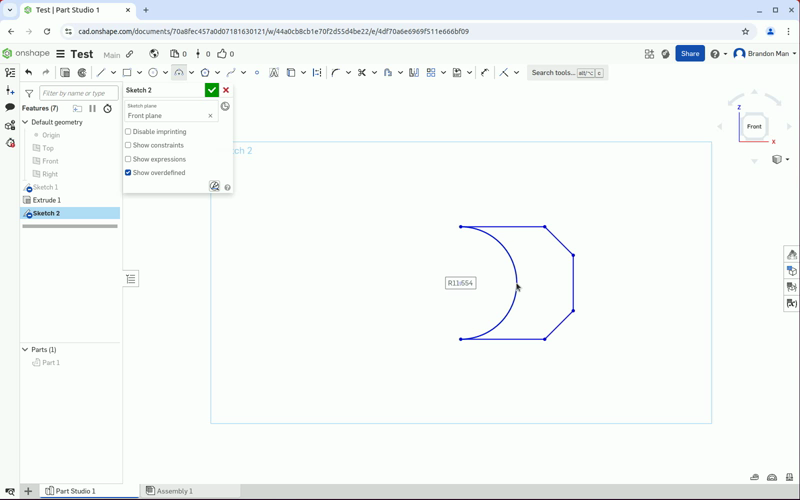
mouse_move(512, 259)
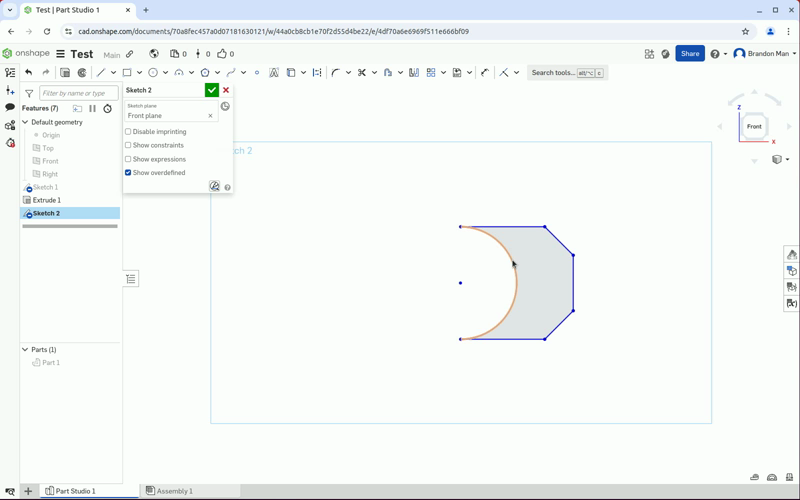
scroll(6)
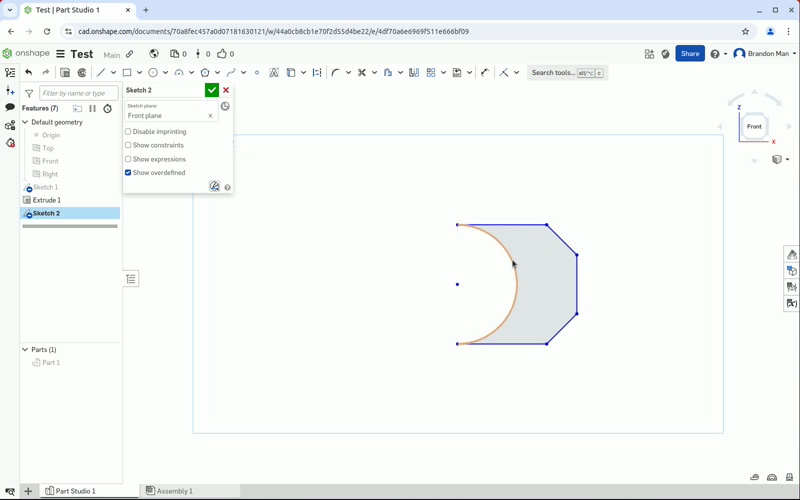
scroll(6)
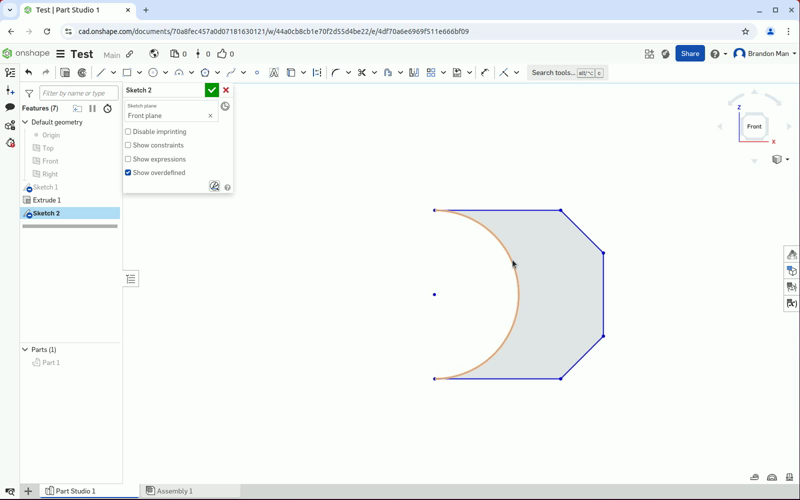
scroll(6)
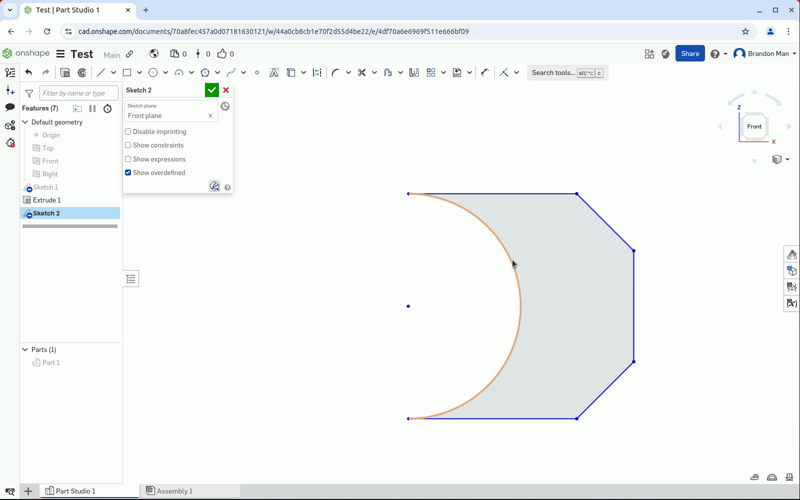
scroll(6)
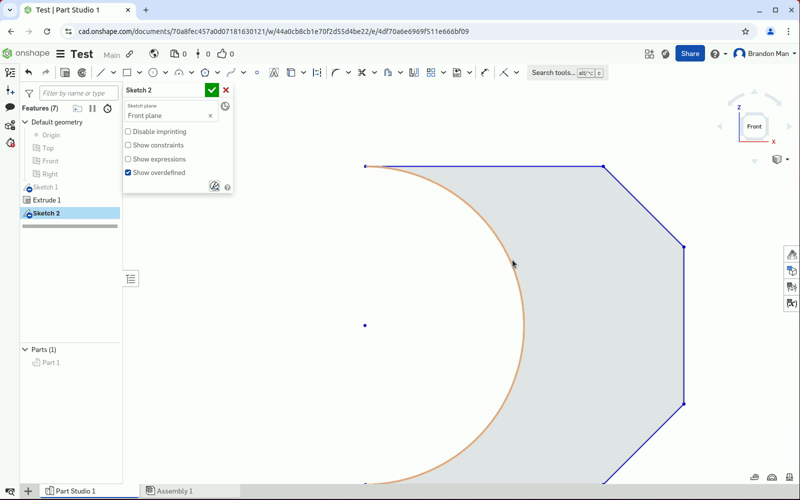
scroll(6)
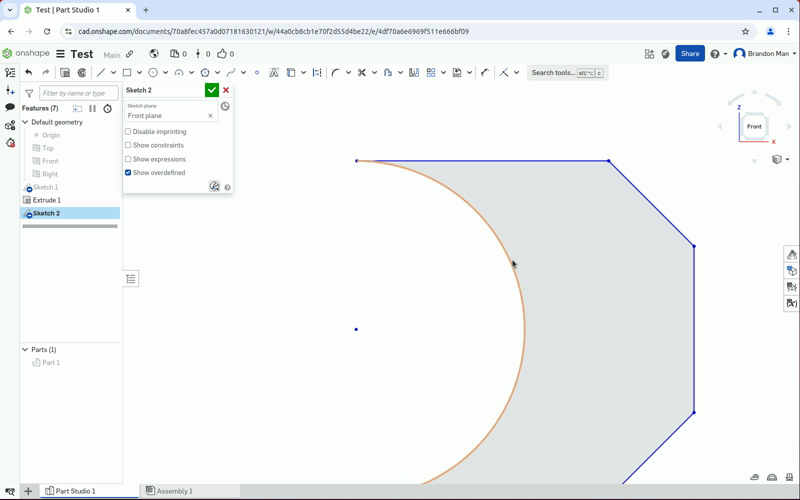
scroll(6)
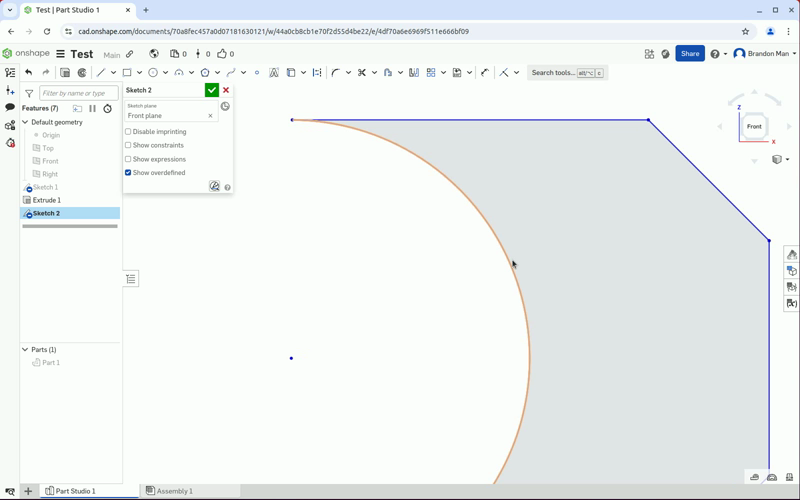
scroll(6)
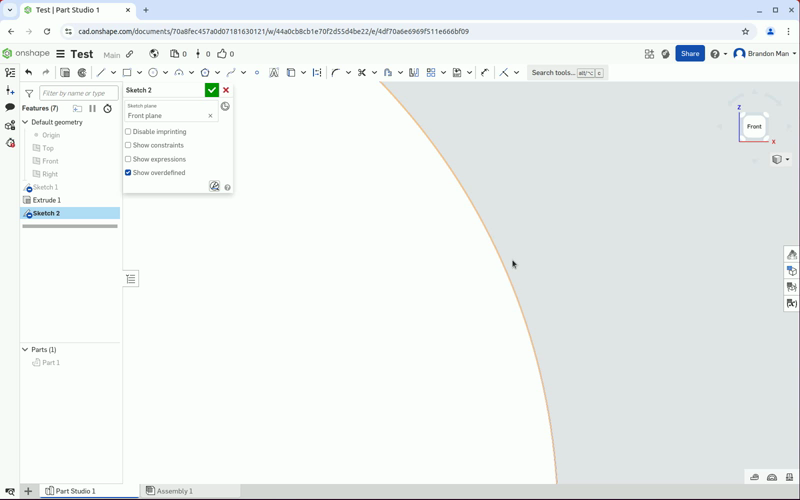
click(512, 259)
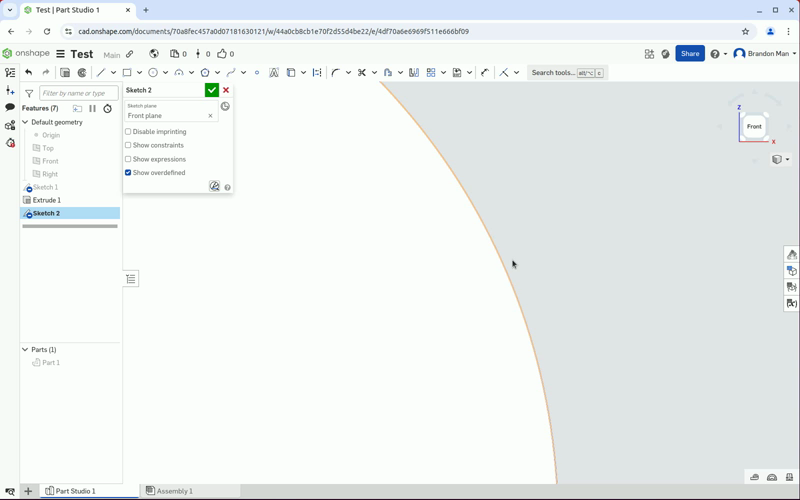
scroll(-6)
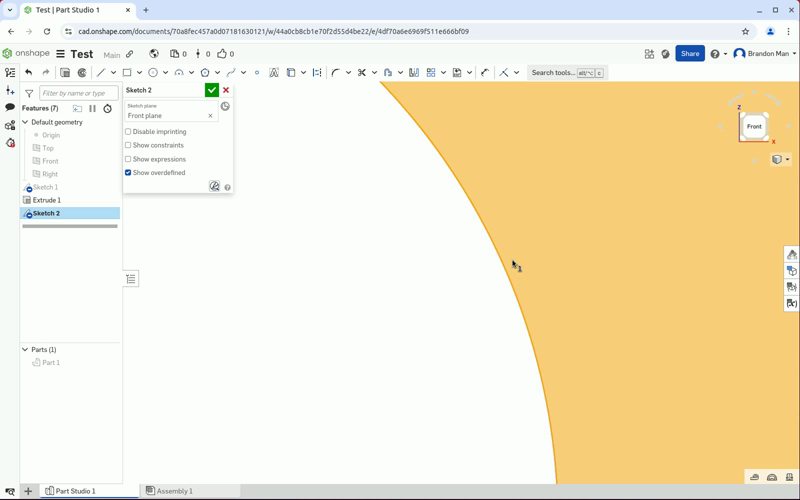
scroll(-6)
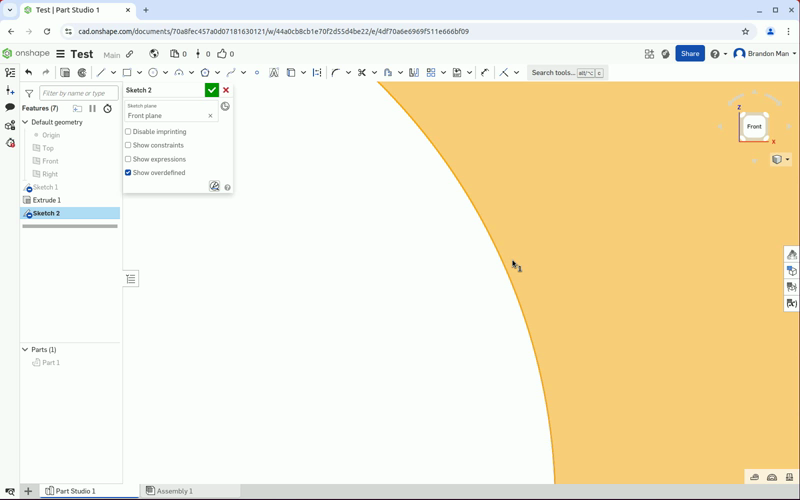
scroll(-6)
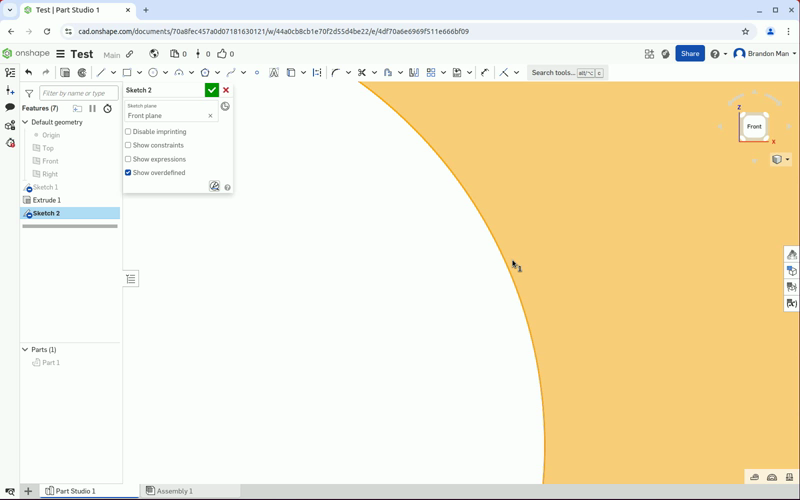
scroll(-6)
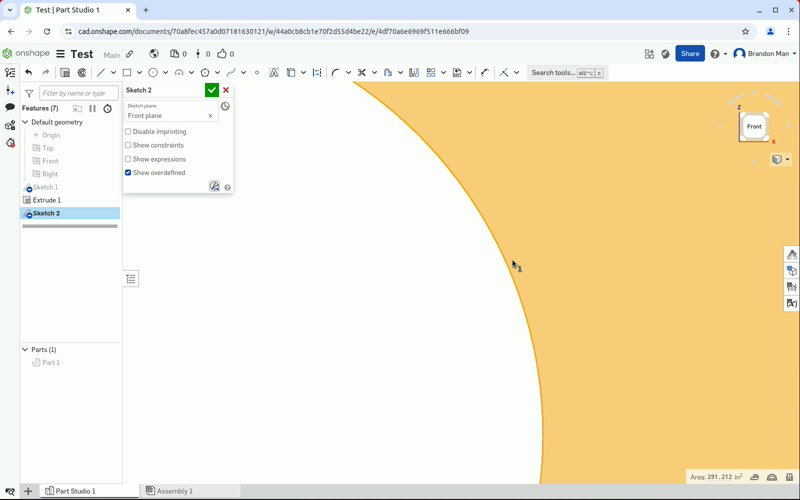
scroll(-6)
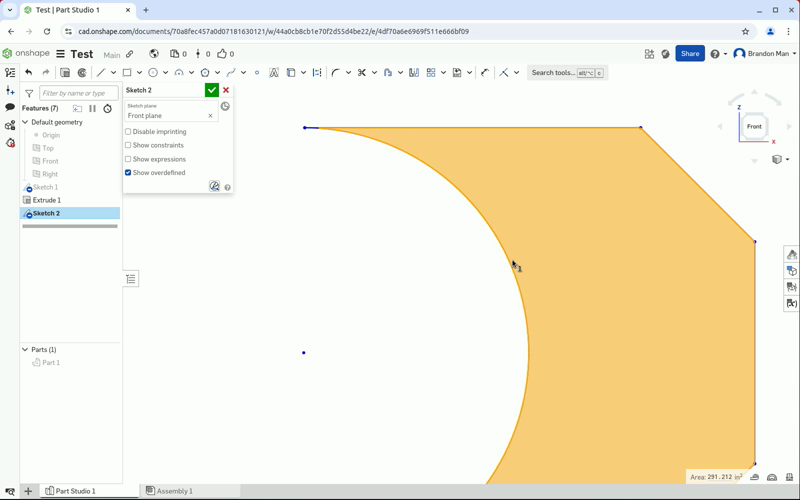
scroll(-6)
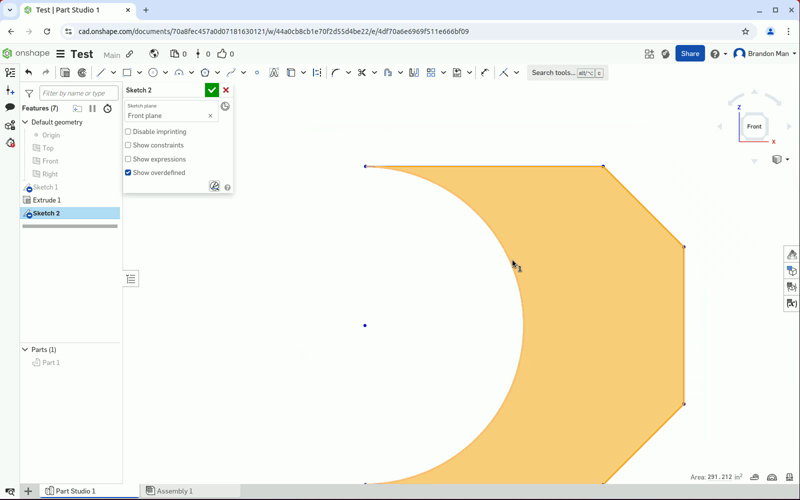
scroll(-6)
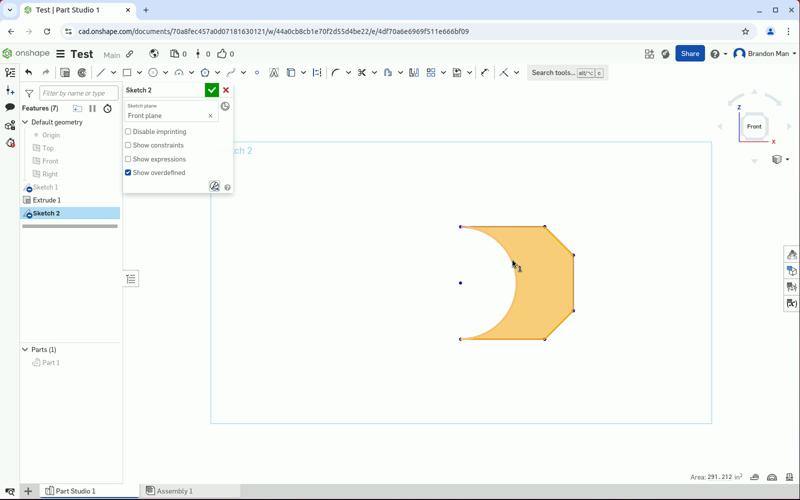
mouse_move(73, 352)
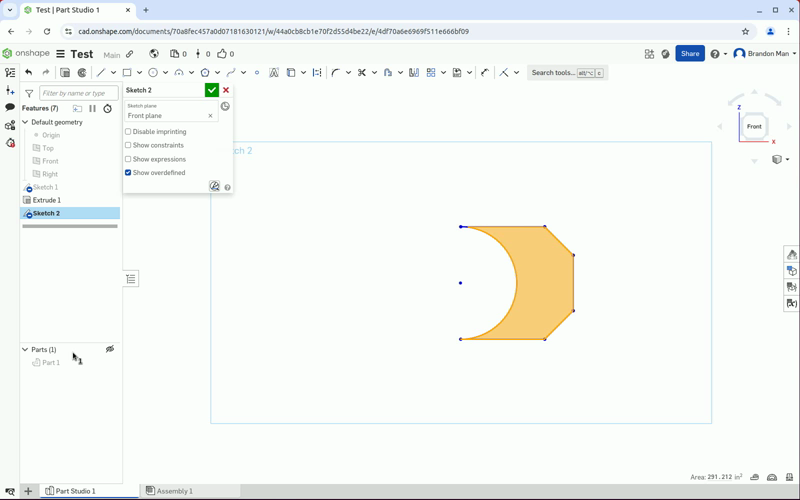
key(shift+y)
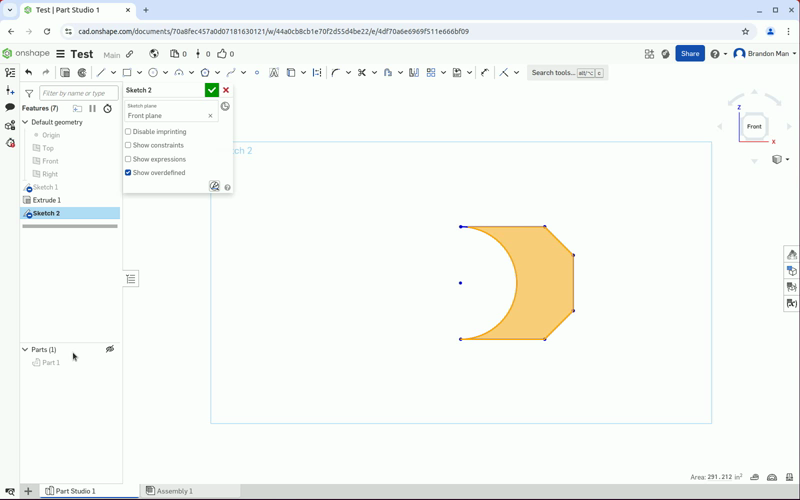
key(shift+e)
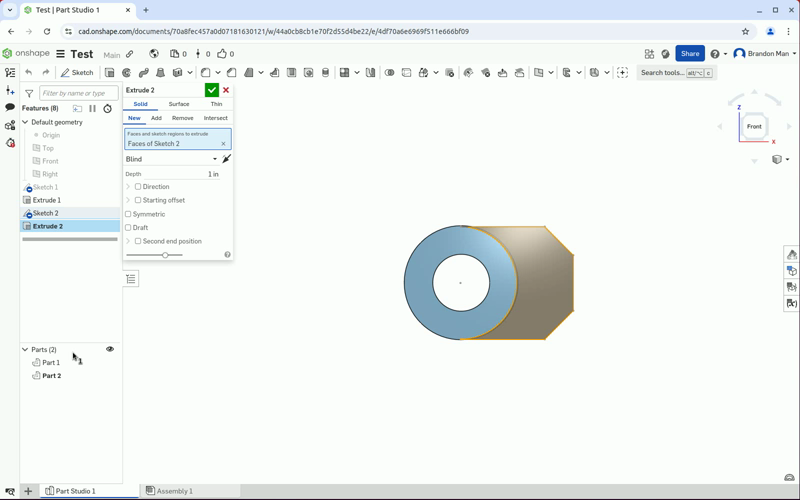
mouse_move(143, 106)
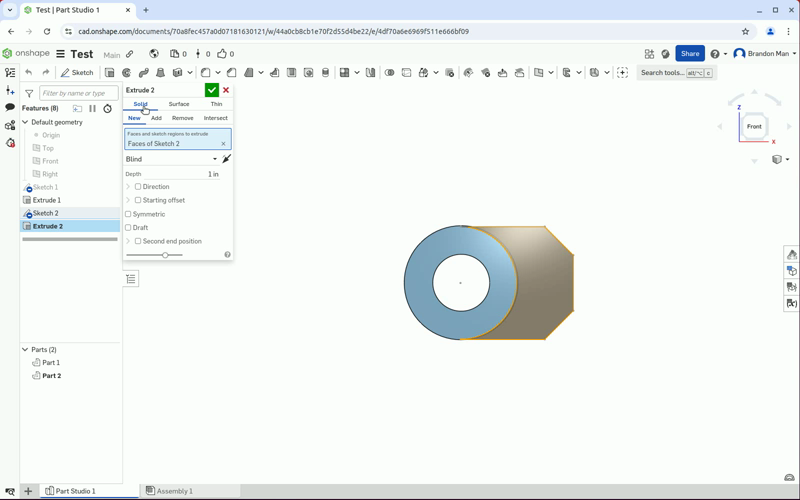
click(143, 106)
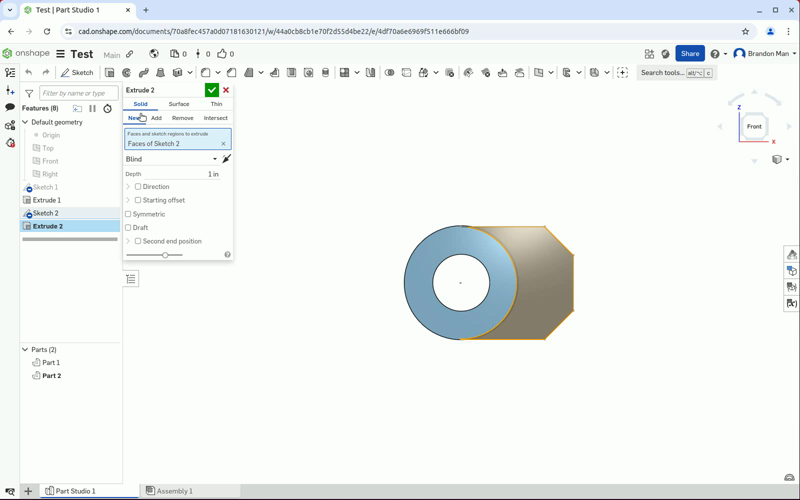
mouse_move(137, 120)
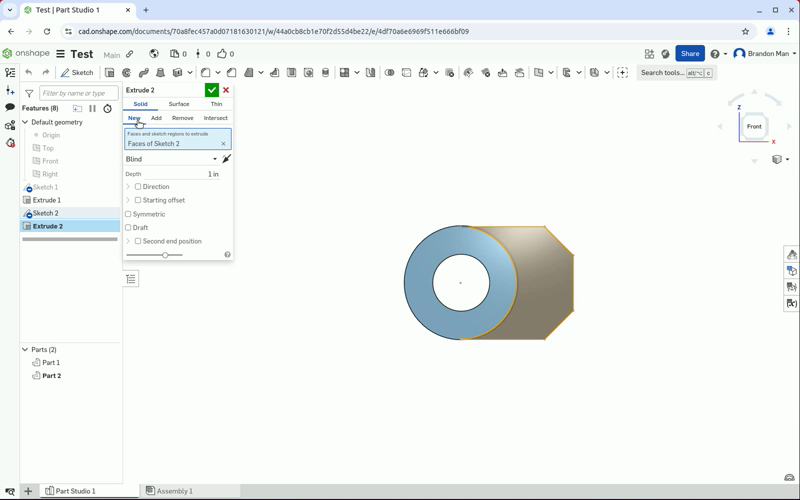
click(137, 120)
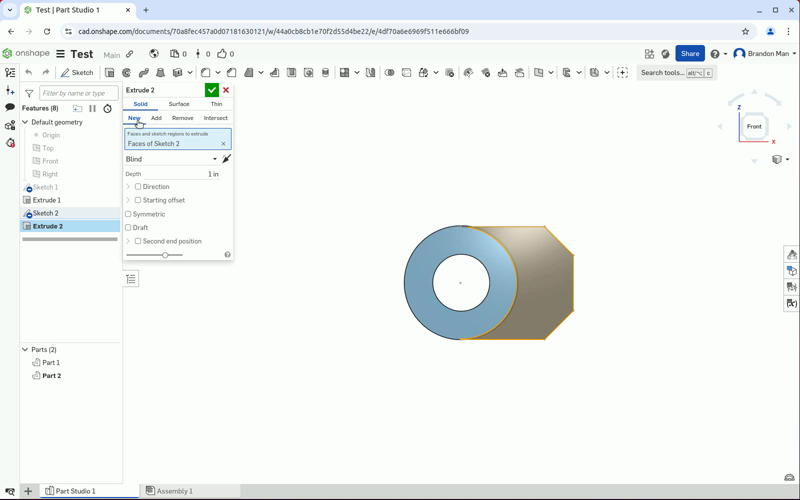
key(tab, 4)
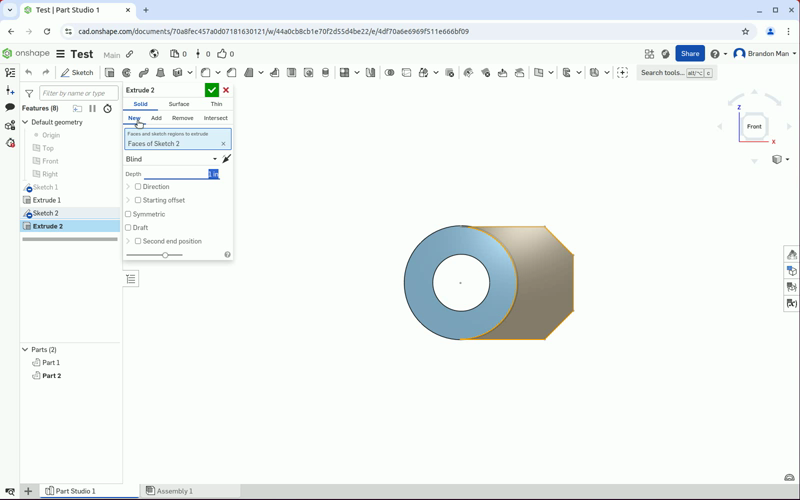
text(-17.331)
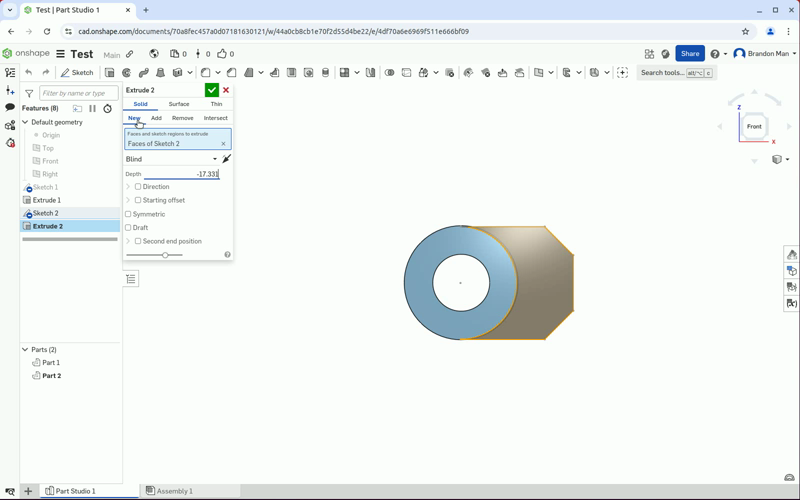
key(enter)
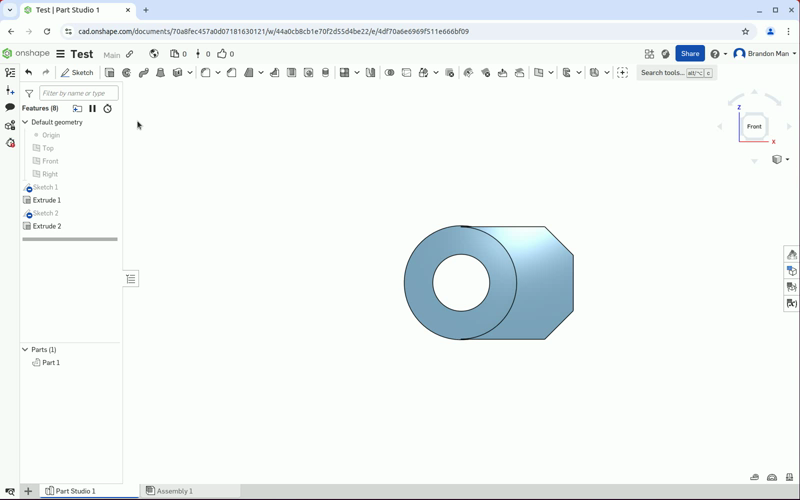
key(shift+h)
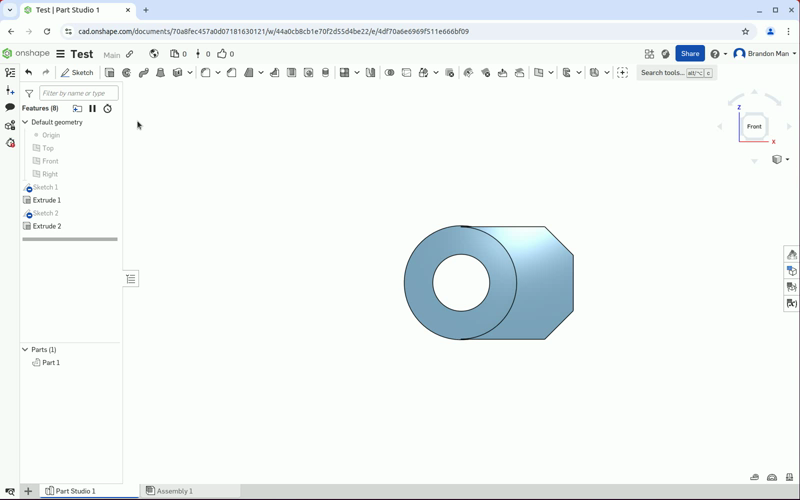
key(shift+h)
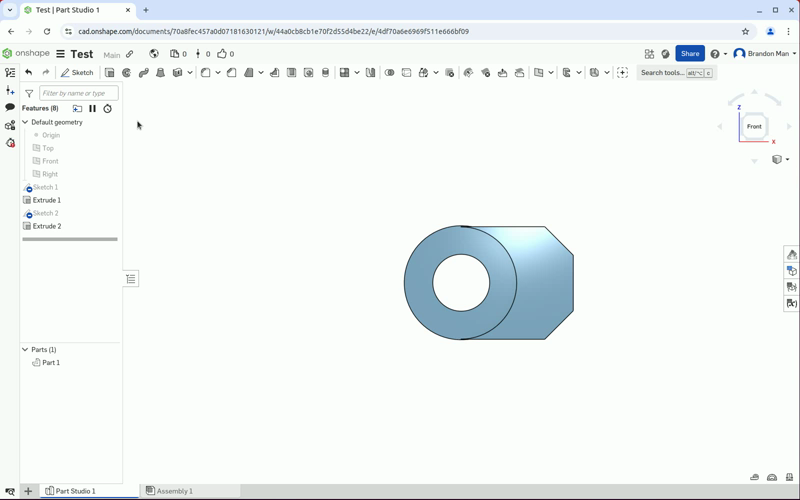
mouse_move(73, 189)
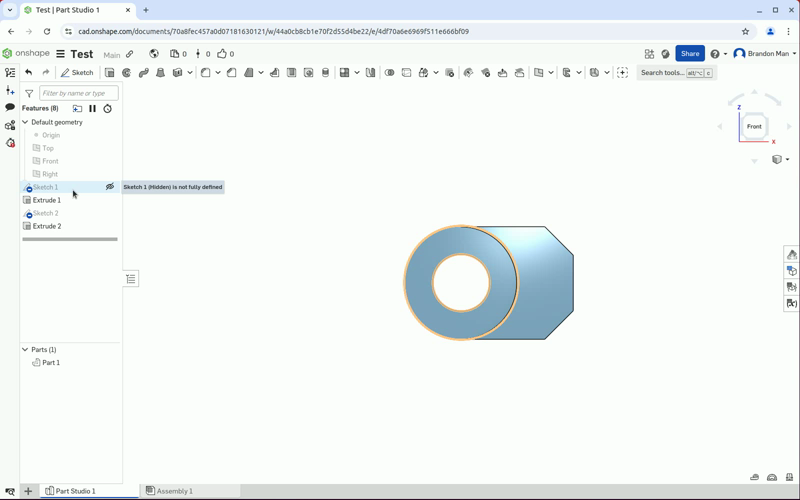
click(73, 189)
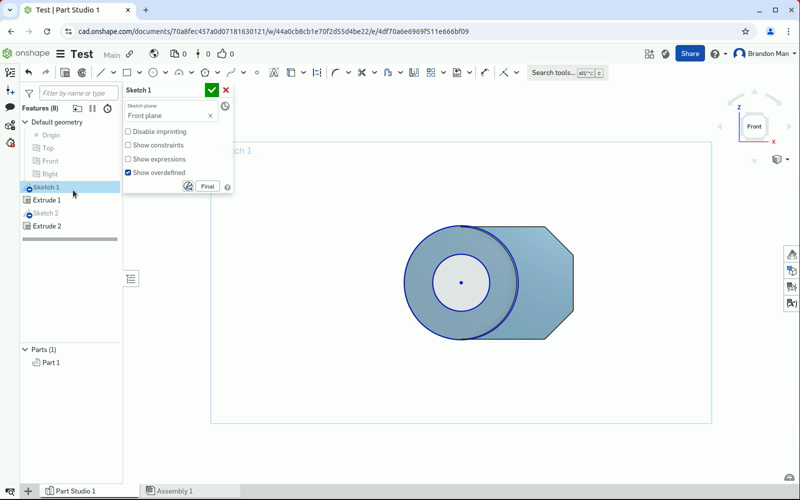
mouse_move(229, 92)
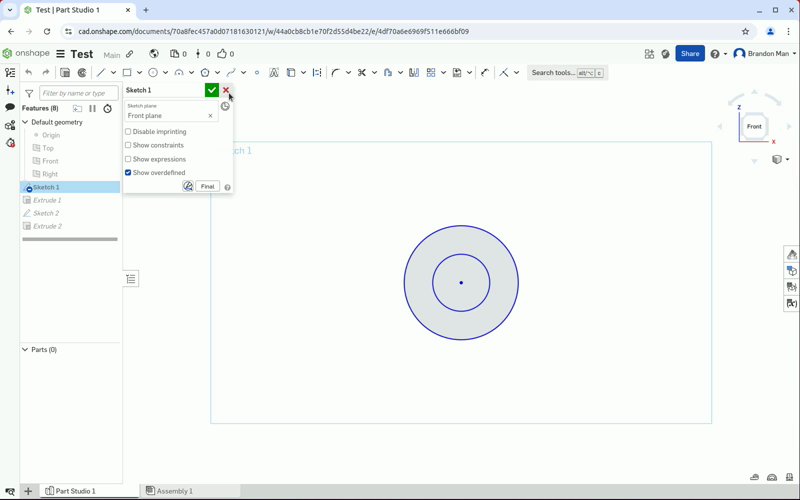
click(229, 92)
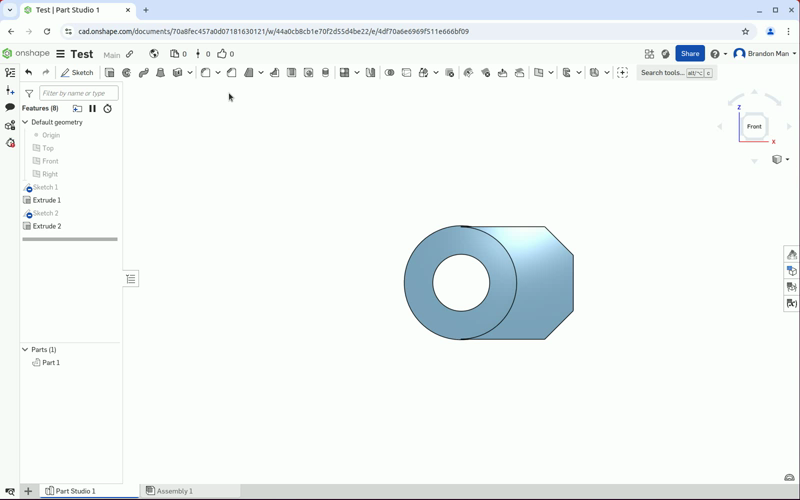
mouse_move(73, 352)
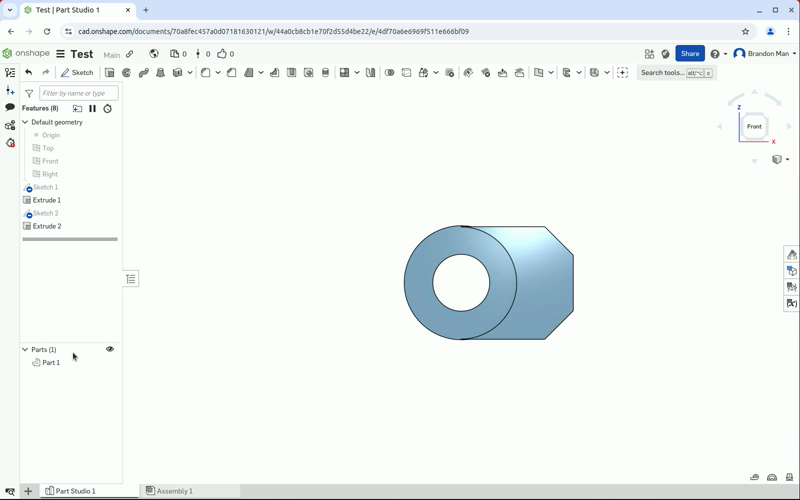
key(y)
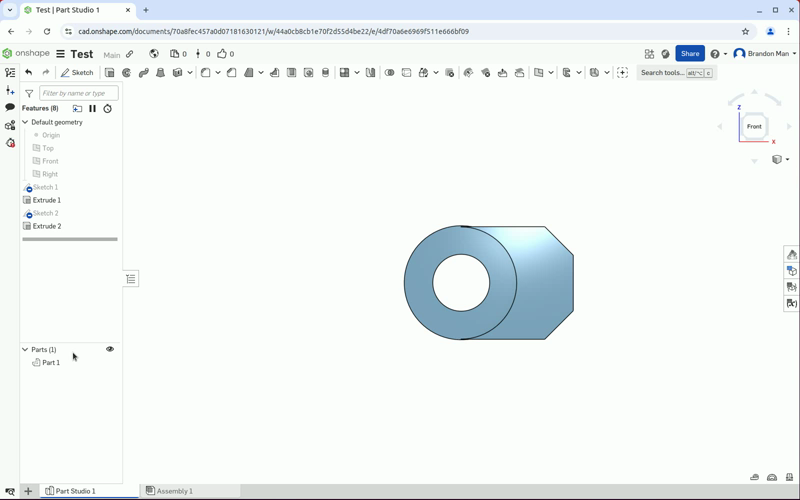
key(shift+p)
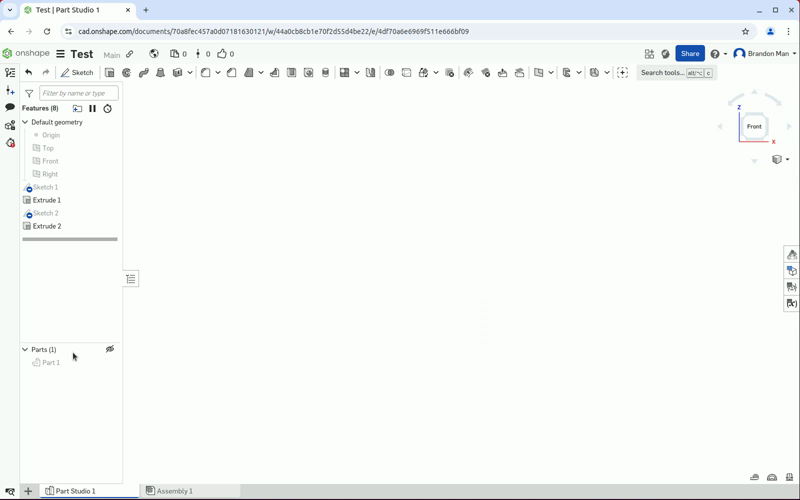
key(space)
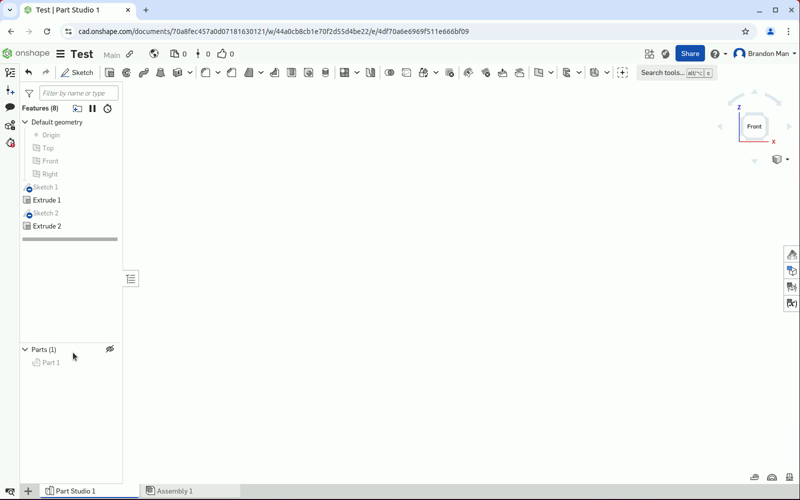
key_down(shift)
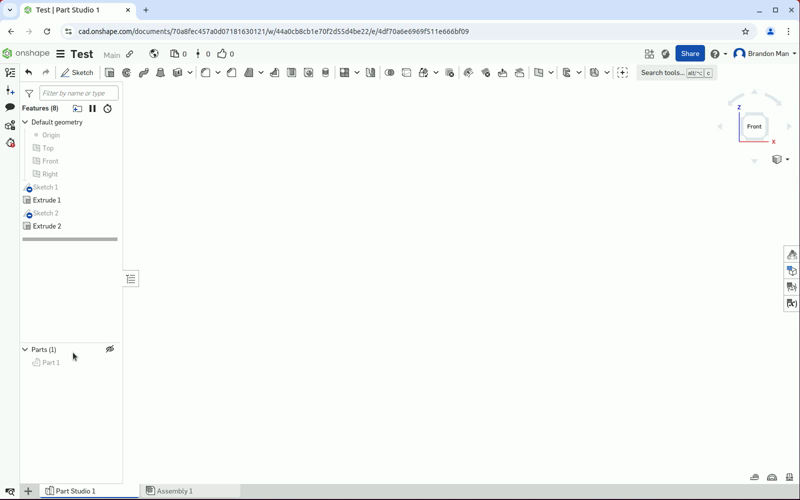
key(left)
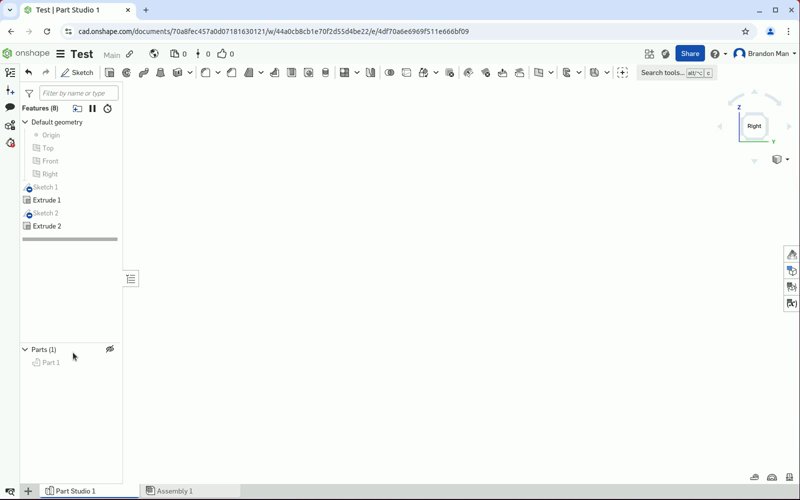
key_up(shift)
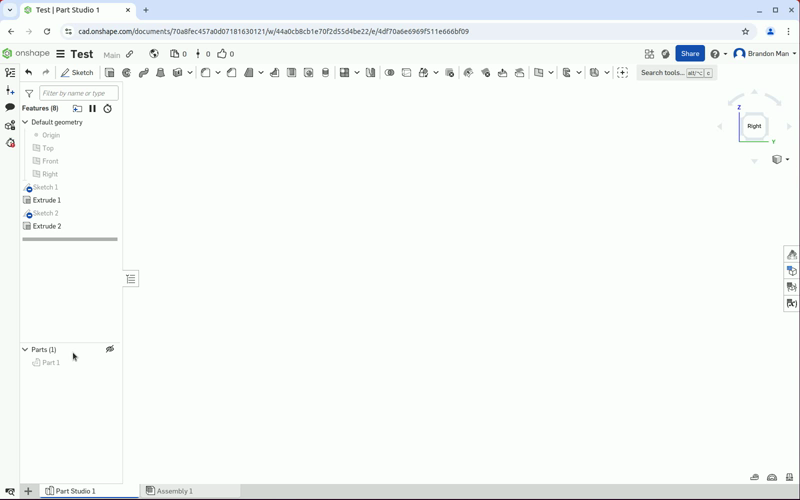
mouse_move(73, 352)
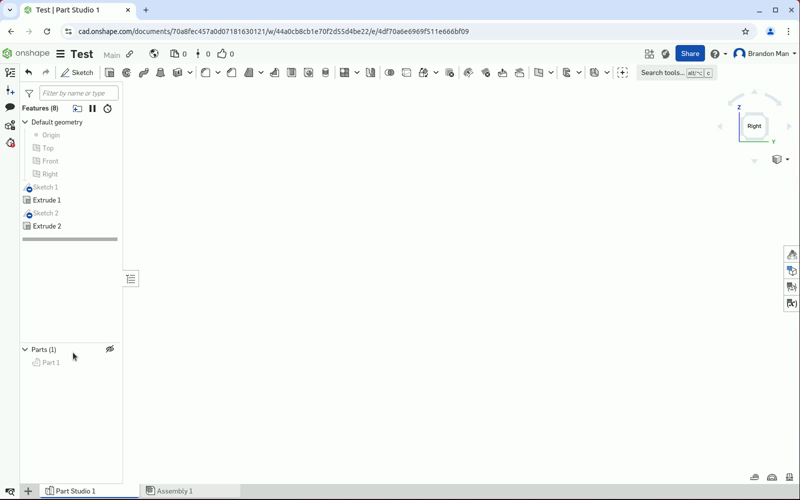
key(shift+y)
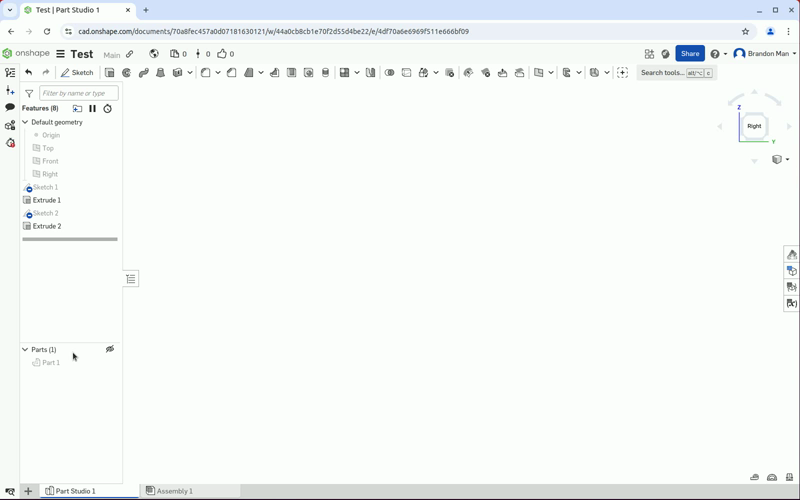
key(shift+s)
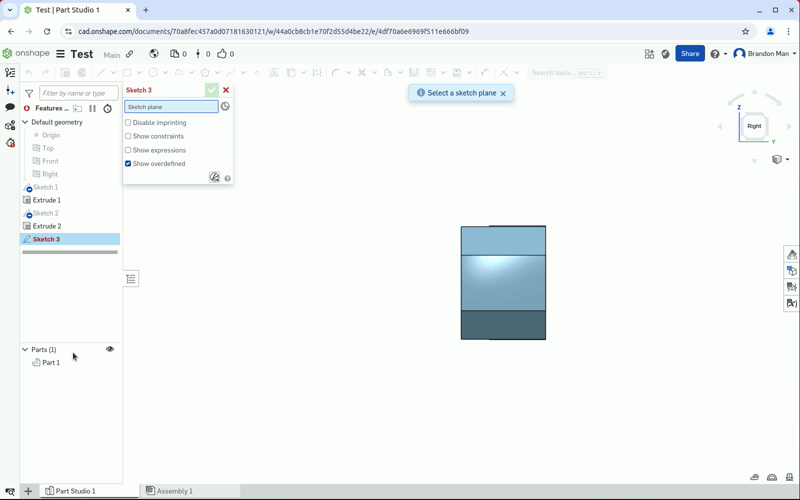
mouse_move(73, 176)
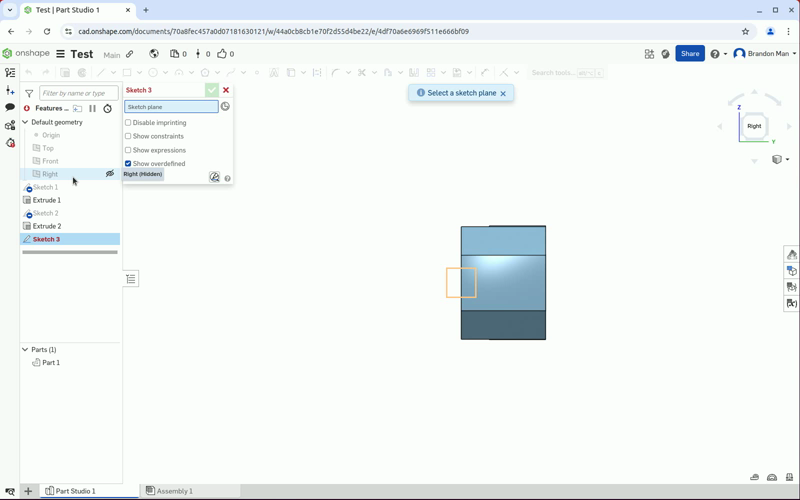
click(73, 176)
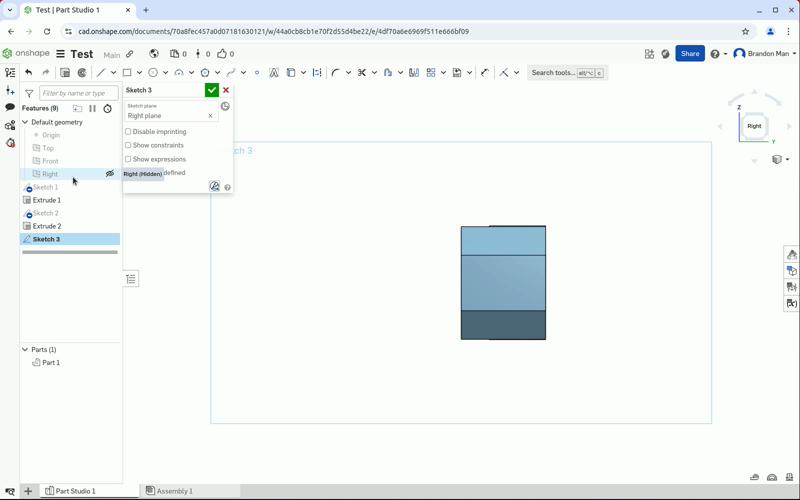
mouse_move(73, 352)
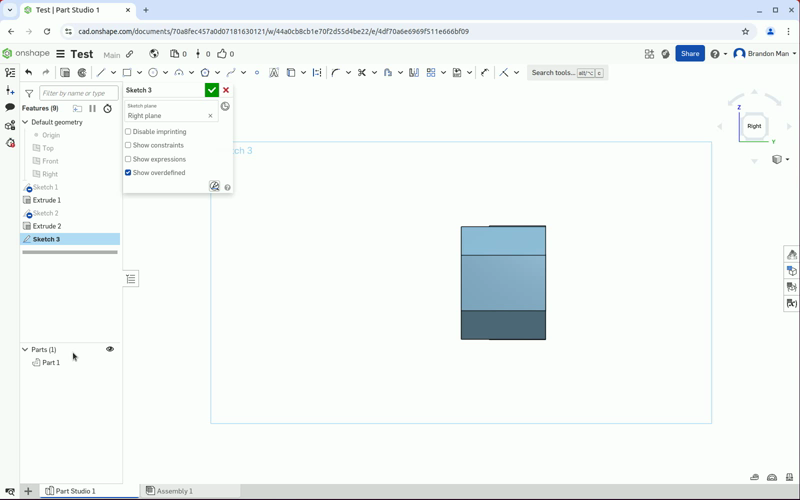
key(y)
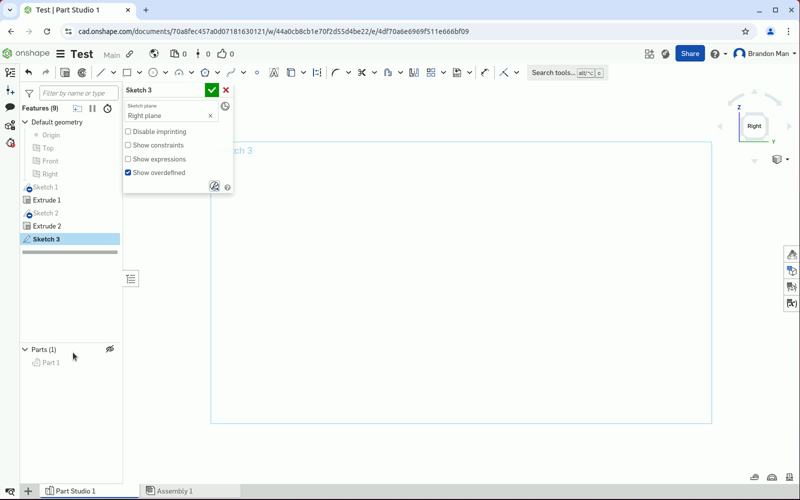
key(l)
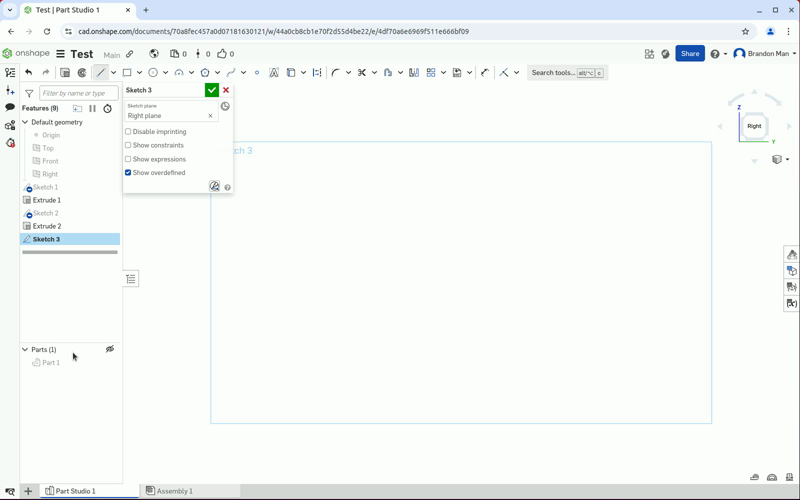
key_down(shift)
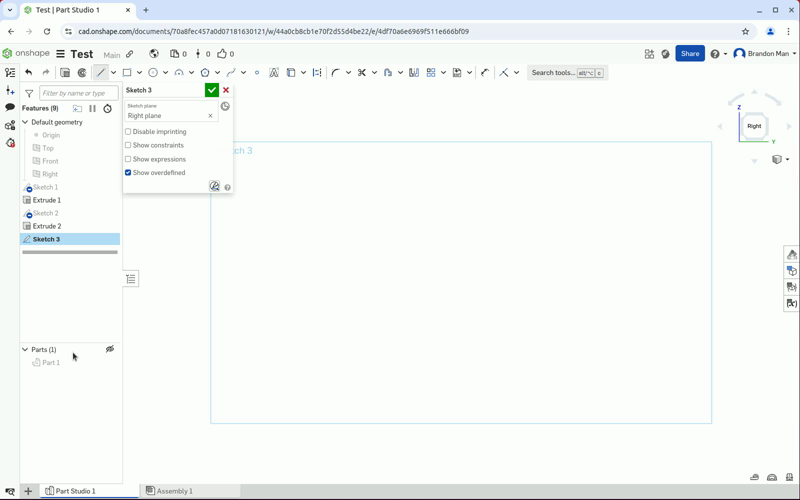
mouse_move(432, 297)
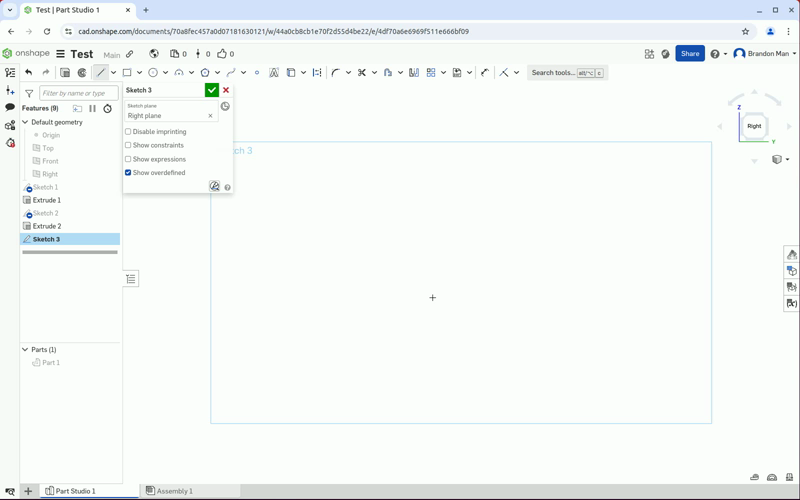
click(432, 297)
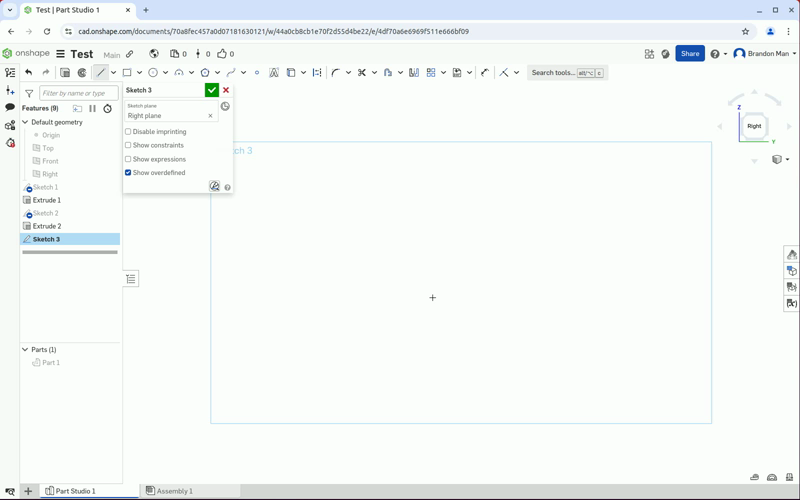
key_up(shift)
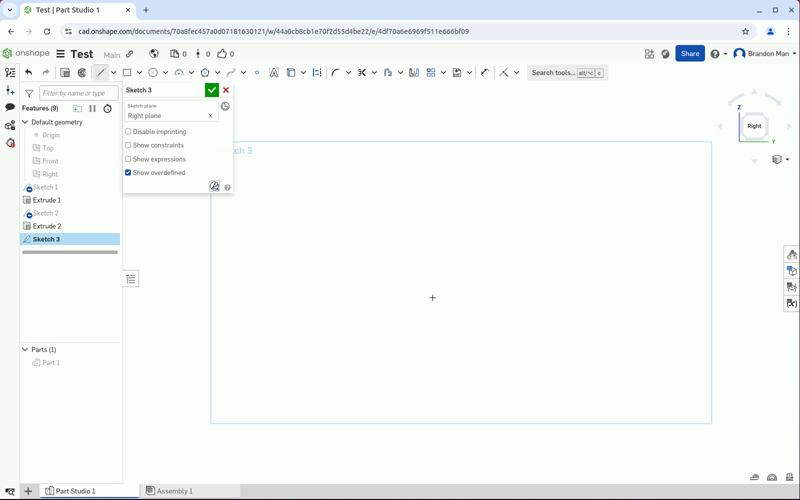
key_down(shift)
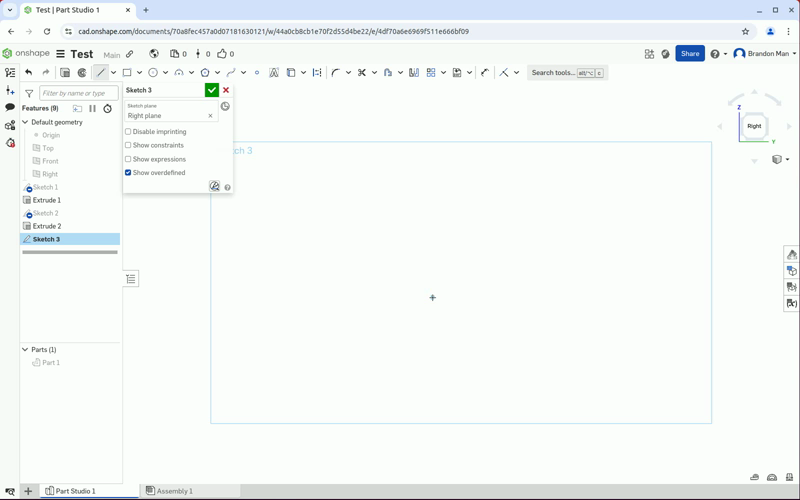
mouse_move(462, 297)
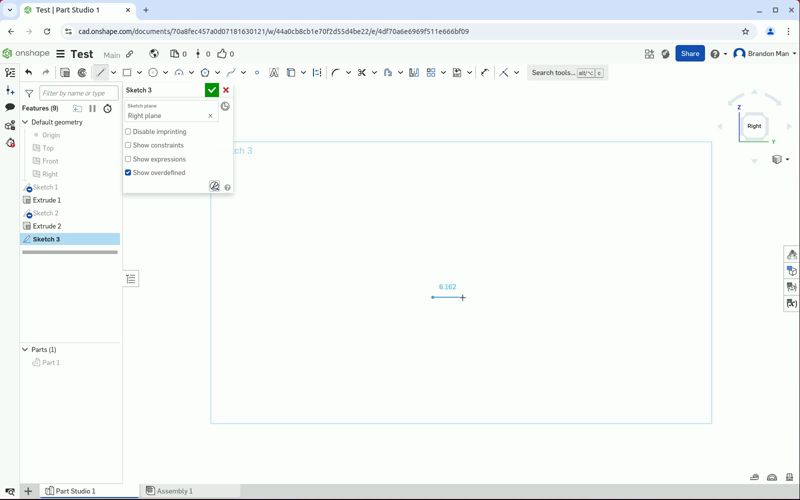
mouse_move(489, 297)
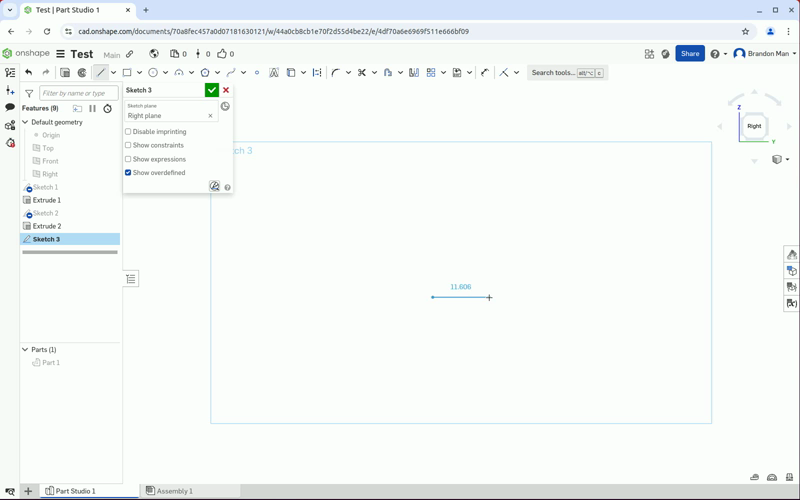
click(489, 297)
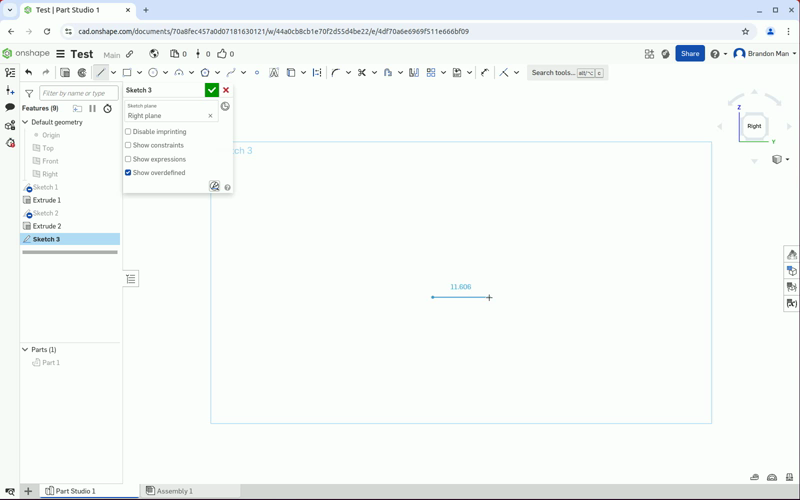
key_up(shift)
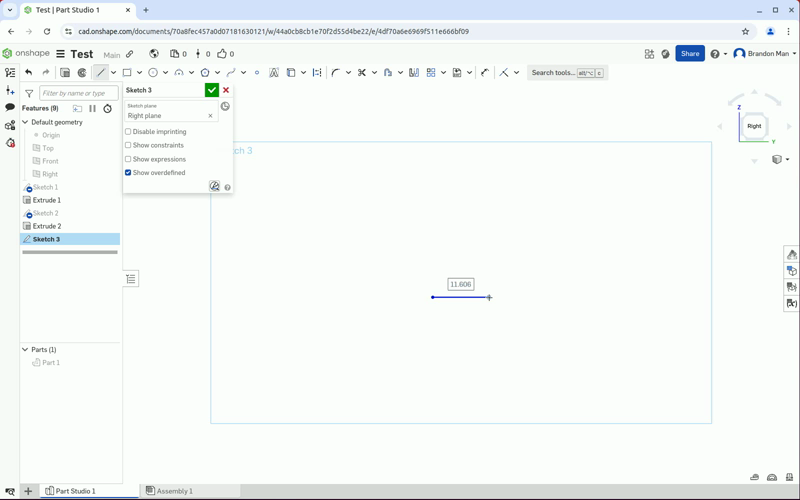
key_down(shift)
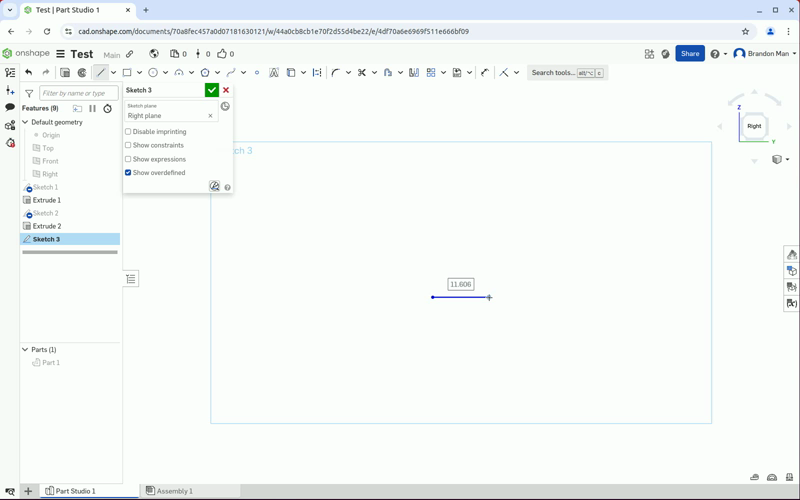
mouse_move(519, 297)
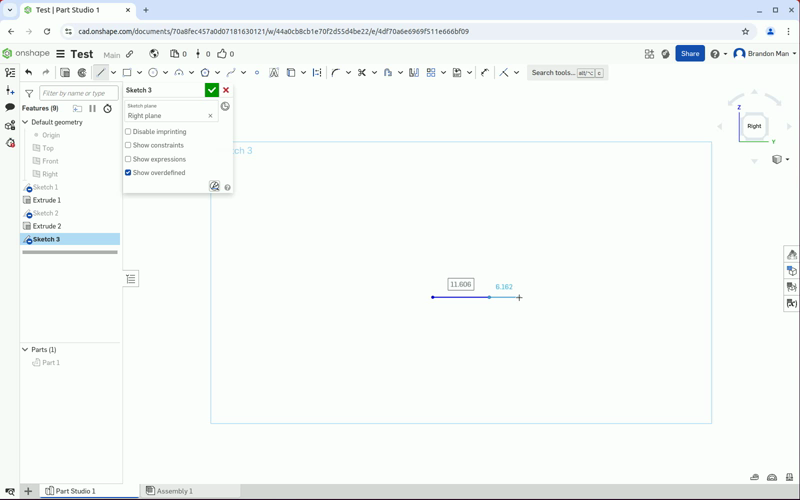
mouse_move(489, 268)
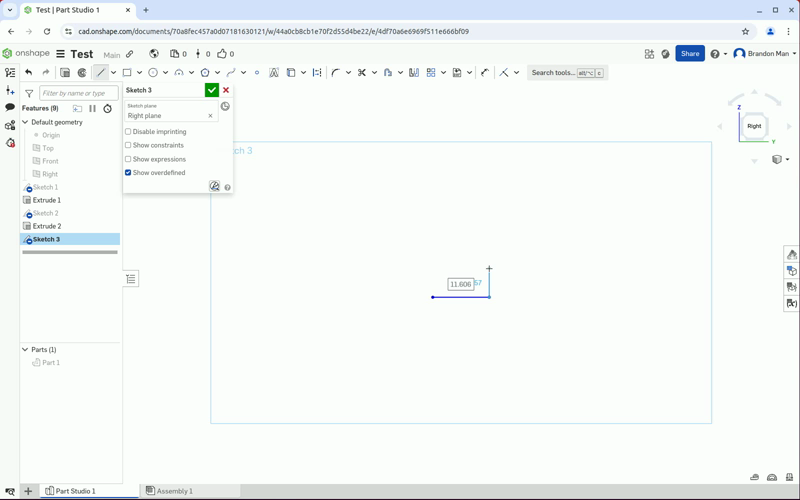
click(489, 268)
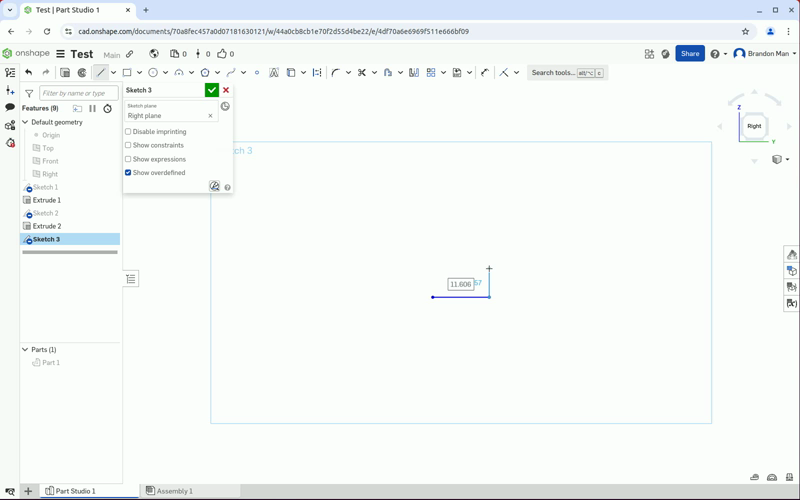
key_up(shift)
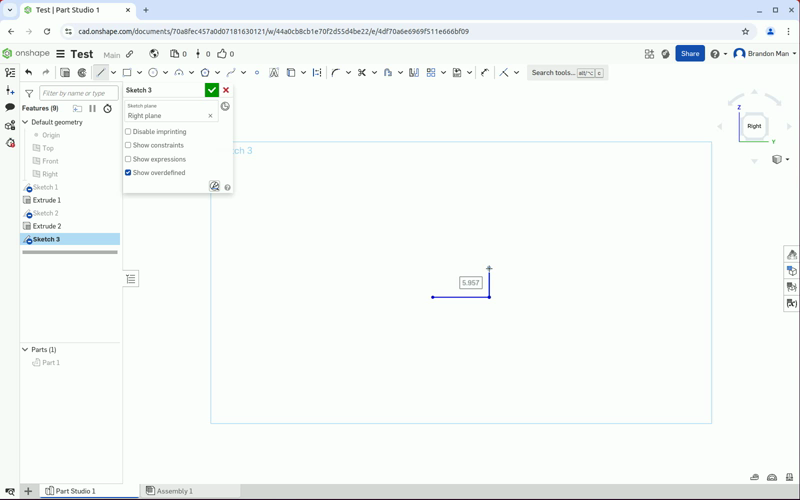
key_down(shift)
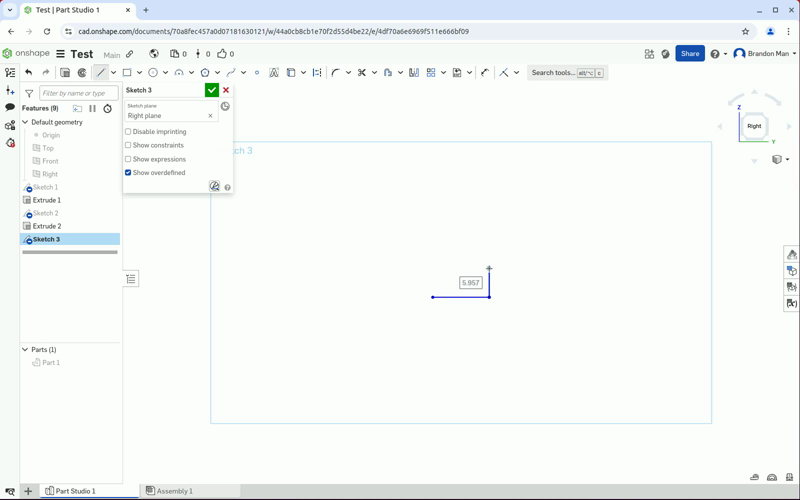
mouse_move(519, 268)
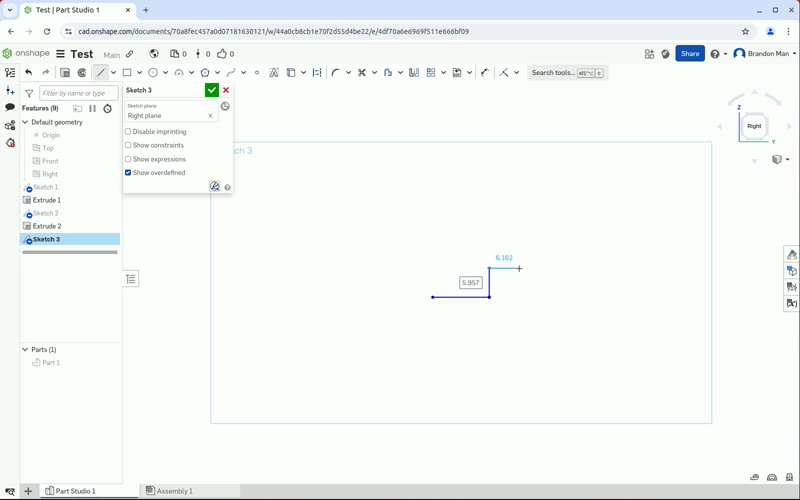
mouse_move(432, 268)
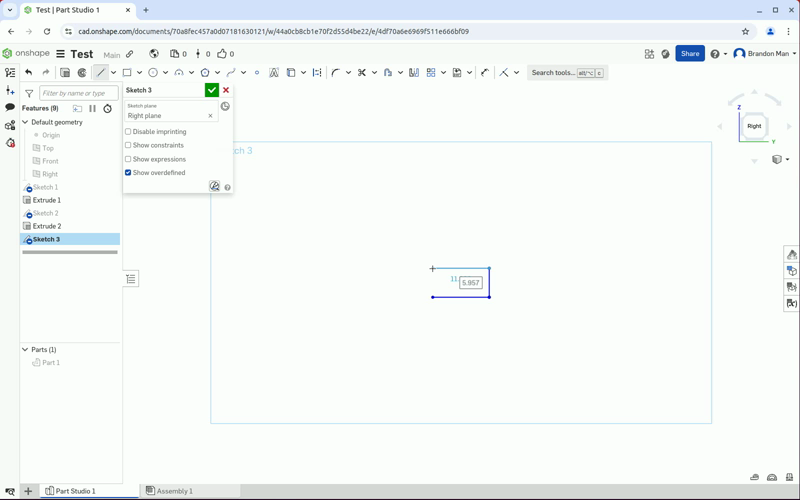
click(432, 268)
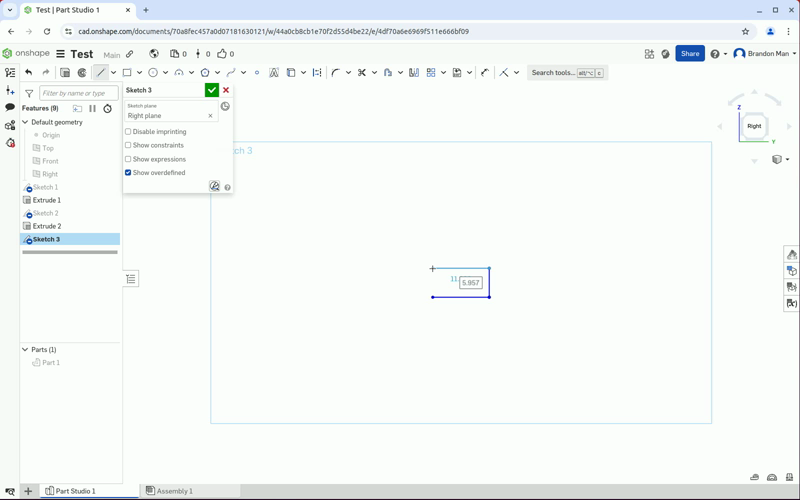
key_up(shift)
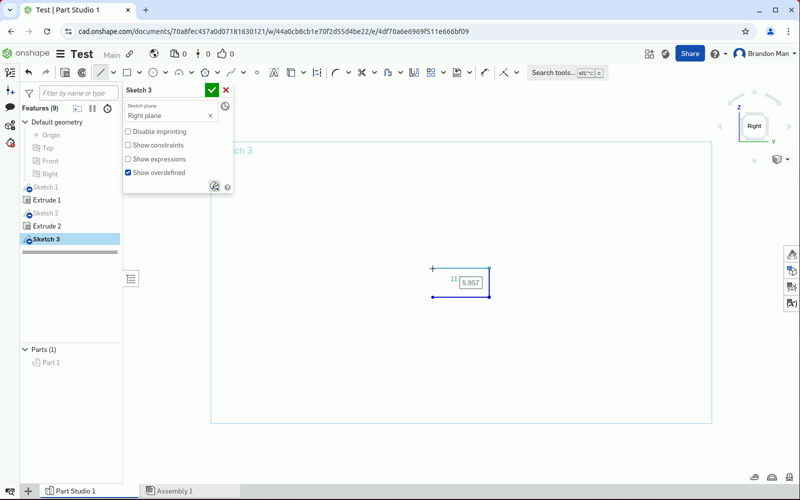
mouse_move(462, 268)
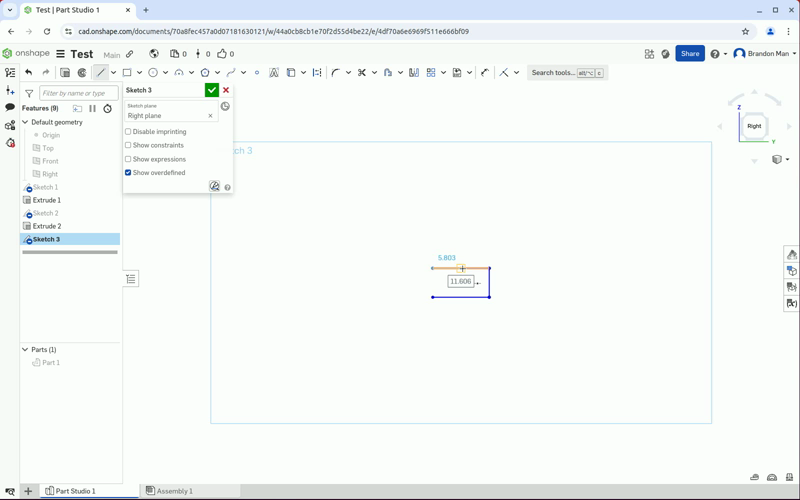
key_down(shift)
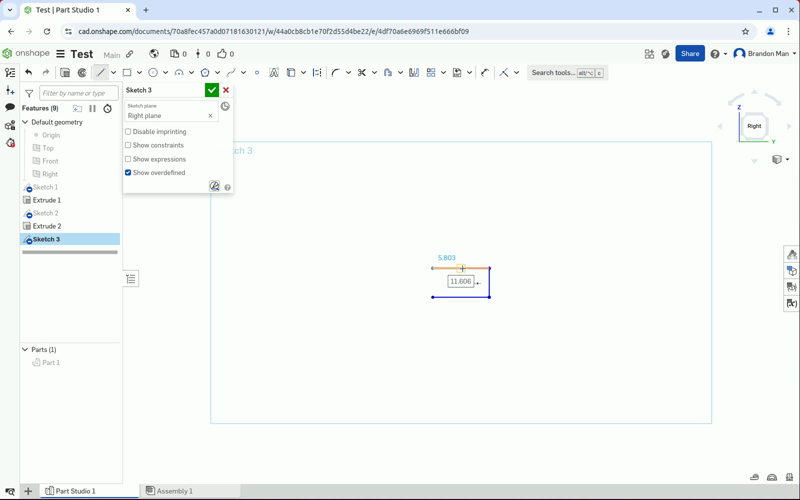
mouse_move(432, 297)
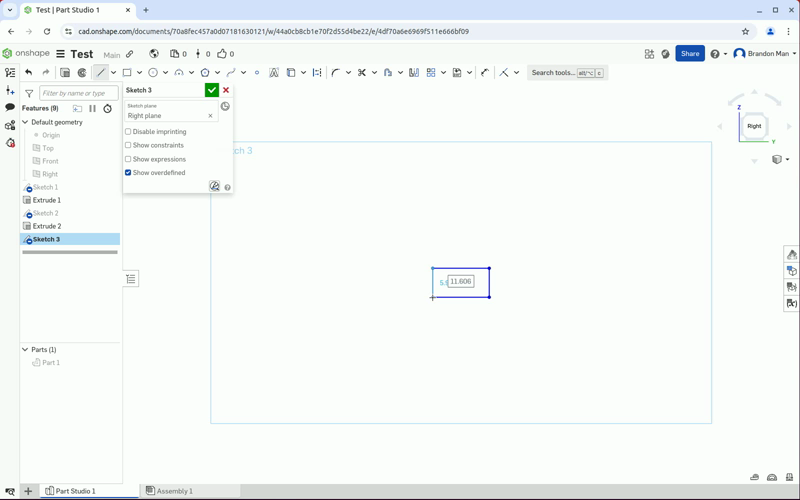
key_up(shift)
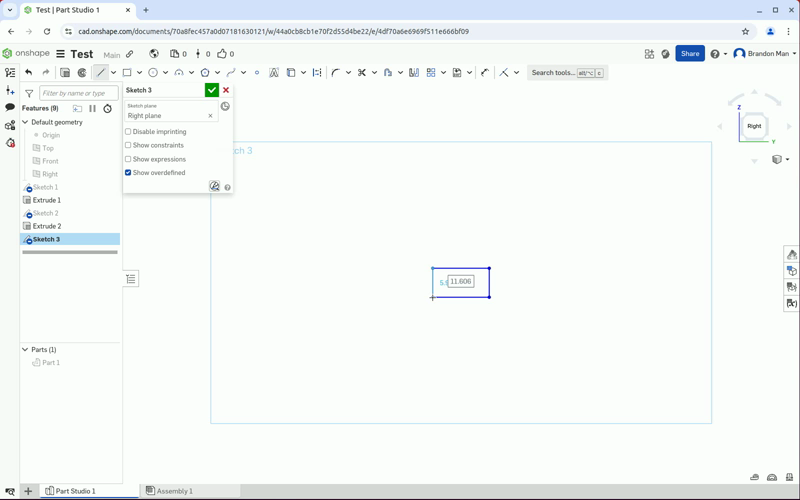
click(432, 297)
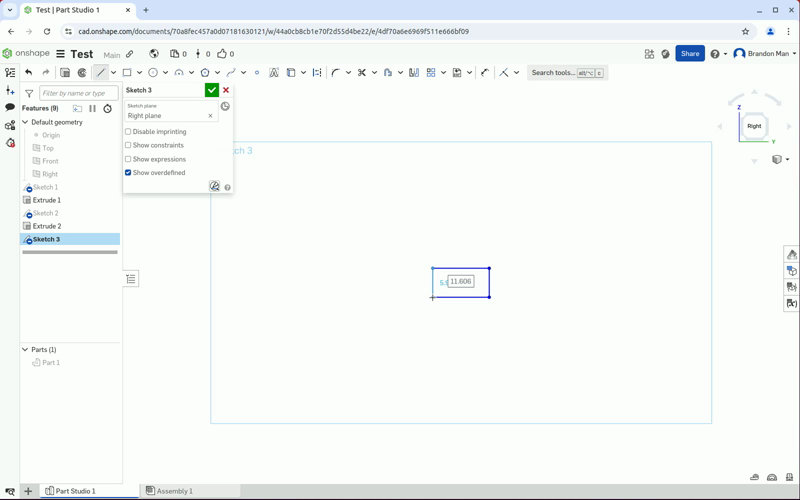
key(esc)
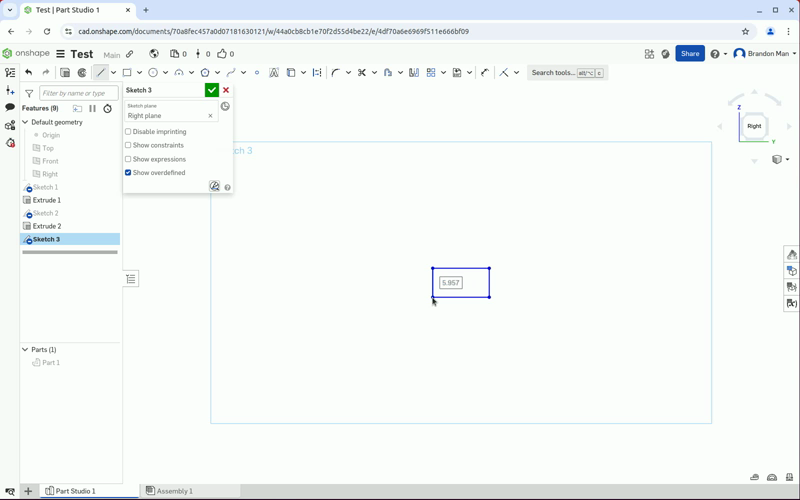
mouse_move(433, 294)
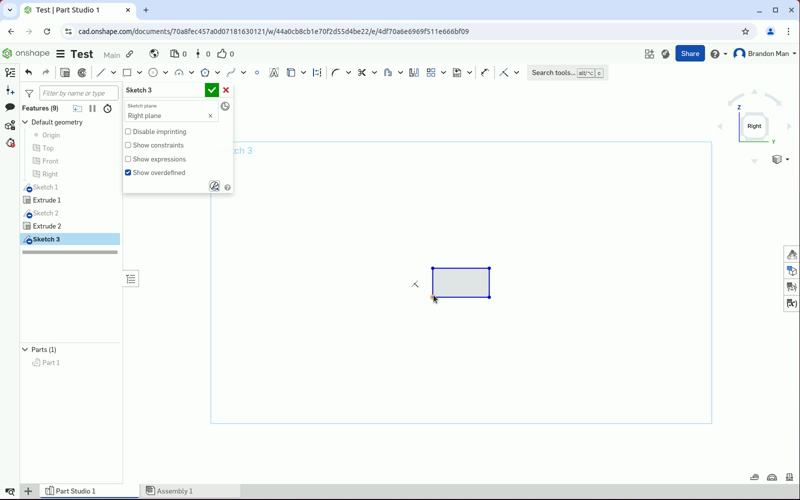
scroll(6)
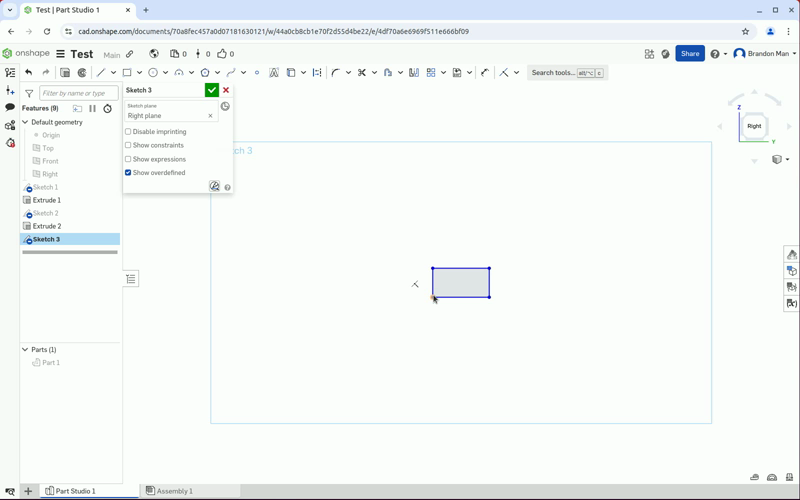
scroll(6)
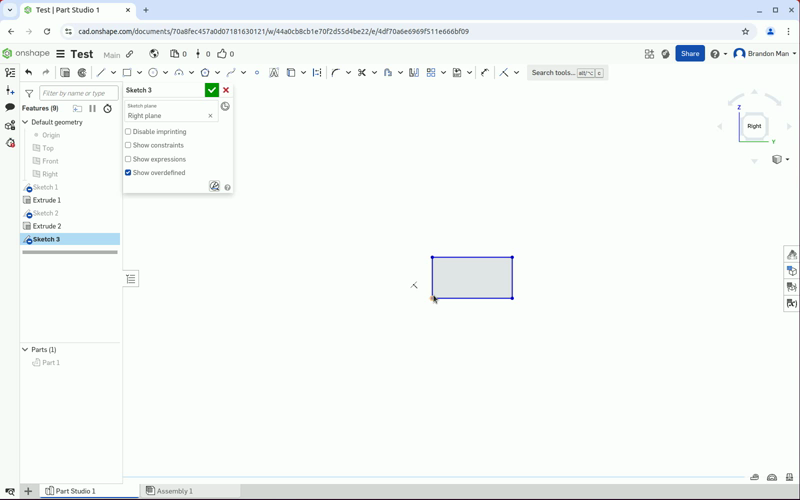
scroll(6)
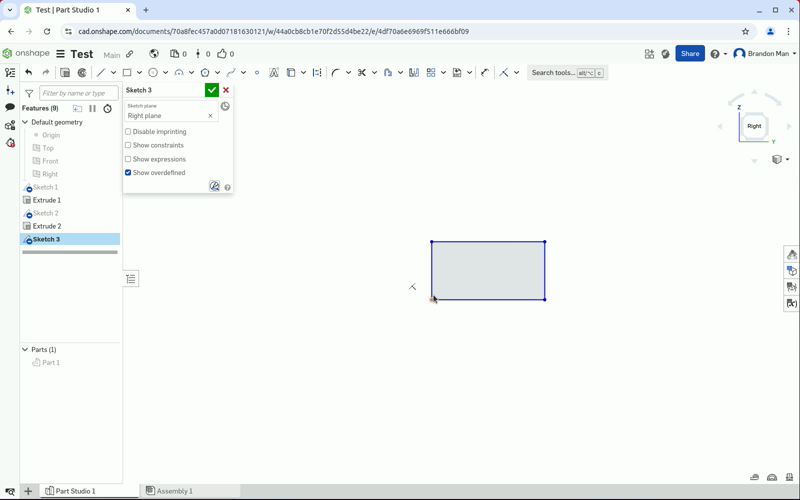
scroll(6)
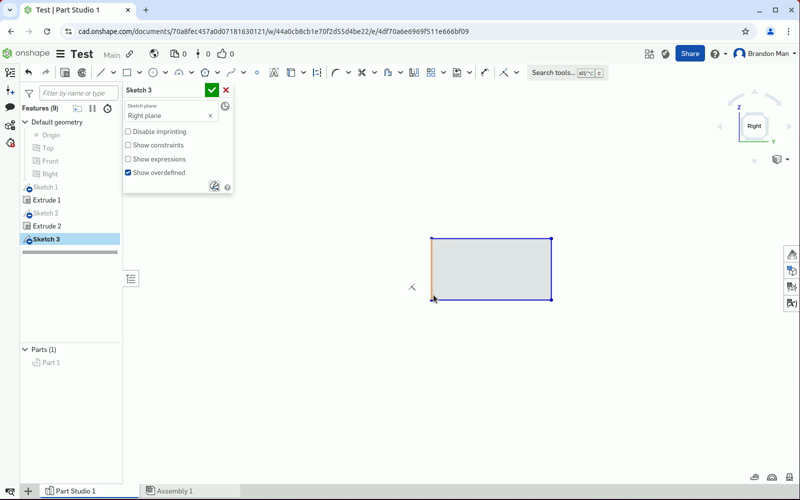
scroll(6)
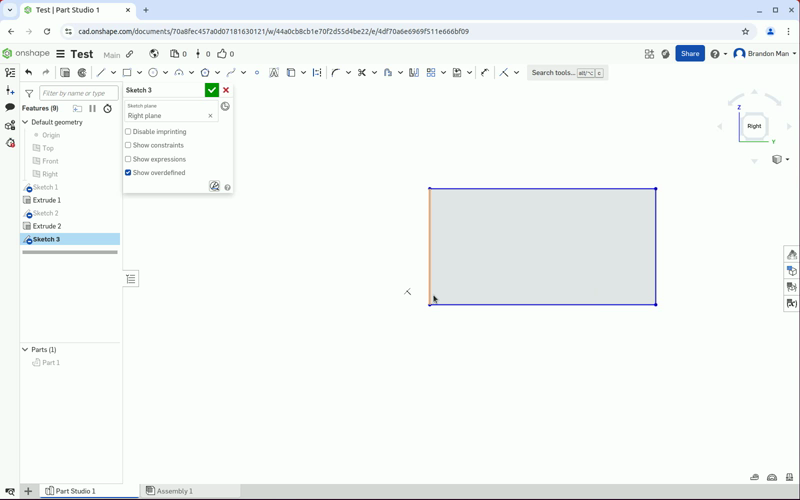
scroll(6)
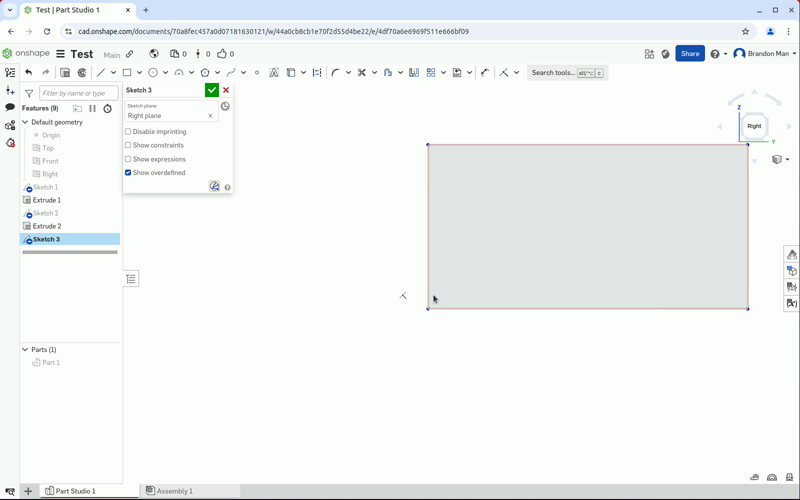
scroll(6)
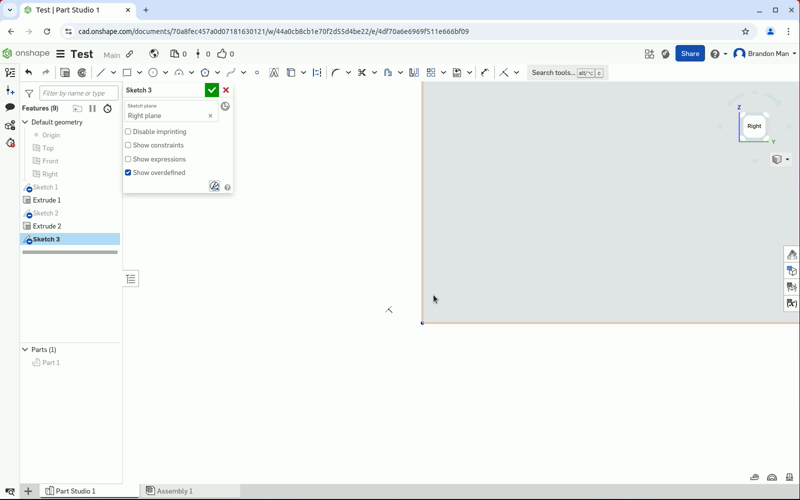
click(433, 294)
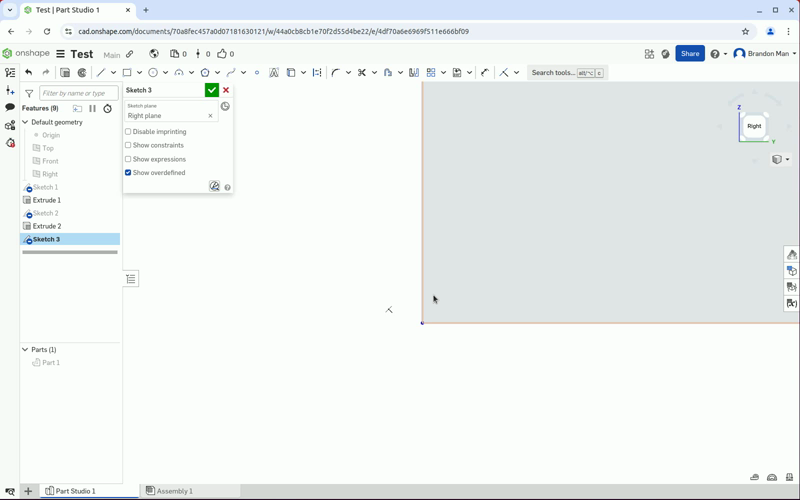
scroll(-6)
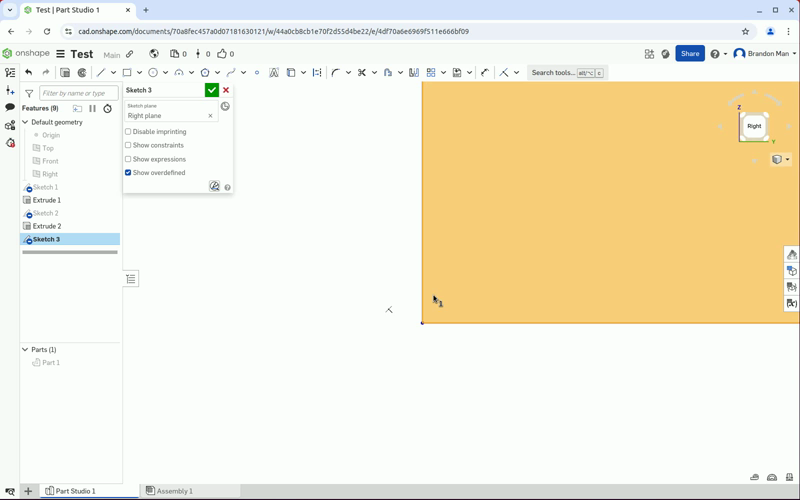
scroll(-6)
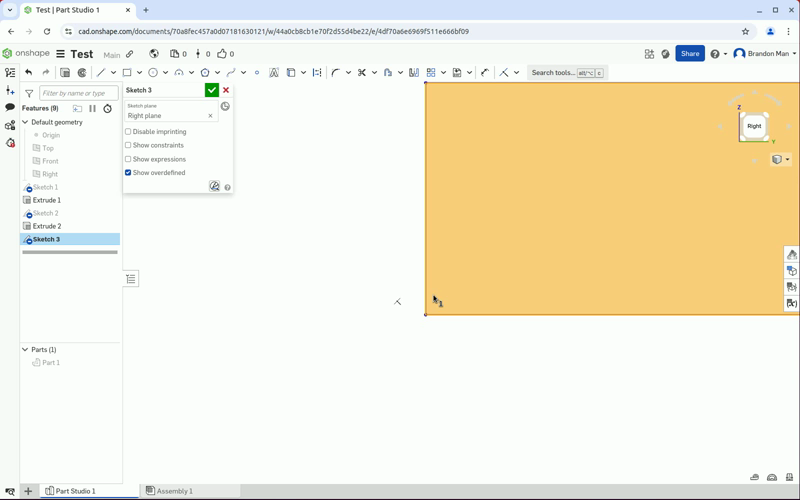
scroll(-6)
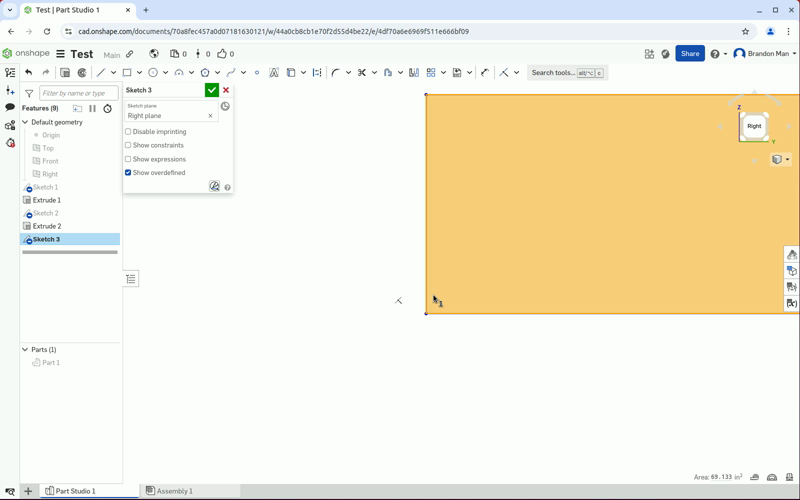
scroll(-6)
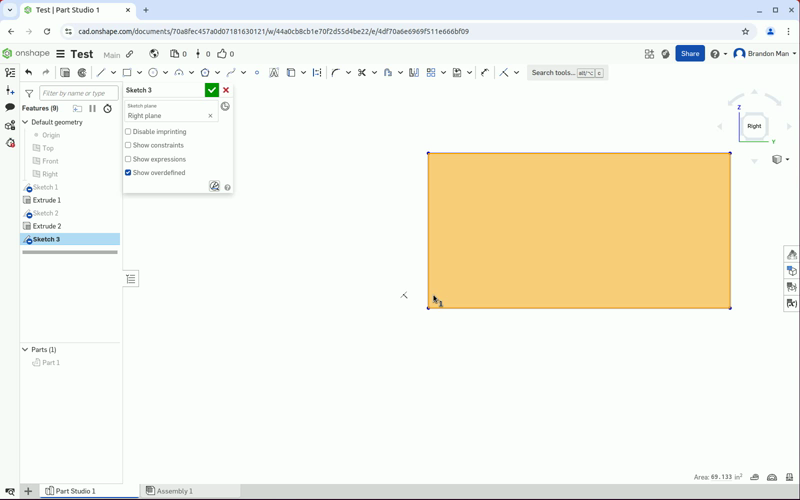
scroll(-6)
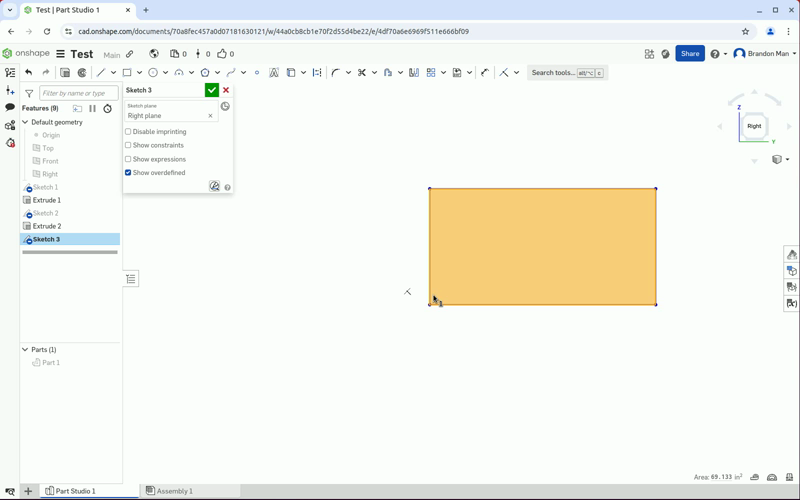
scroll(-6)
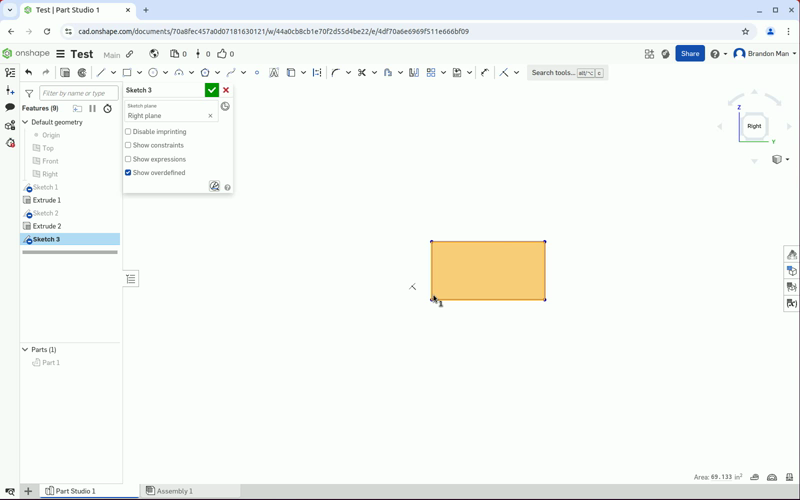
scroll(-6)
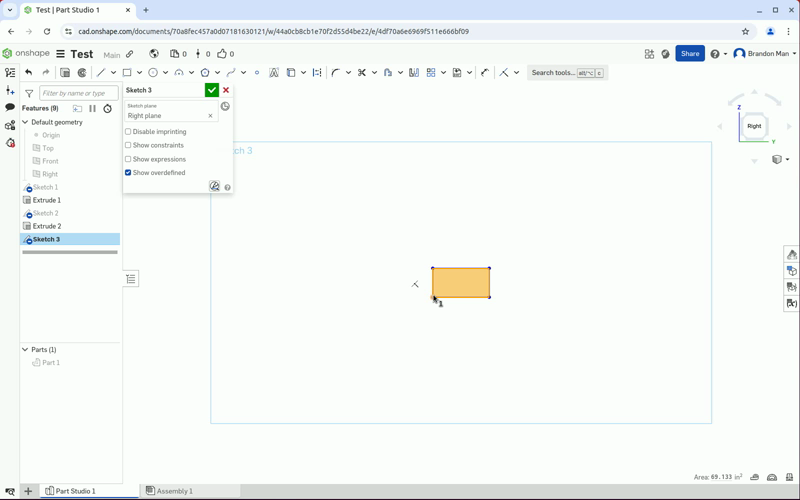
mouse_move(73, 352)
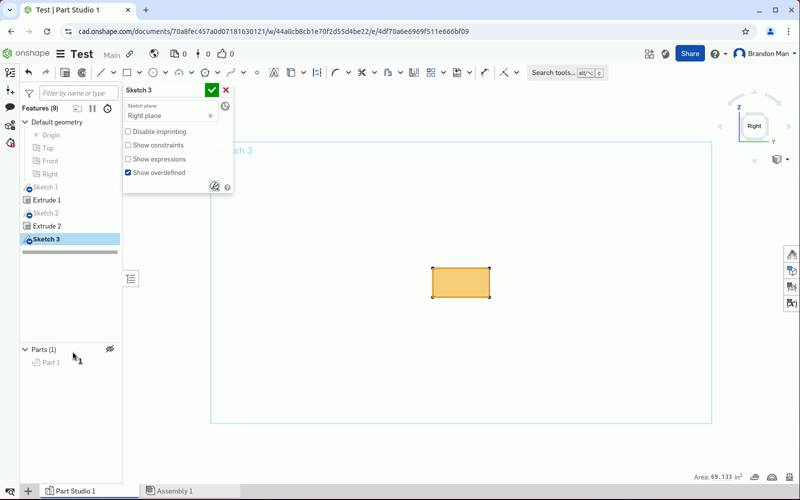
key(shift+y)
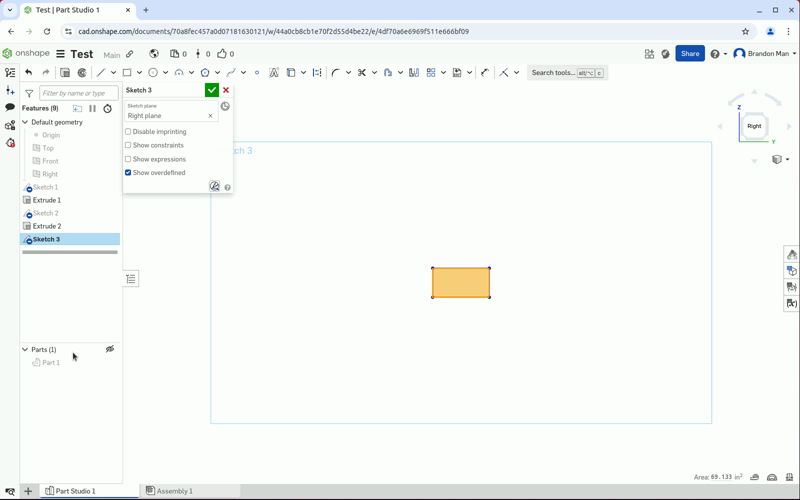
key(shift+e)
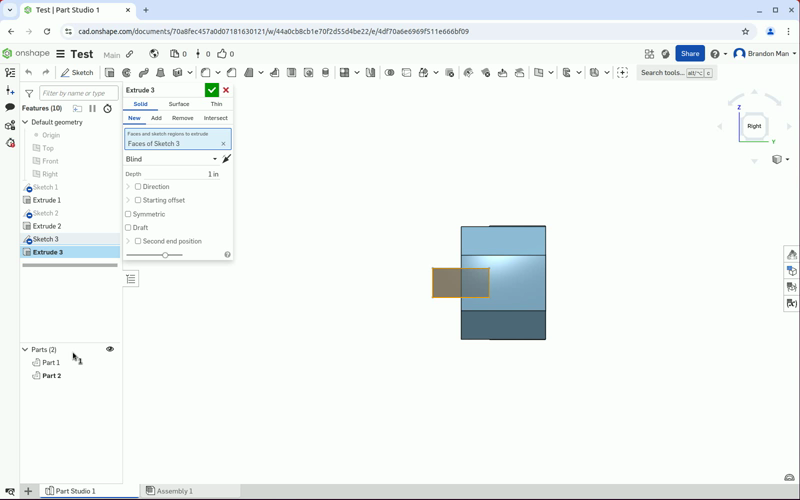
mouse_move(143, 106)
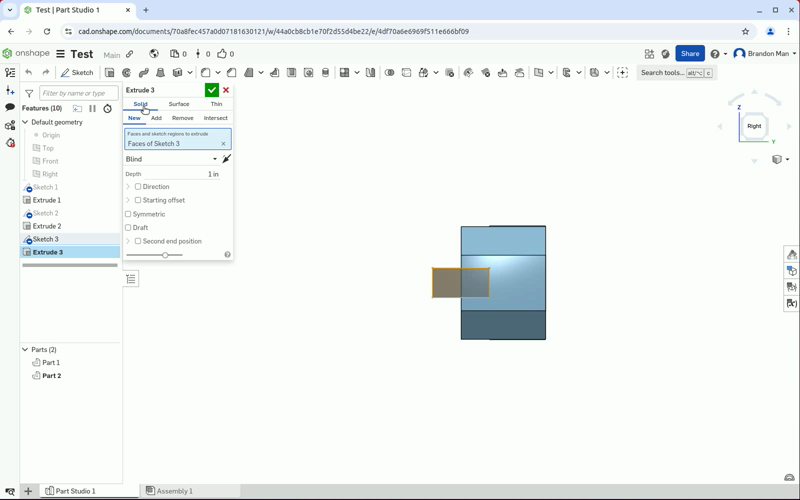
click(143, 106)
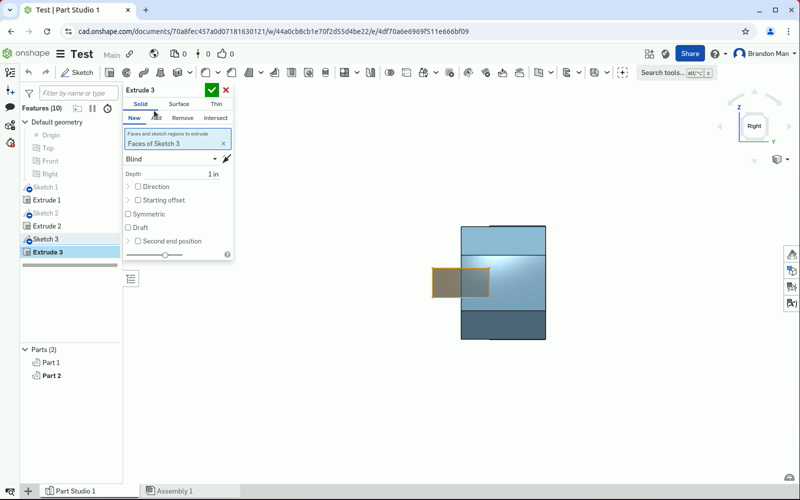
mouse_move(186, 120)
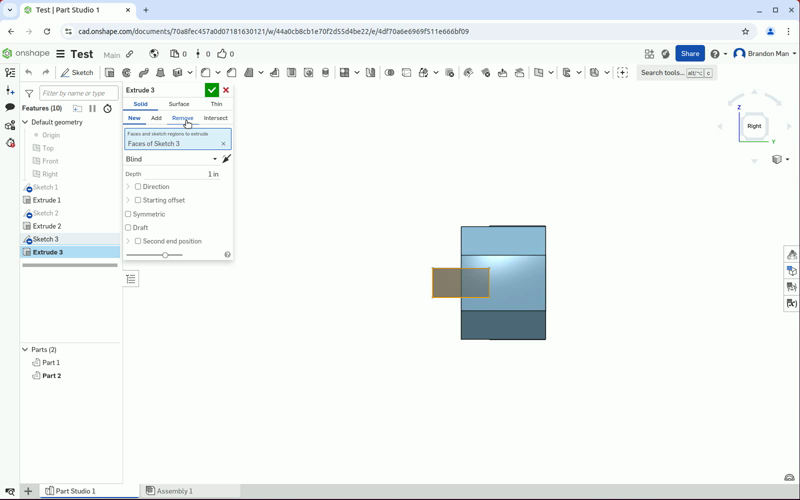
click(186, 120)
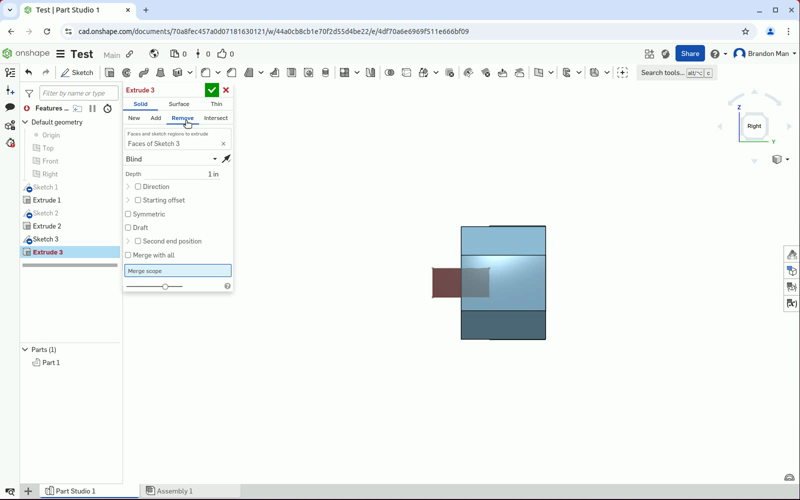
key(tab, 4)
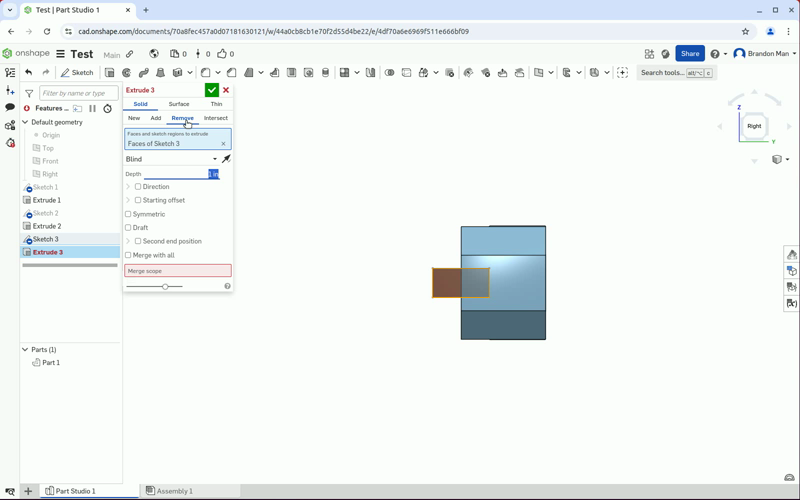
text(28.885)
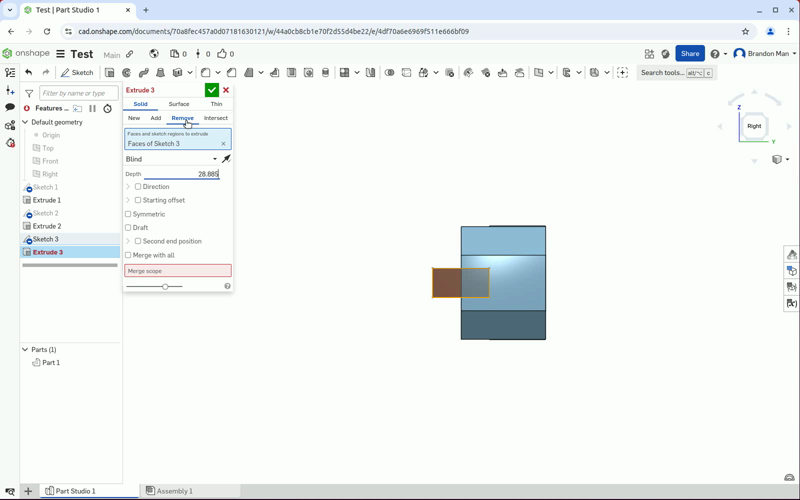
key(tab, 3)
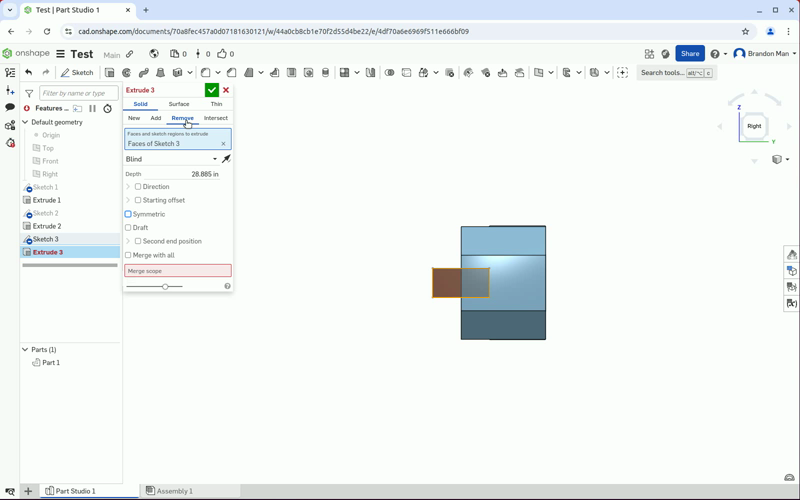
key(tab, 2)
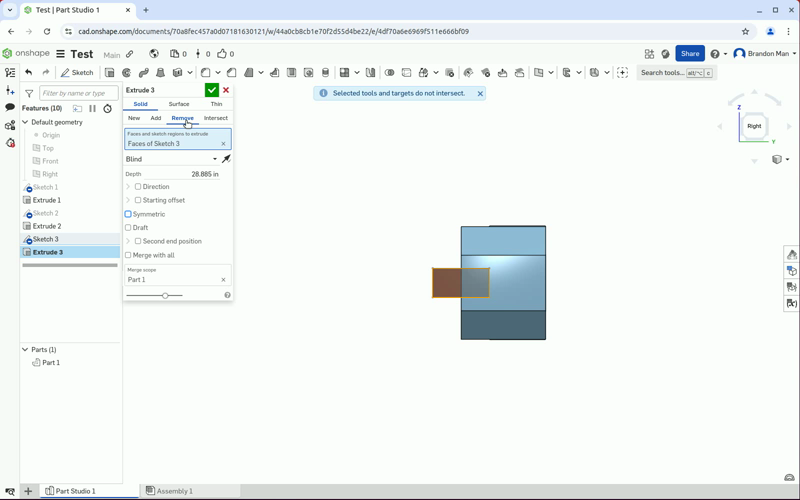
key(space)
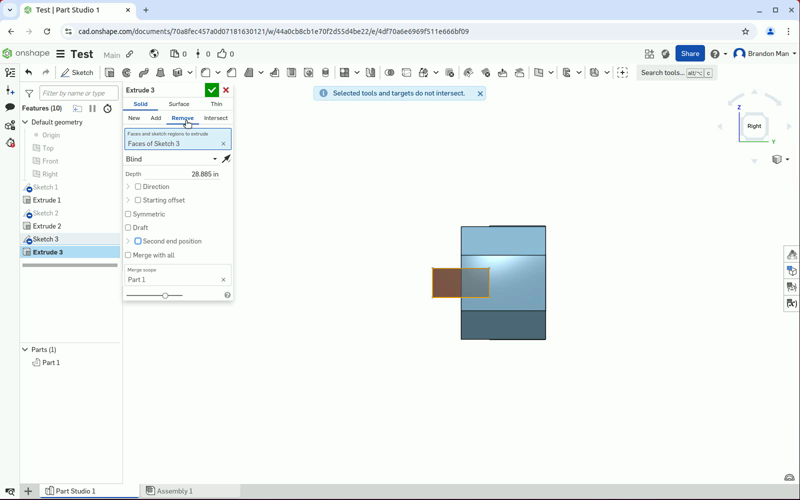
key(tab, 3)
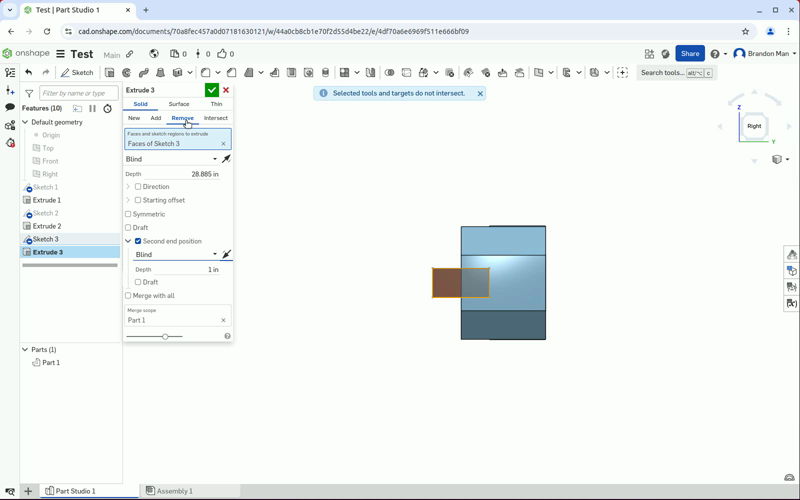
text(28.885)
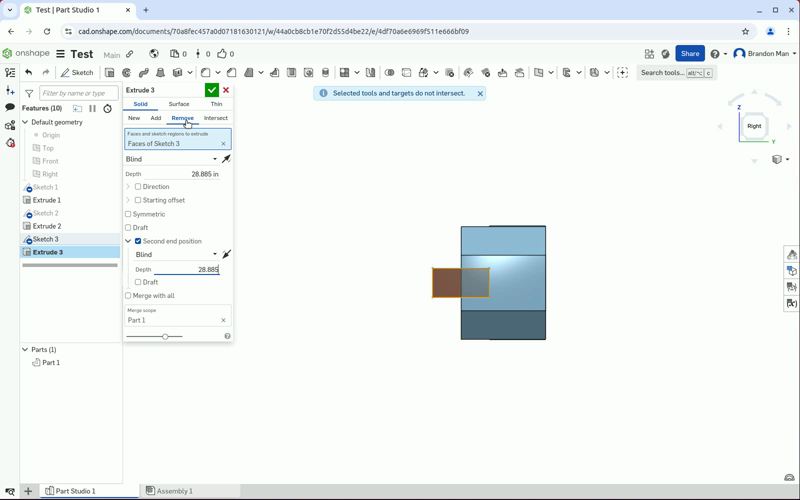
key(tab, 2)
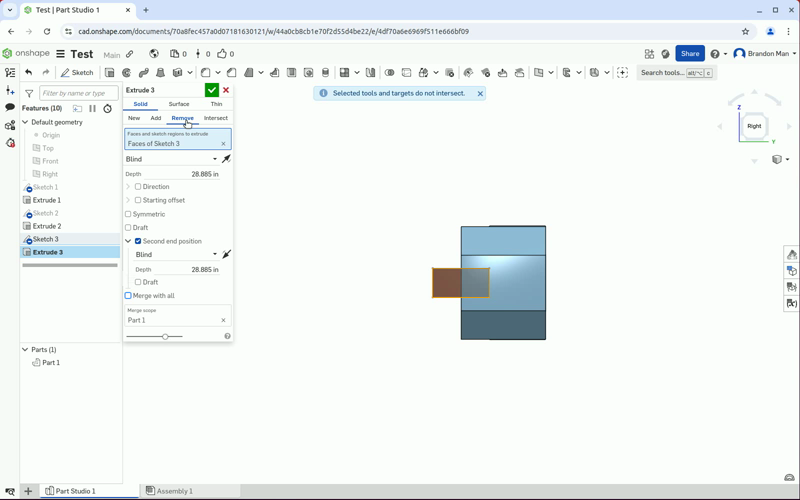
key(space)
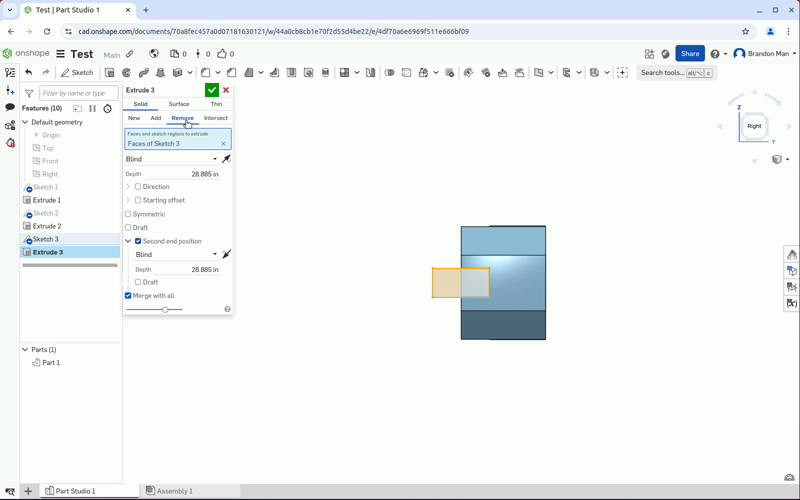
key(enter)
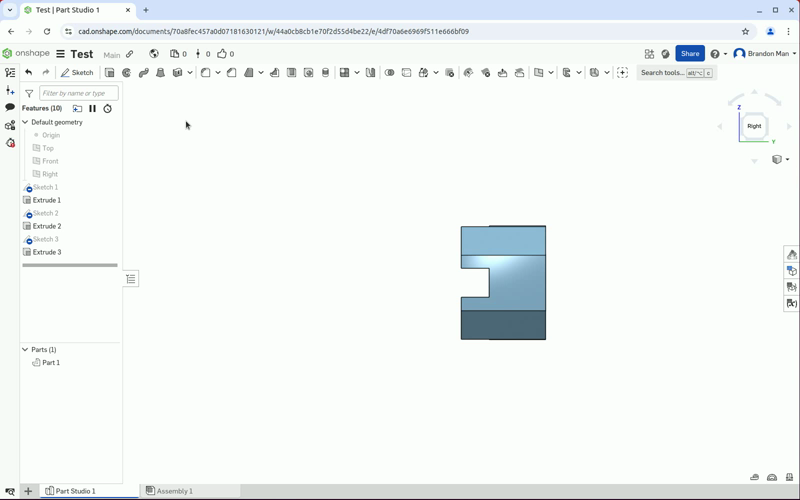
key(shift+h)
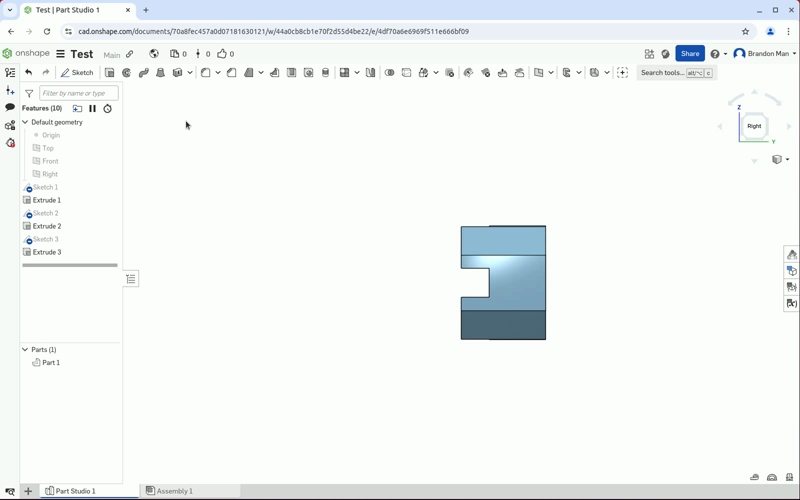
key(shift+h)
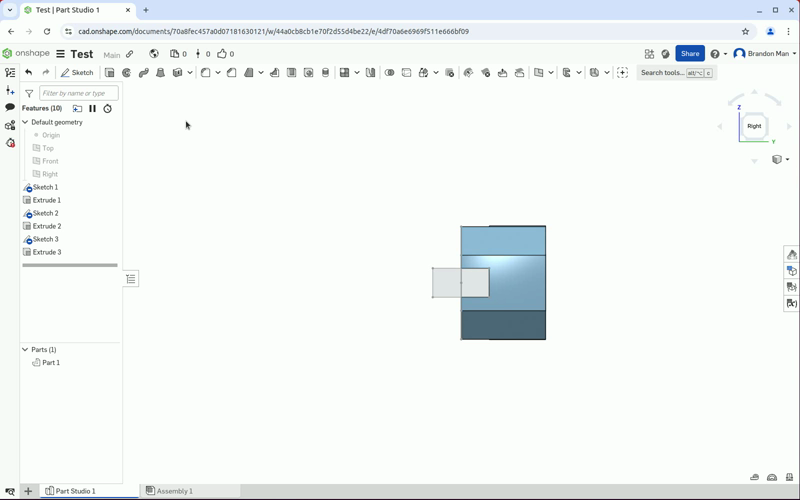
key(shift+7)
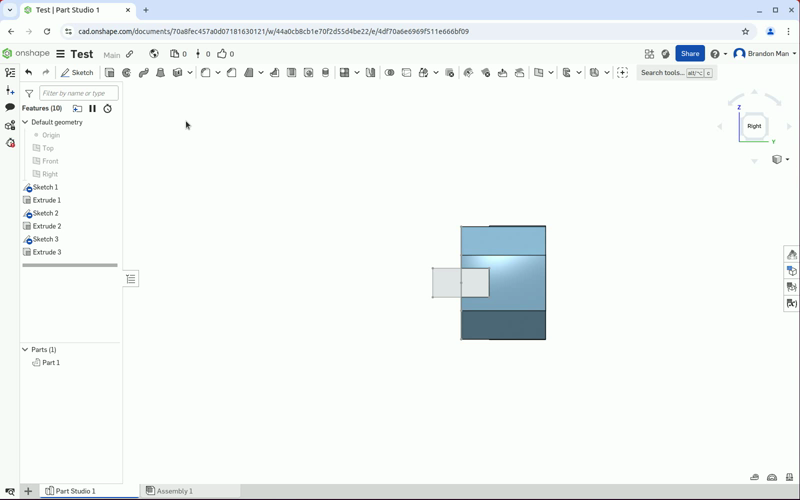
key(right, 2)
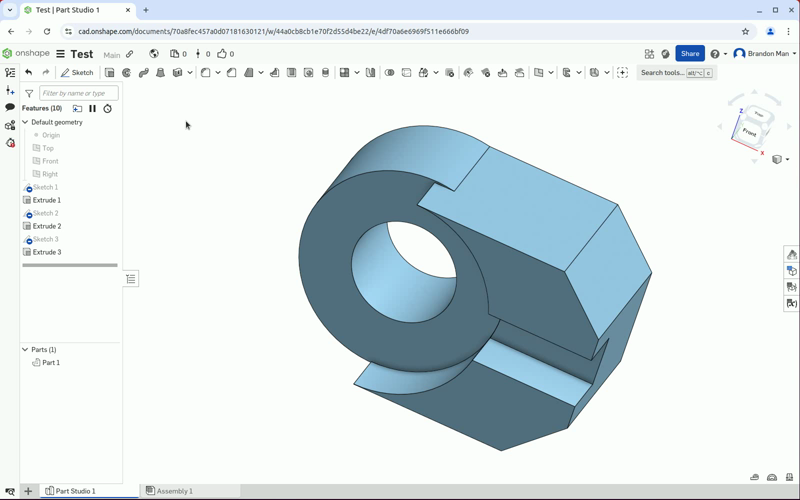
key(down, 2)
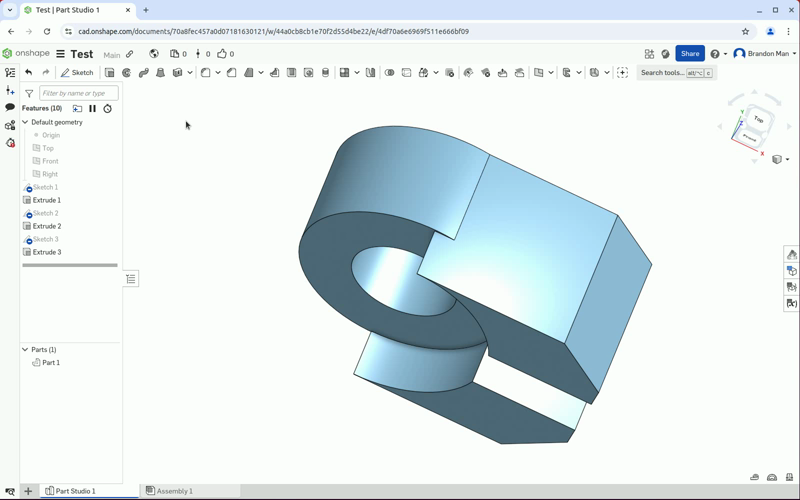
key(up, 2)
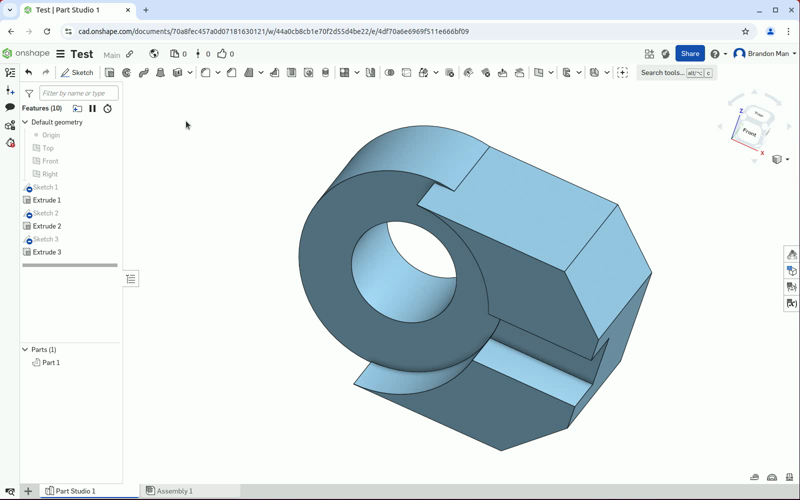
key(left, 2)
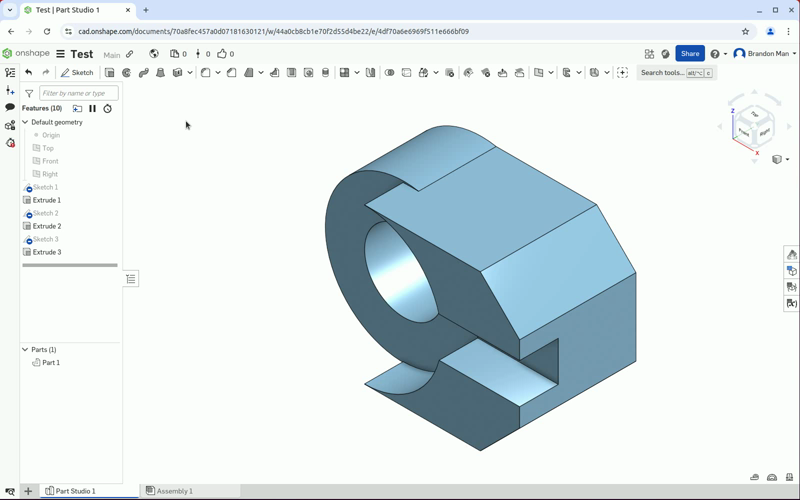
mouse_move(73, 189)
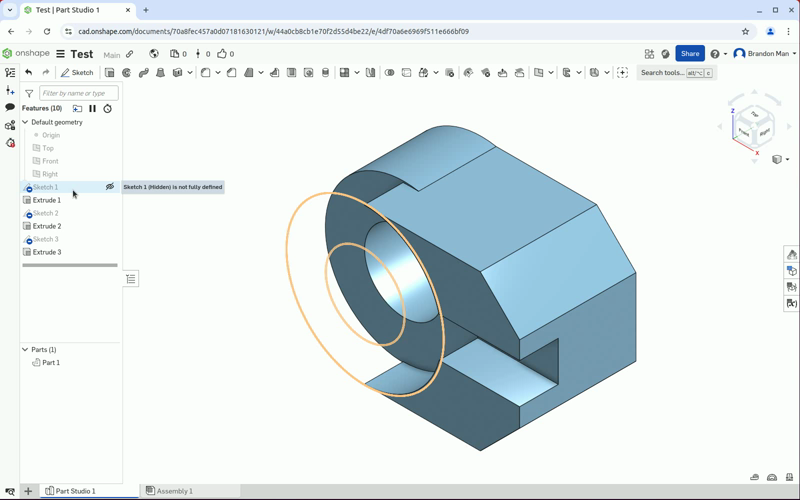
click(73, 189)